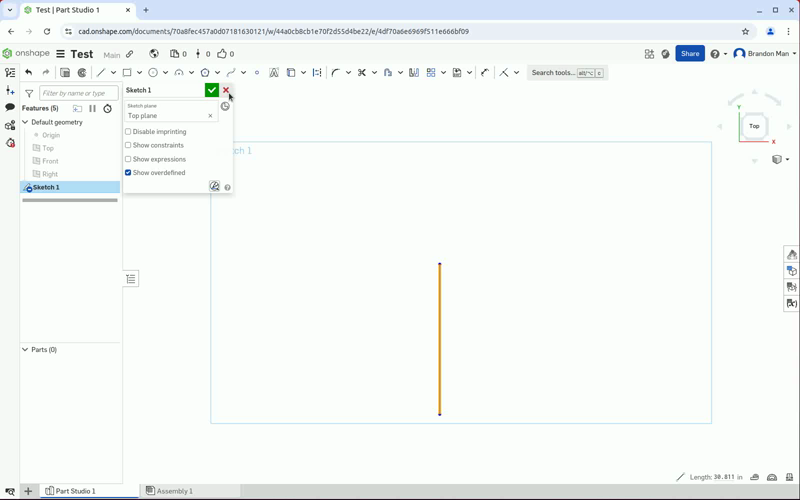
key(shift+h)
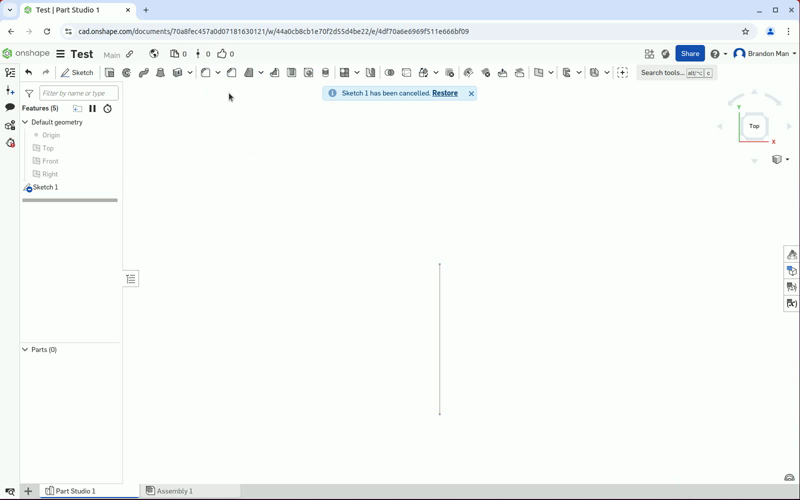
key(shift+s)
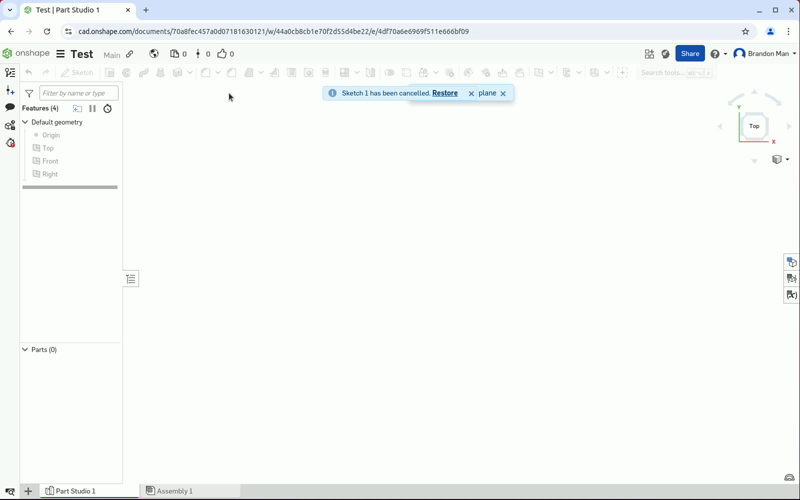
mouse_move(73, 150)
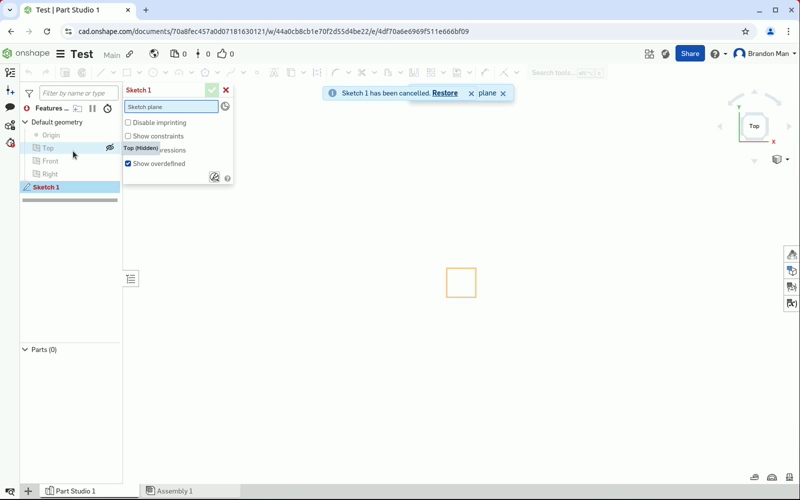
click(73, 150)
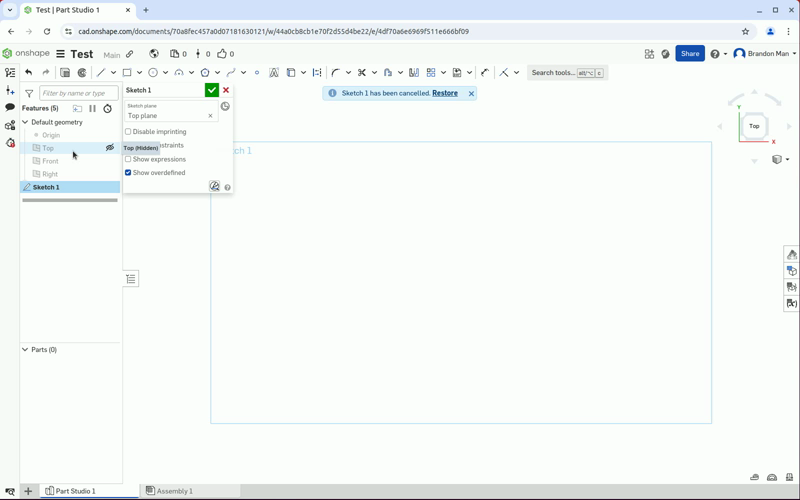
mouse_move(73, 352)
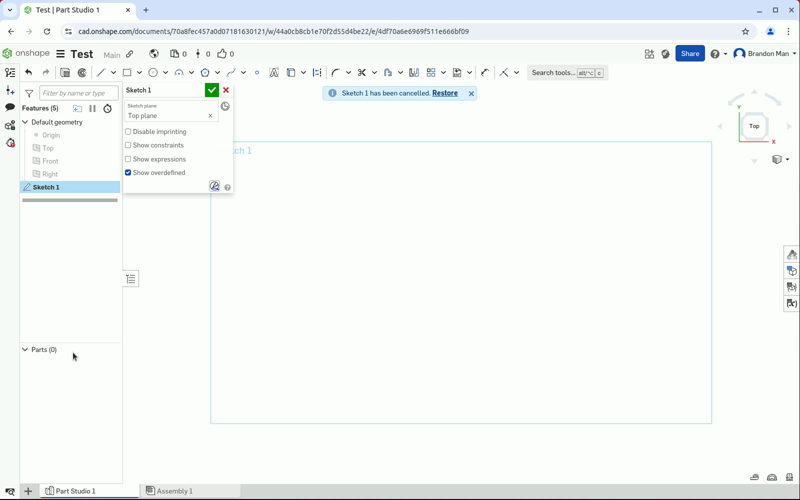
key(y)
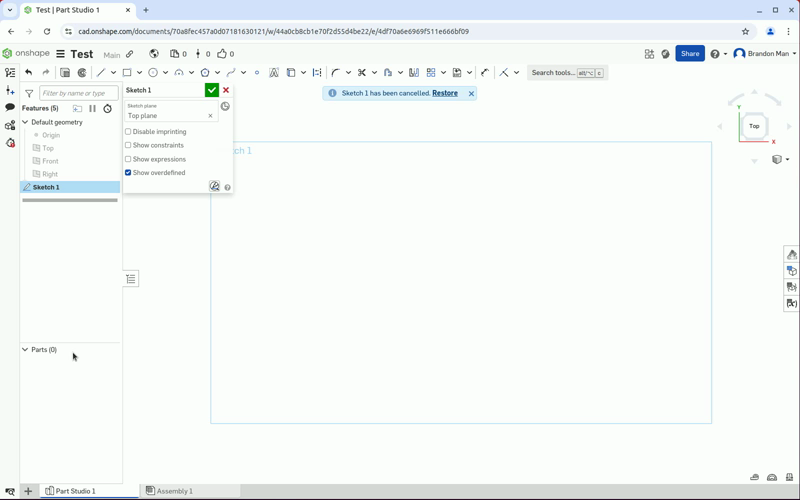
key(l)
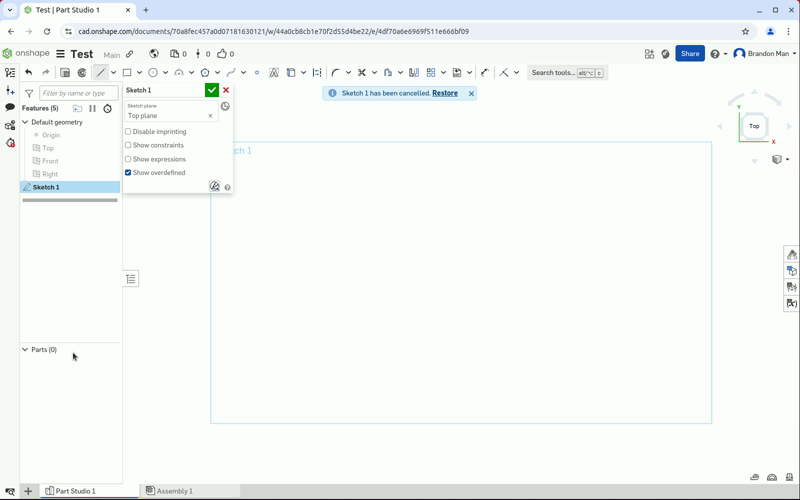
key_down(shift)
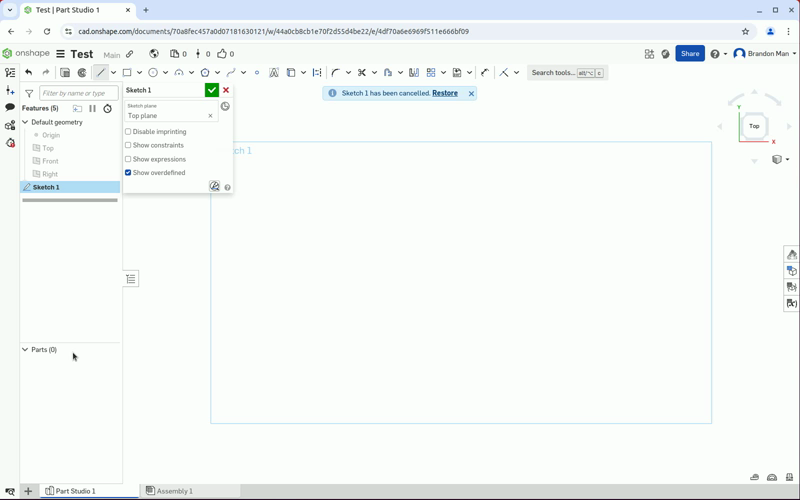
mouse_move(348, 351)
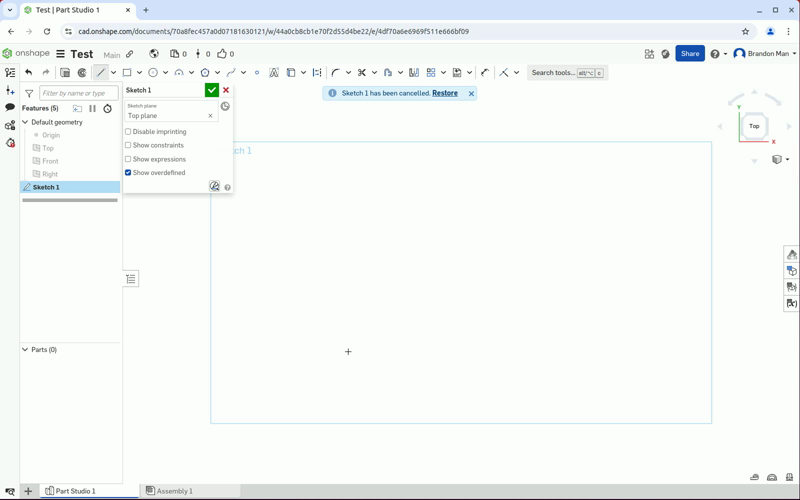
click(348, 351)
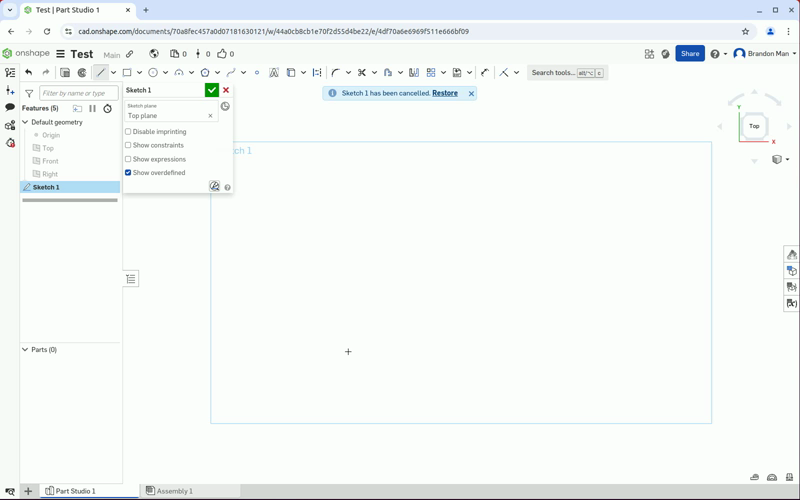
key_up(shift)
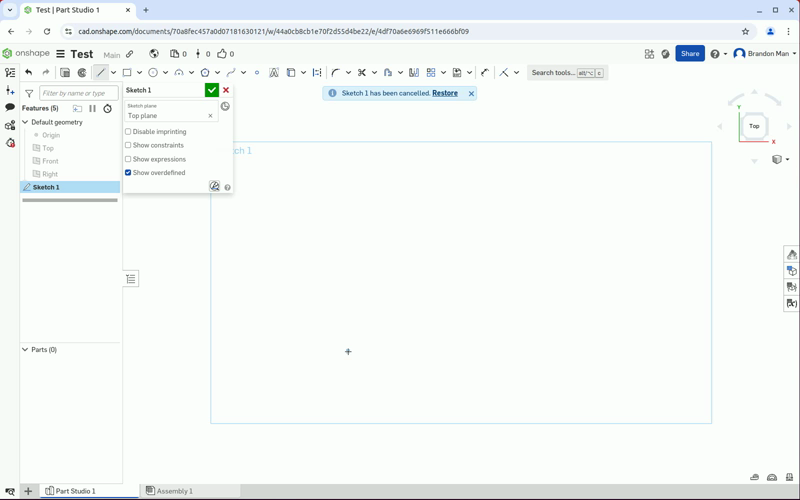
key_down(shift)
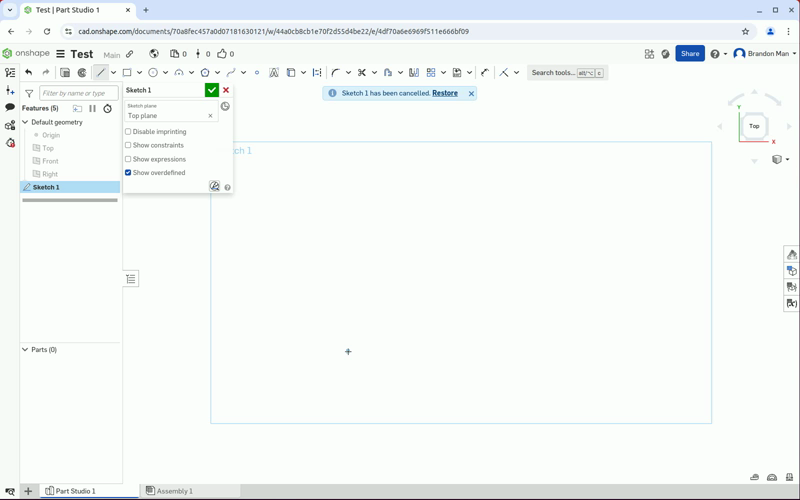
mouse_move(534, 351)
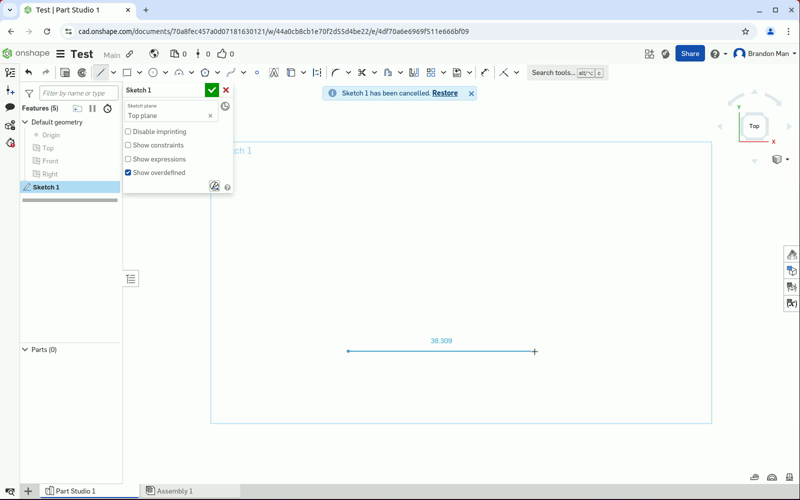
click(534, 351)
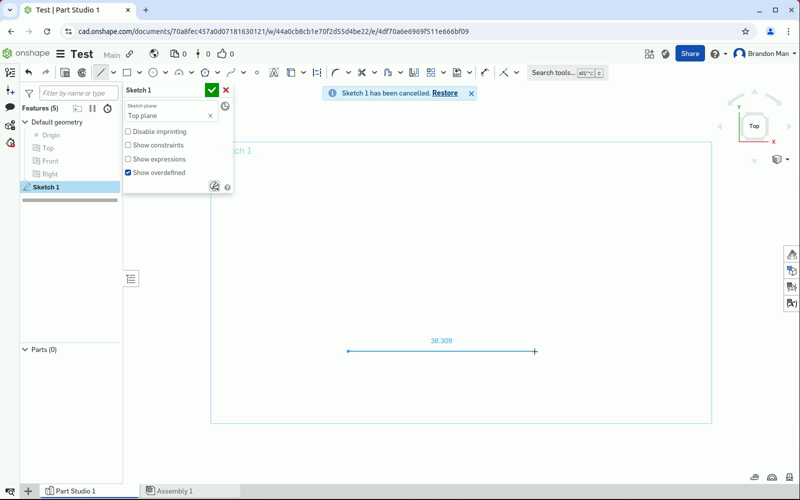
key_up(shift)
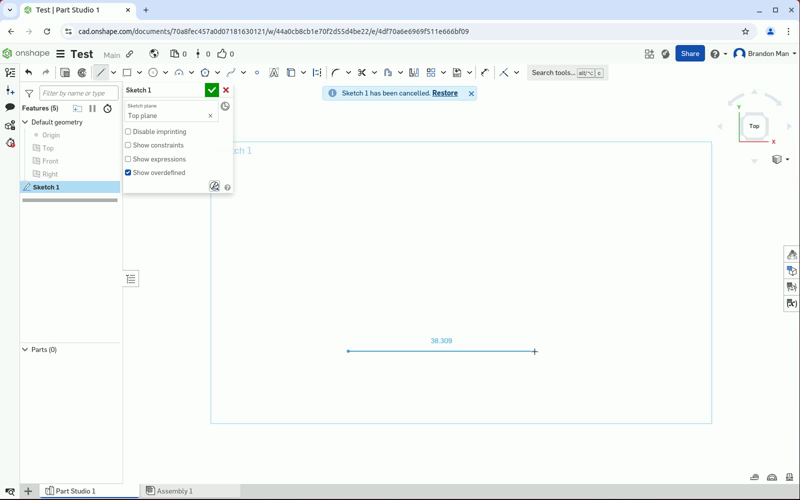
key_down(shift)
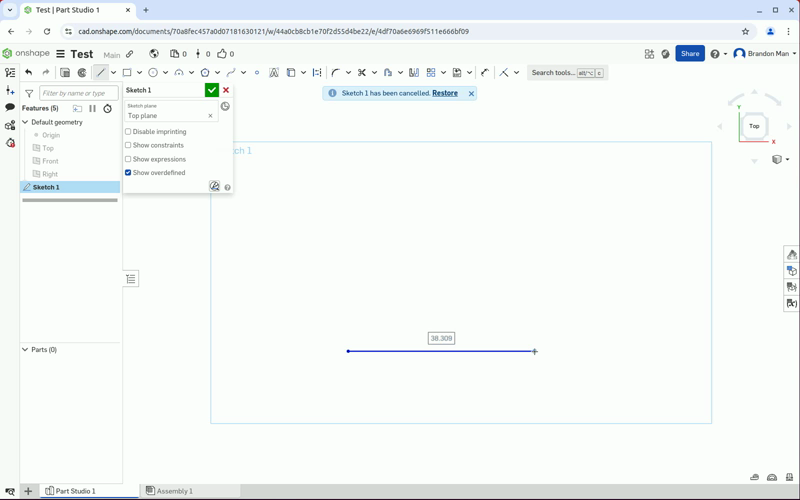
mouse_move(534, 276)
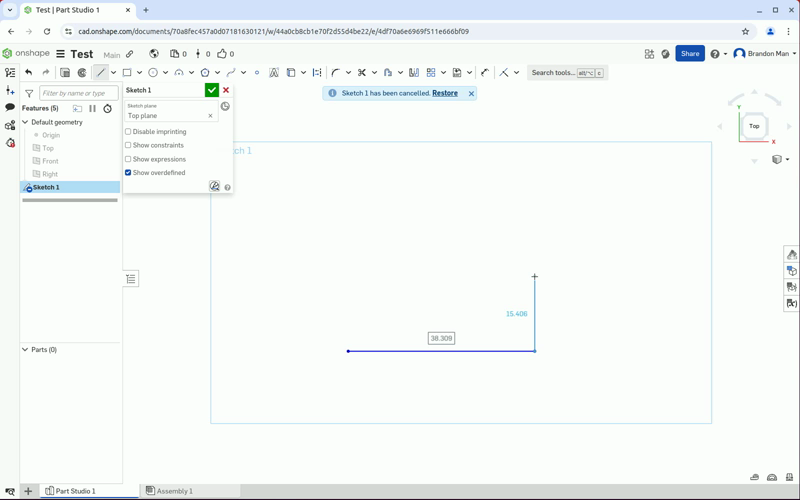
click(534, 276)
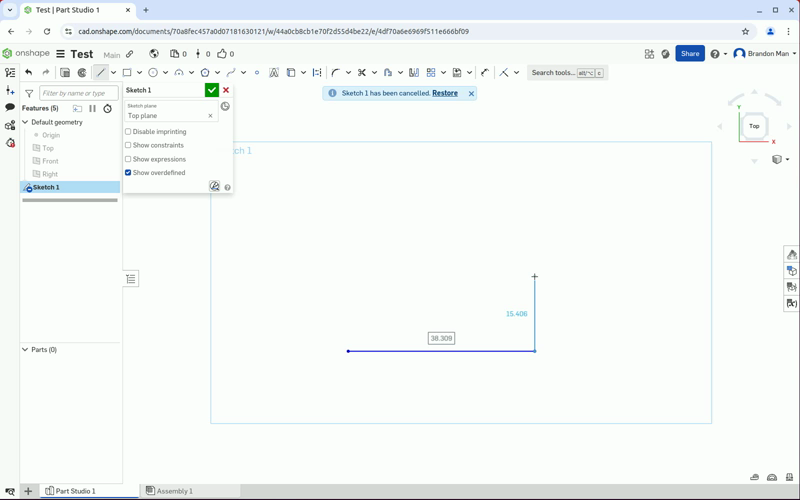
key_up(shift)
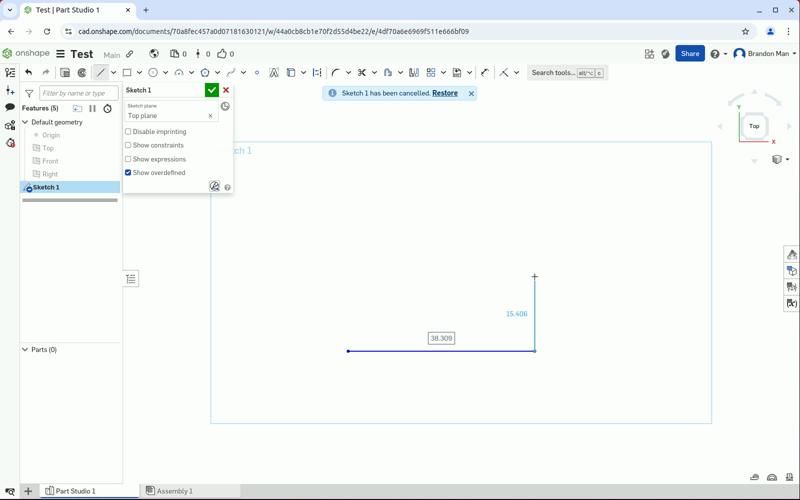
key_down(shift)
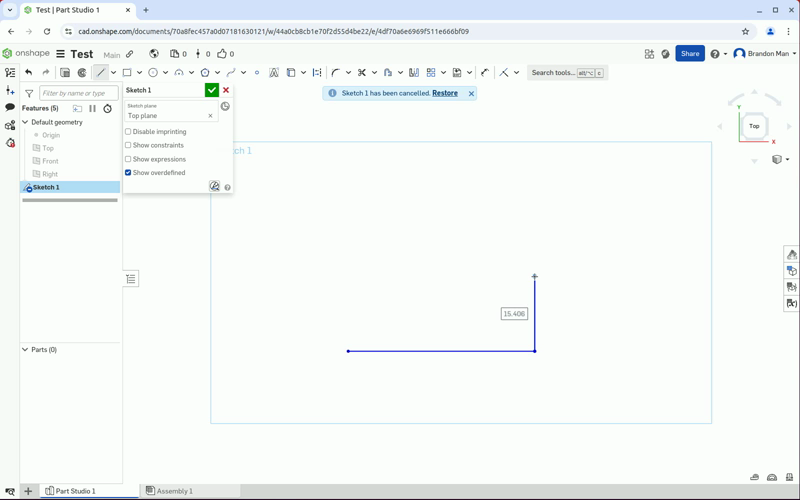
mouse_move(348, 276)
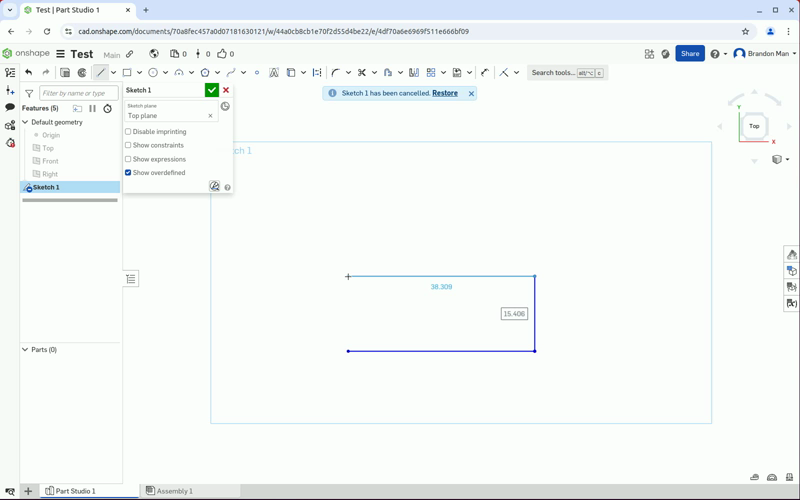
click(348, 276)
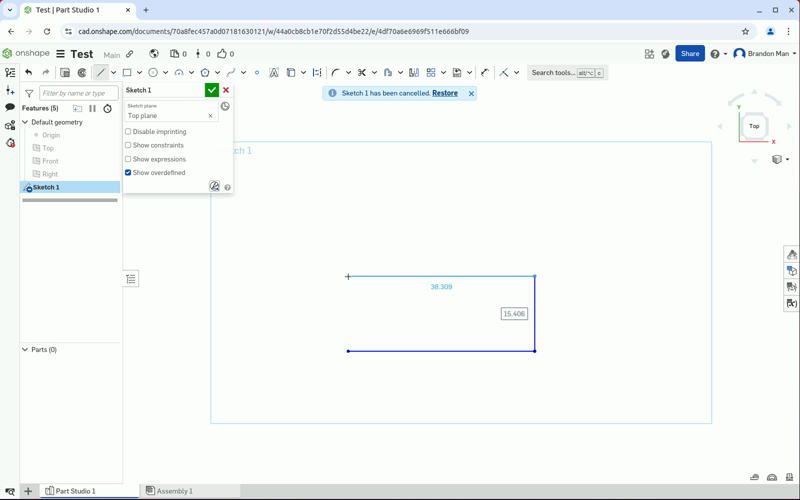
key_up(shift)
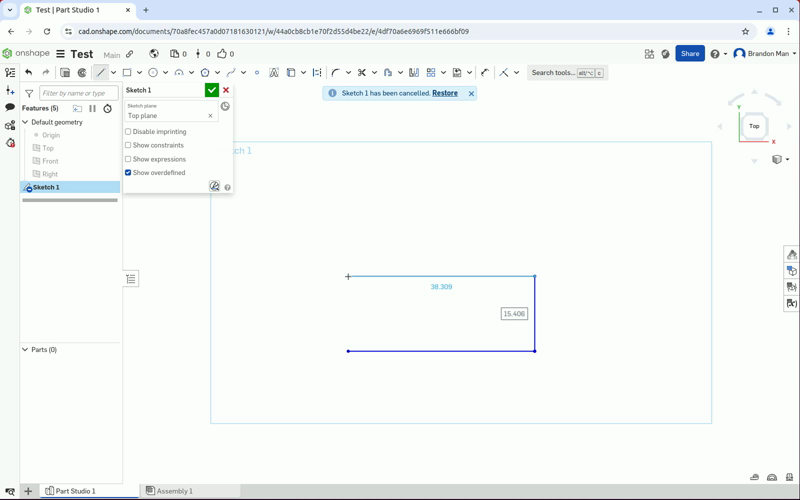
key_down(shift)
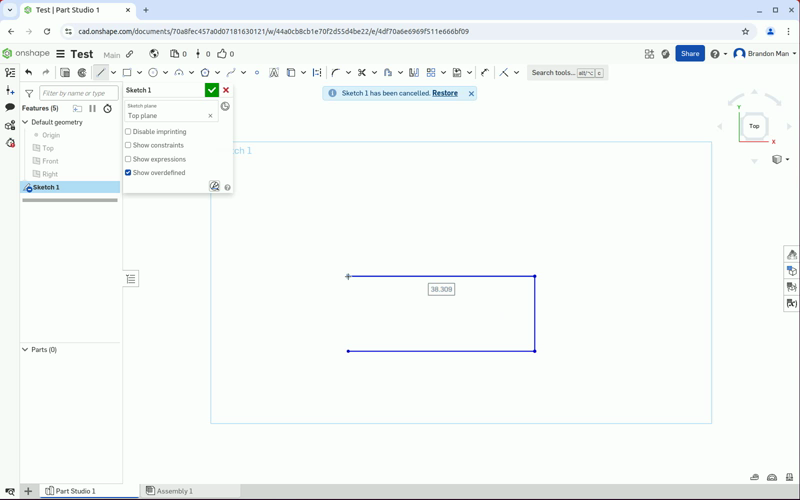
mouse_move(348, 351)
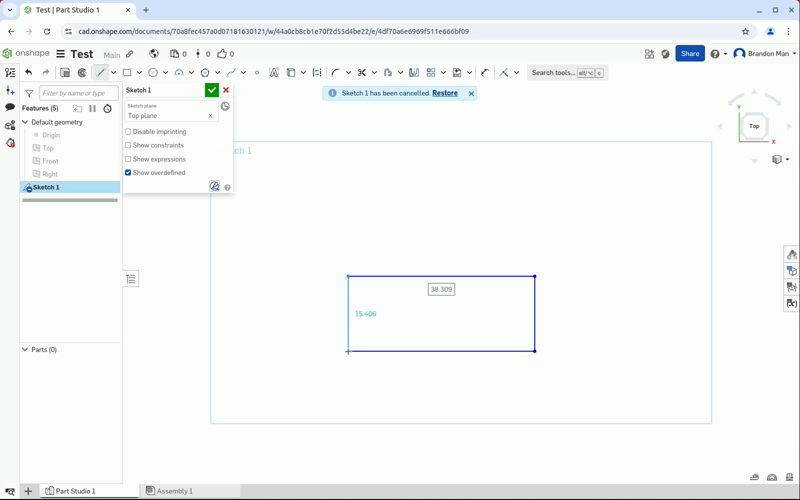
key_up(shift)
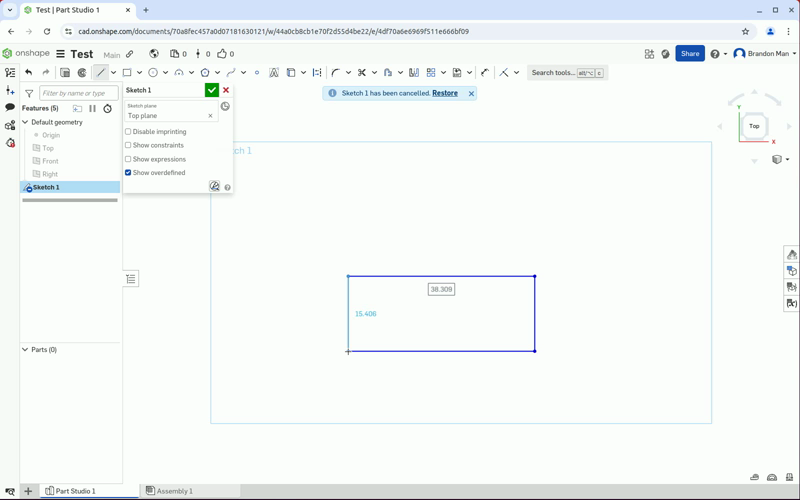
click(348, 351)
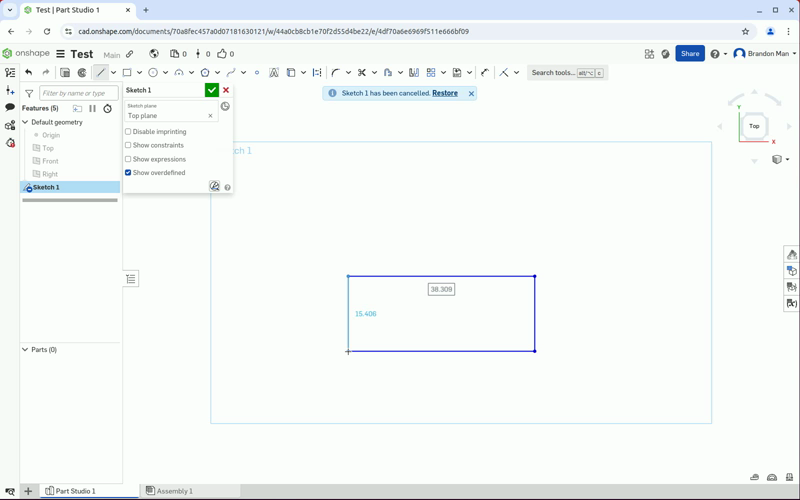
key(esc)
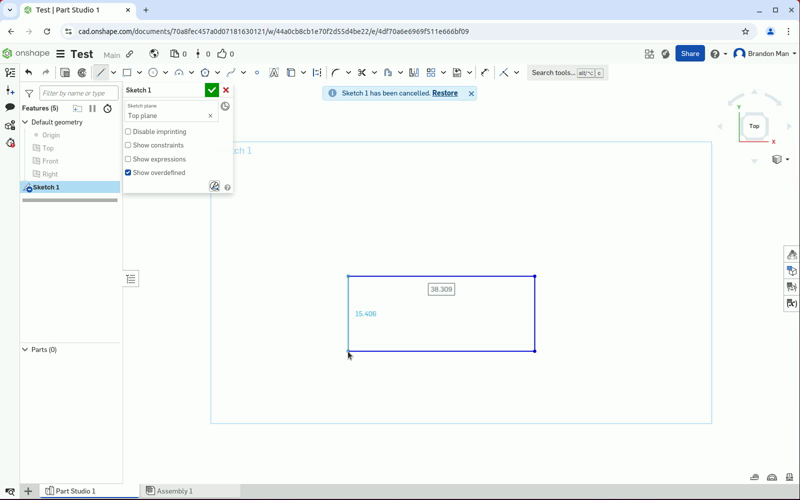
mouse_move(485, 335)
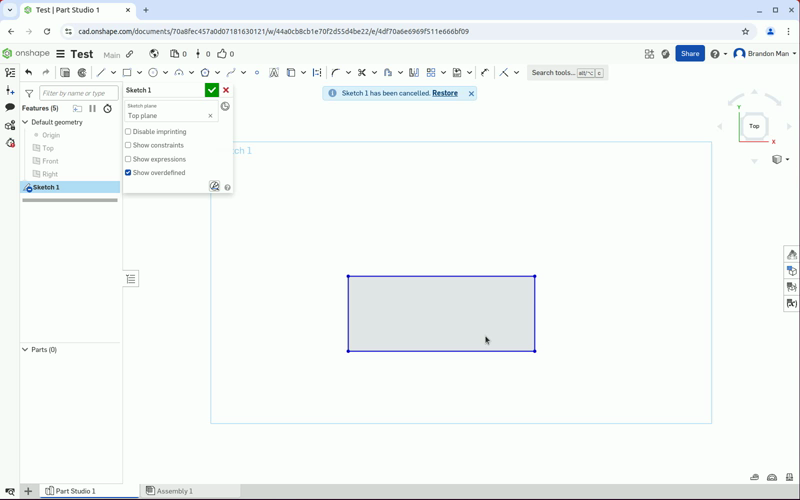
click(485, 335)
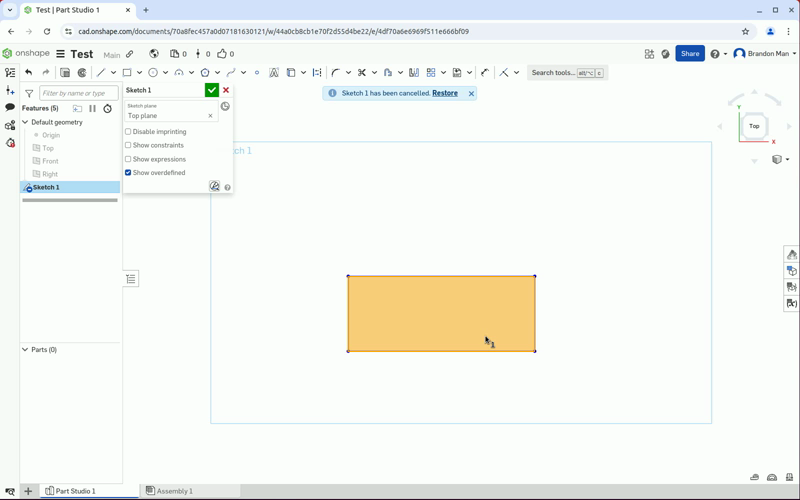
mouse_move(73, 352)
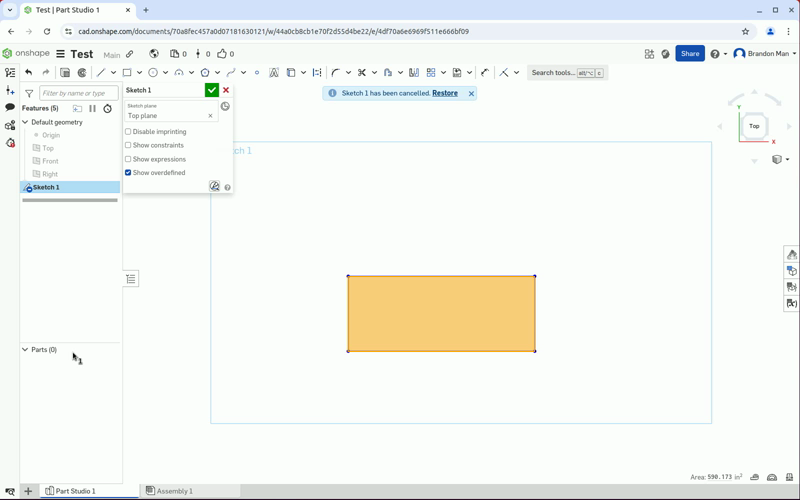
key(shift+y)
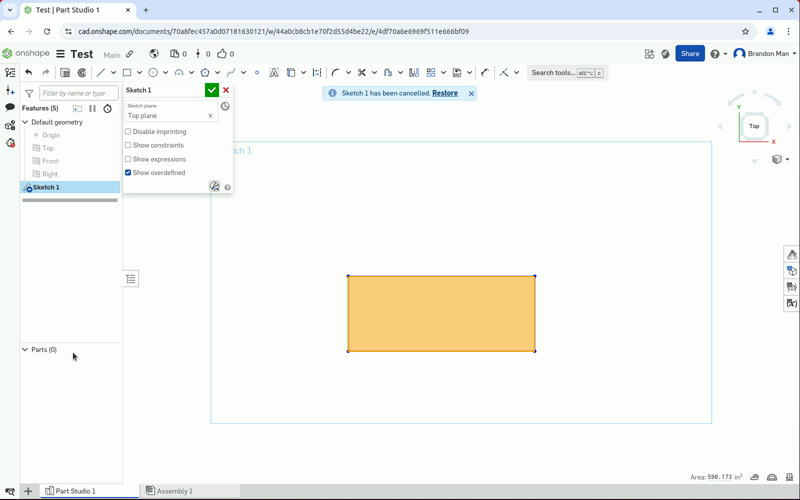
key(shift+e)
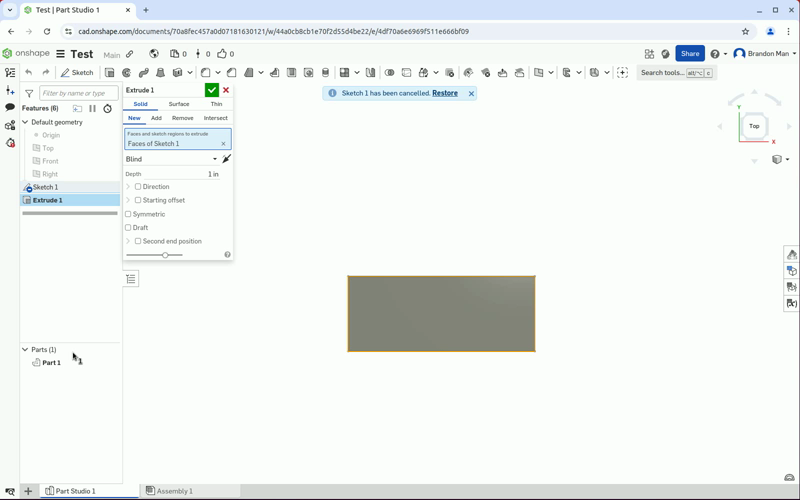
mouse_move(143, 106)
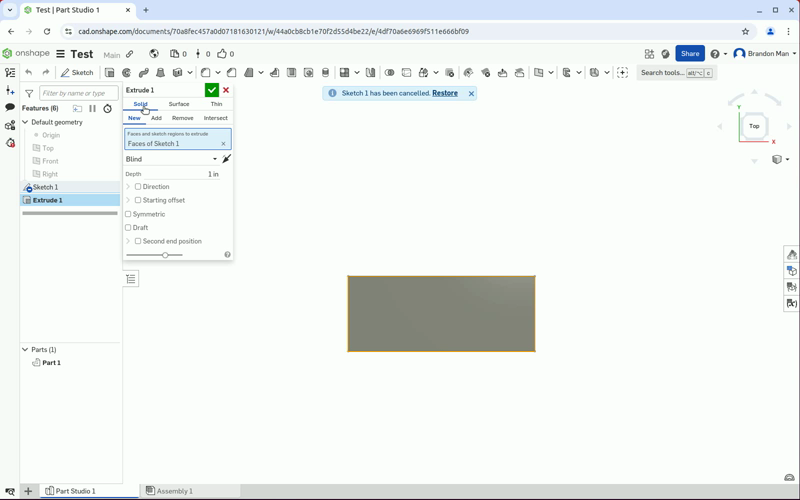
click(143, 106)
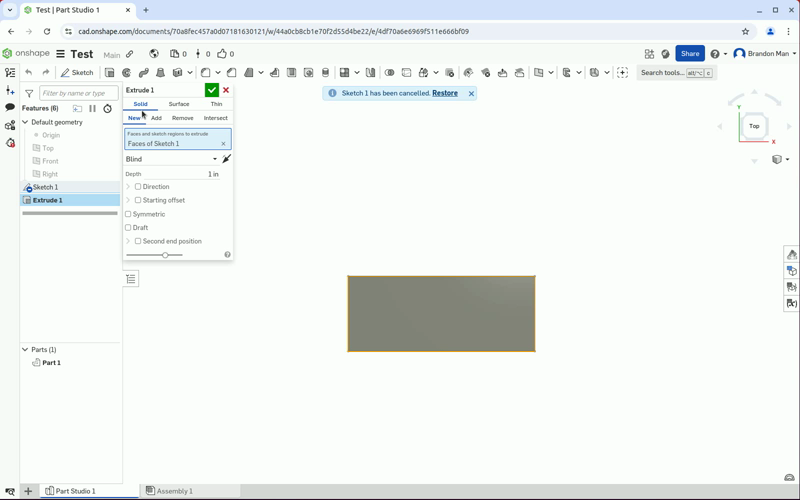
mouse_move(137, 120)
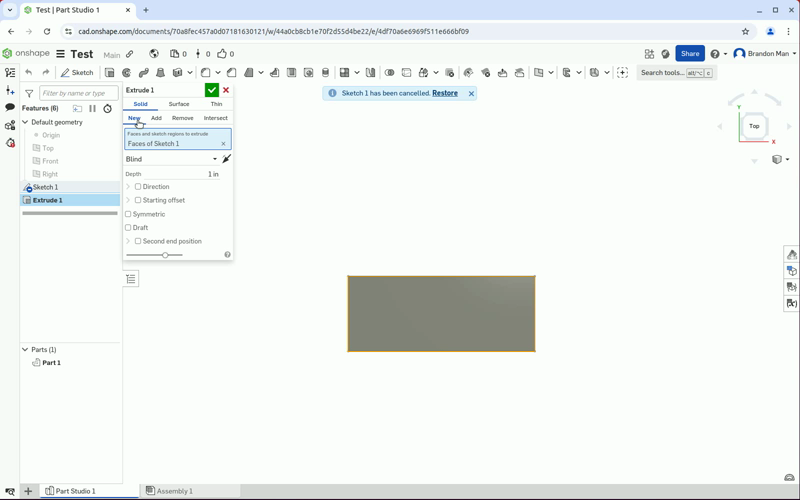
click(137, 120)
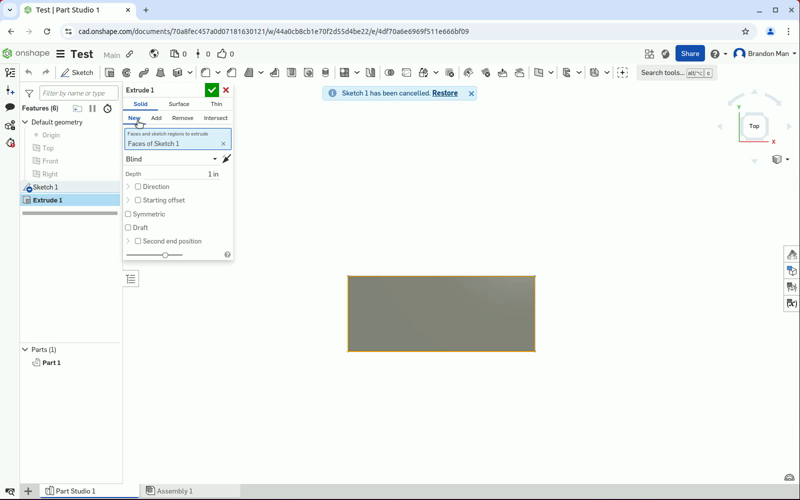
key(tab, 4)
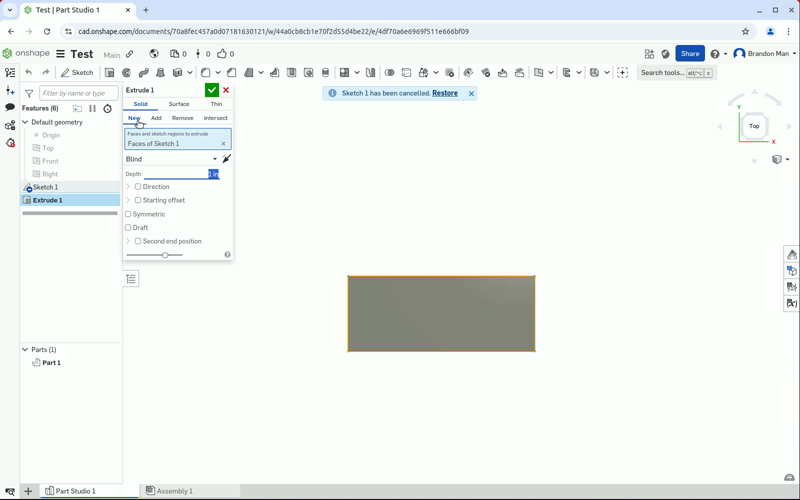
text(0.722)
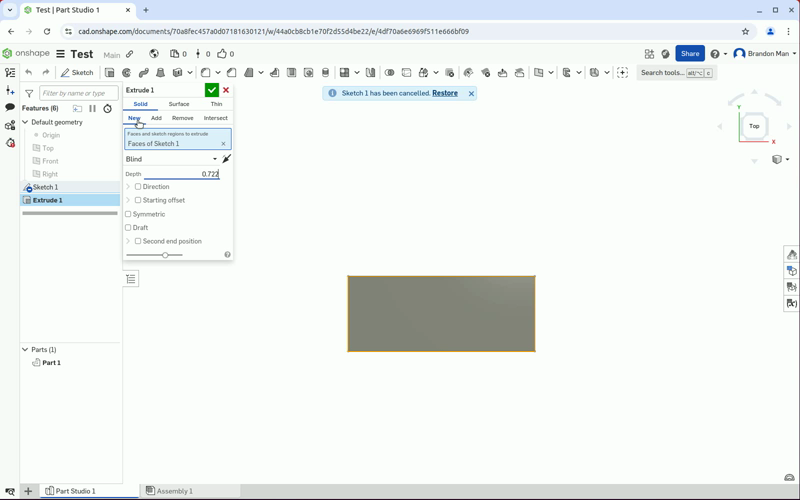
key(enter)
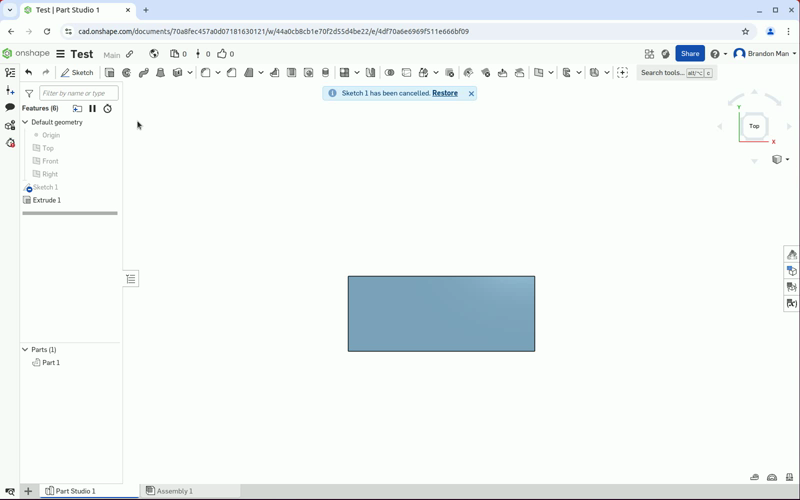
key(shift+h)
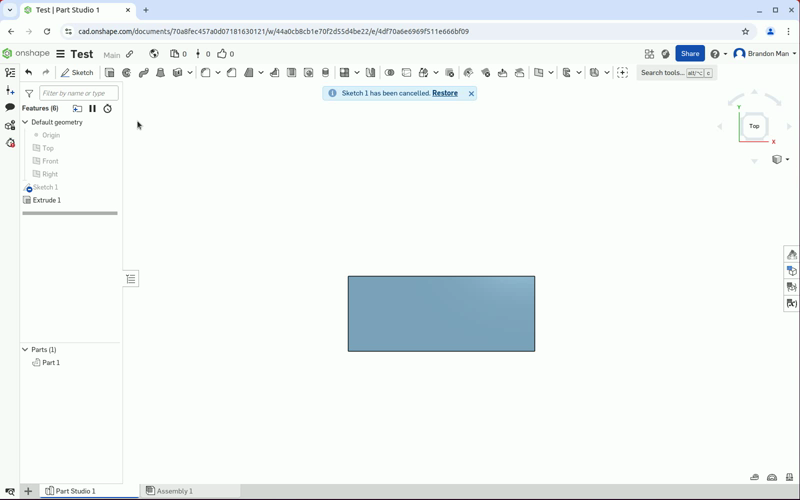
key(shift+h)
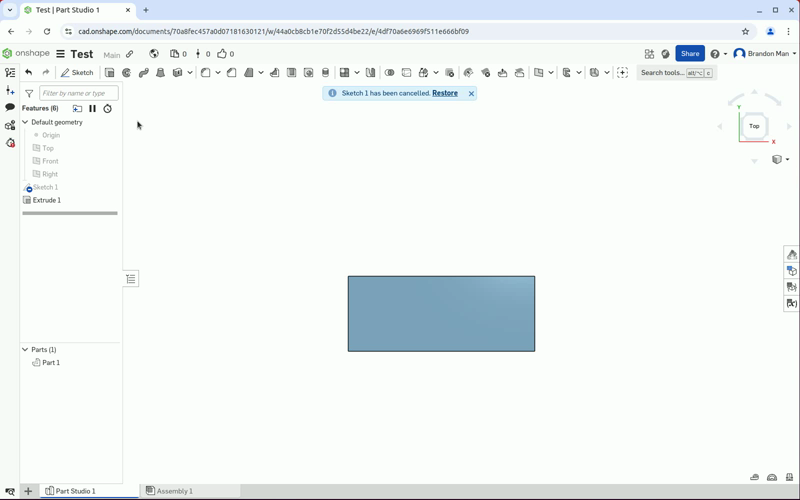
mouse_move(73, 189)
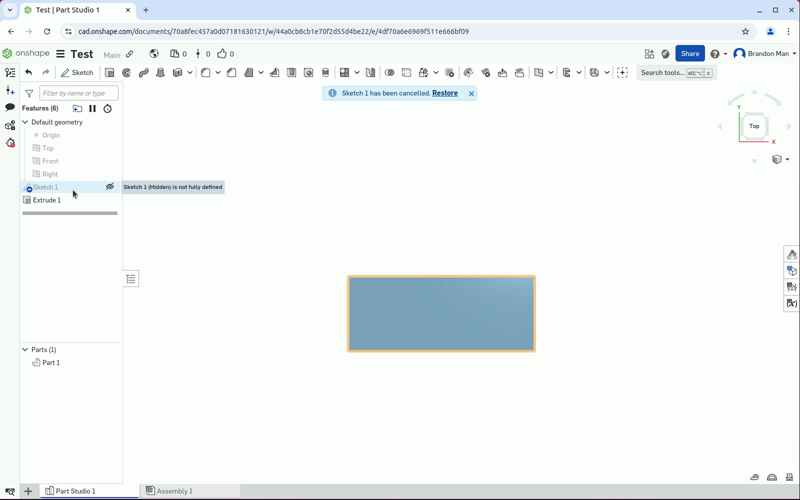
click(73, 189)
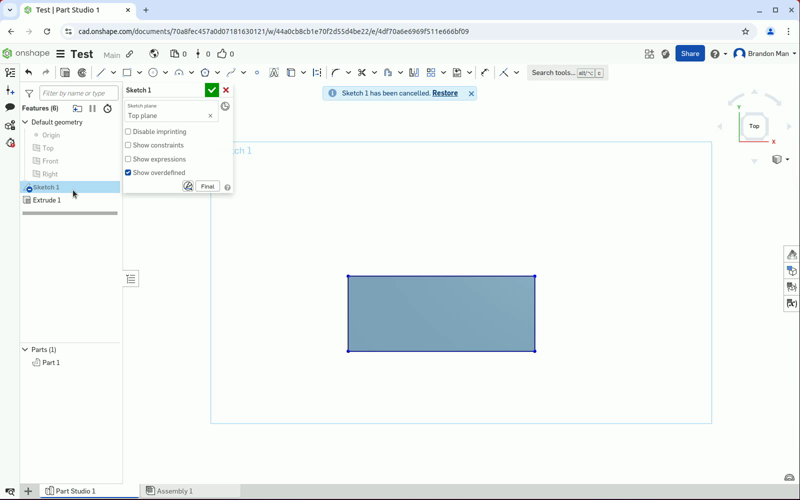
mouse_move(229, 92)
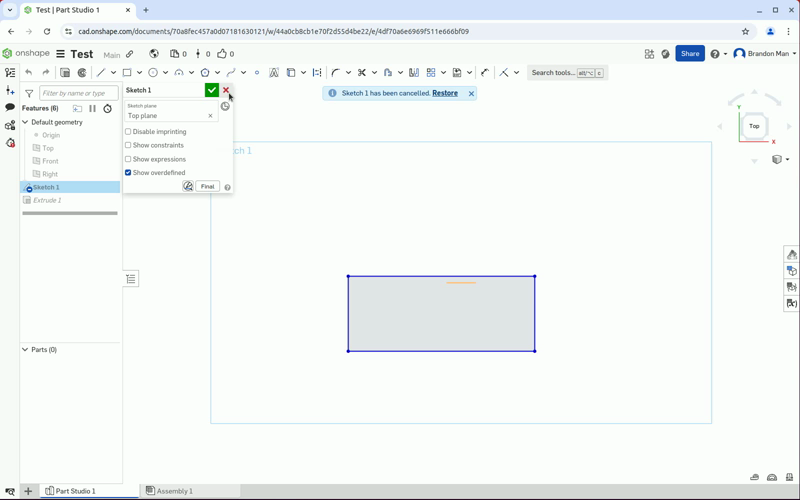
click(229, 92)
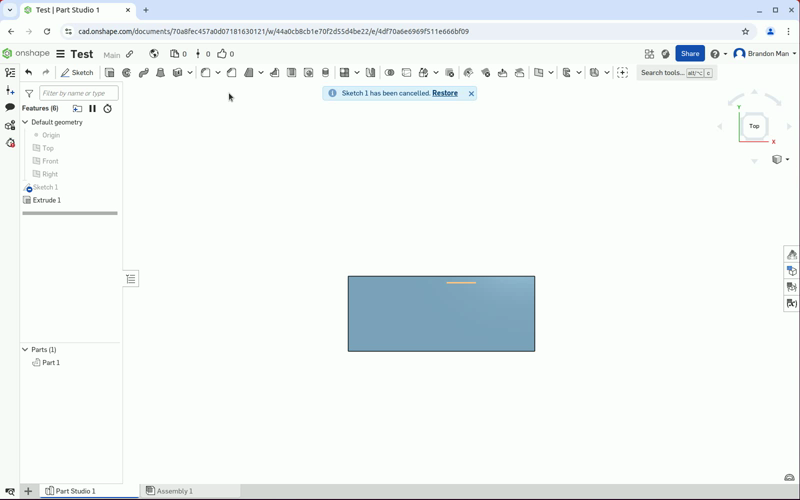
mouse_move(541, 75)
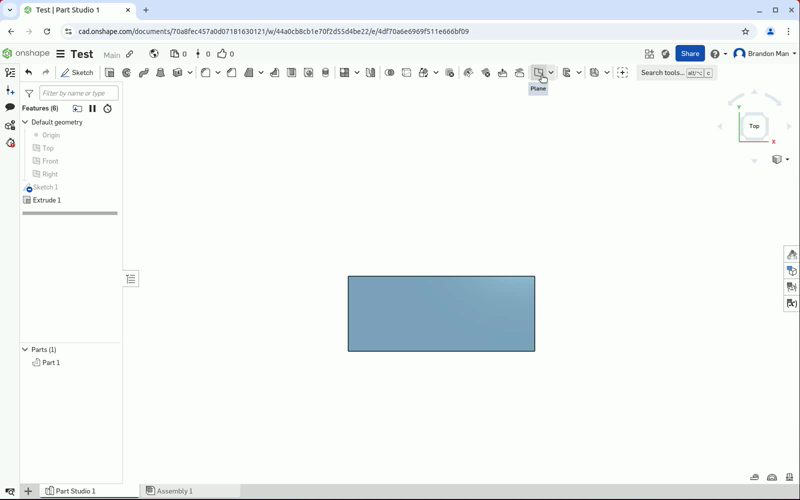
click(541, 75)
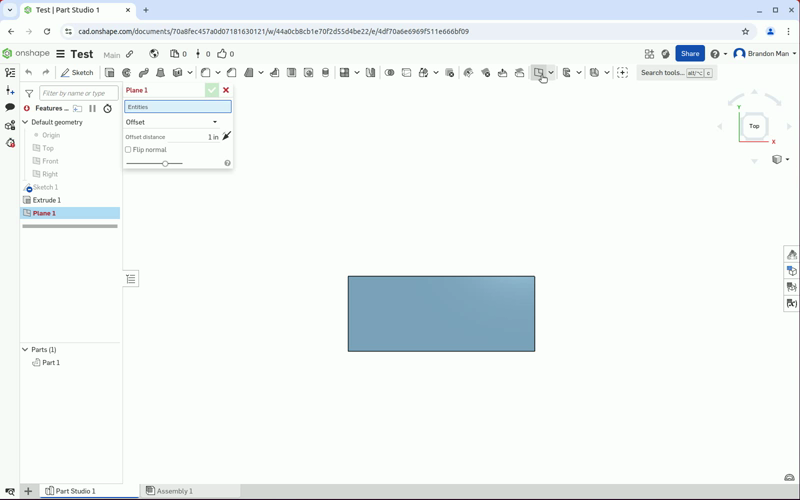
mouse_move(73, 150)
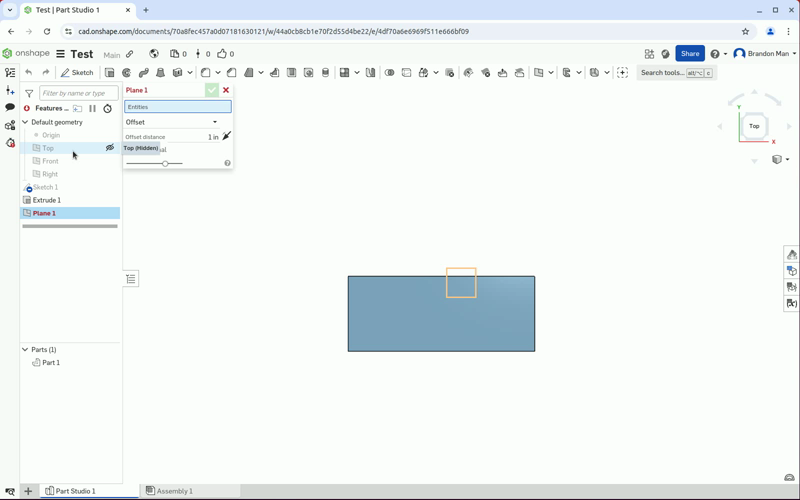
click(73, 150)
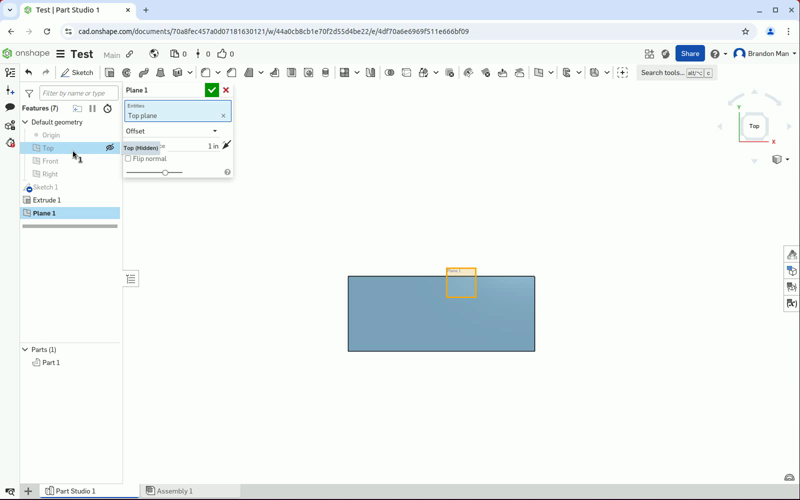
key(tab, 2)
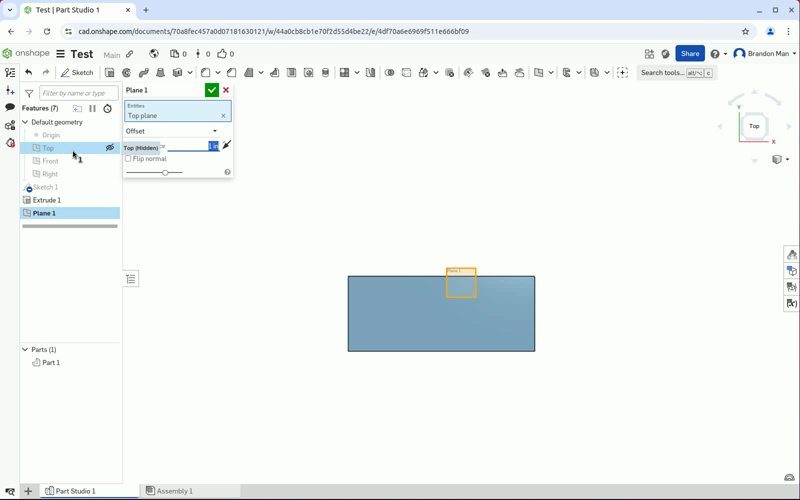
text(0.709)
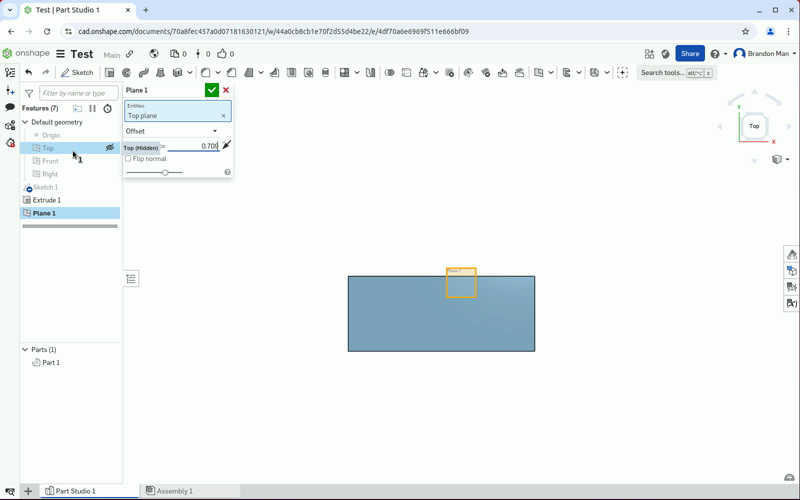
key(enter, 2)
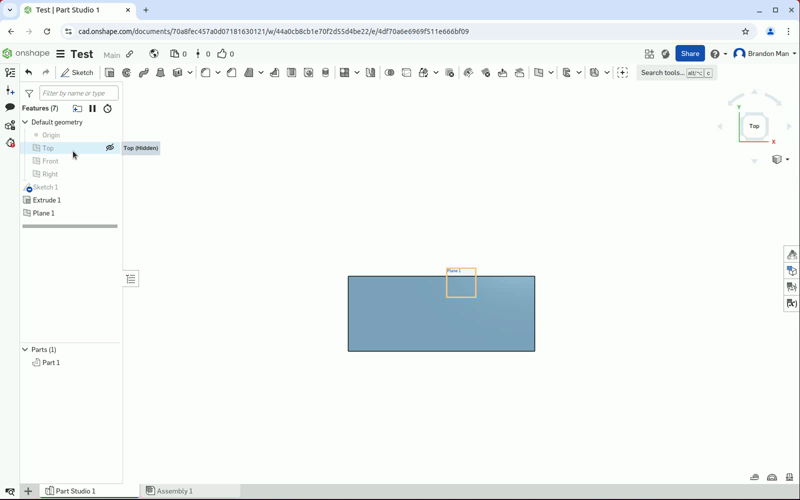
key(shift+s)
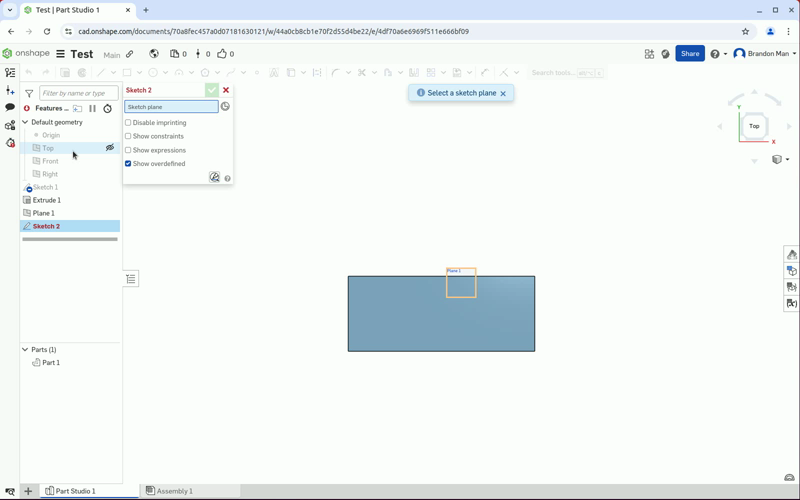
mouse_move(73, 215)
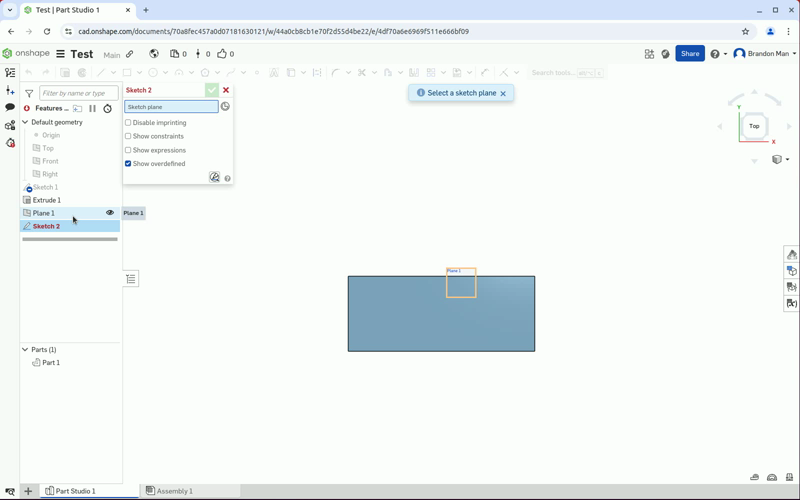
click(73, 215)
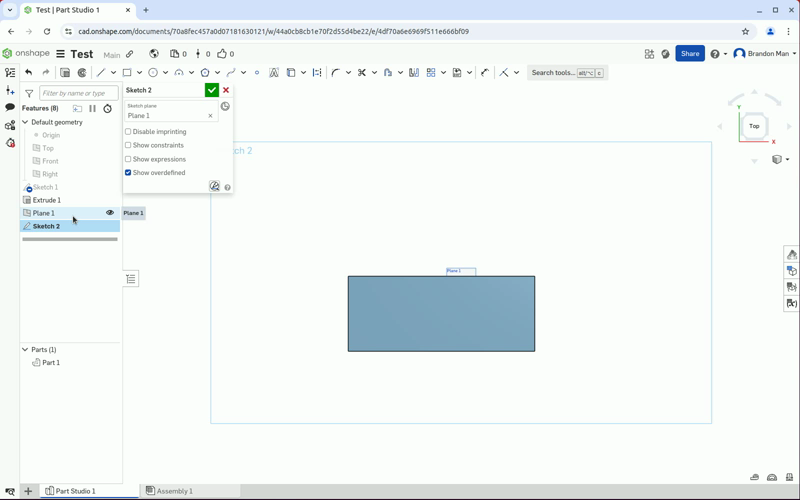
mouse_move(73, 352)
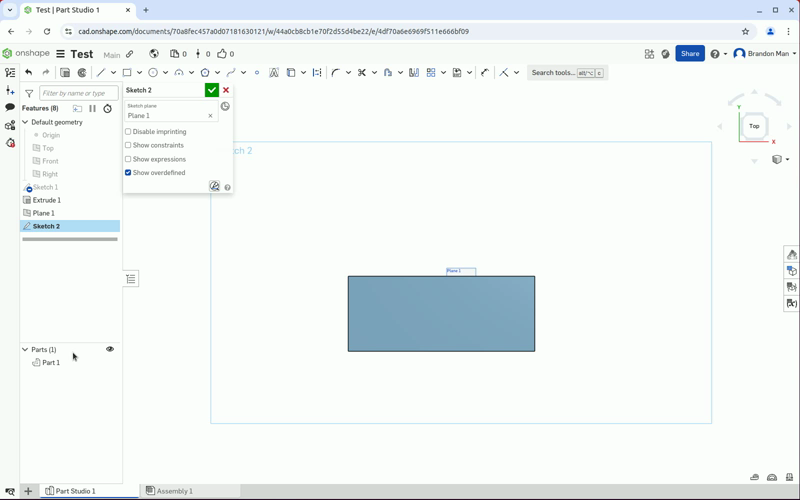
key(y)
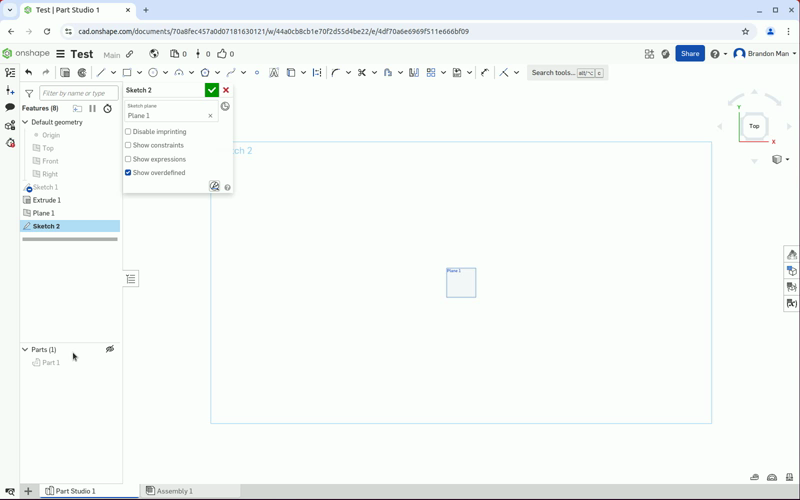
key(l)
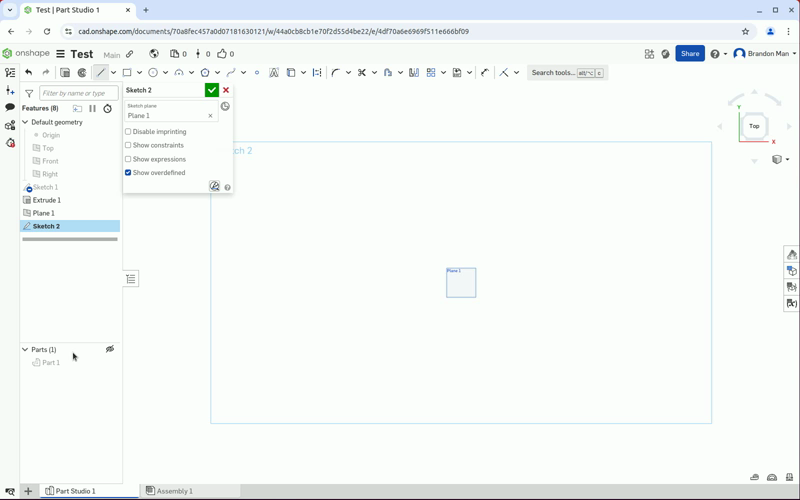
key_down(shift)
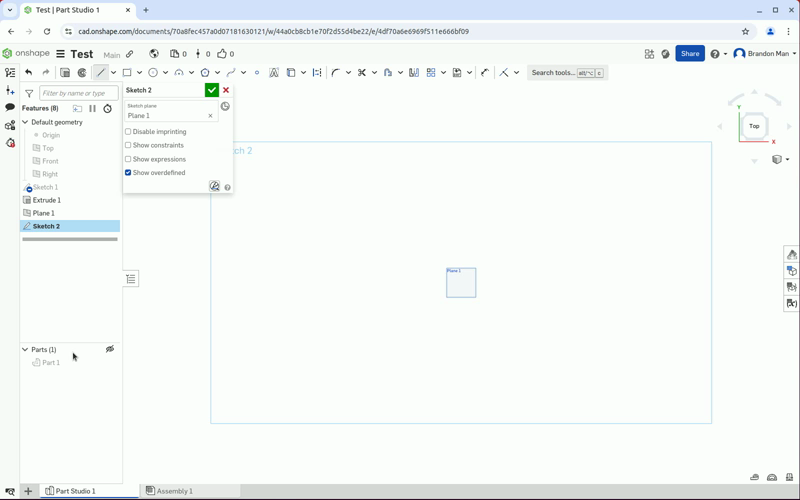
mouse_move(351, 347)
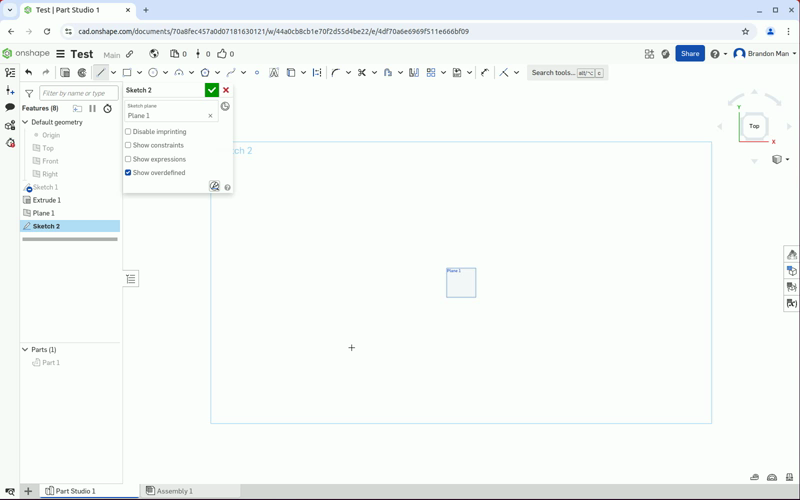
click(351, 347)
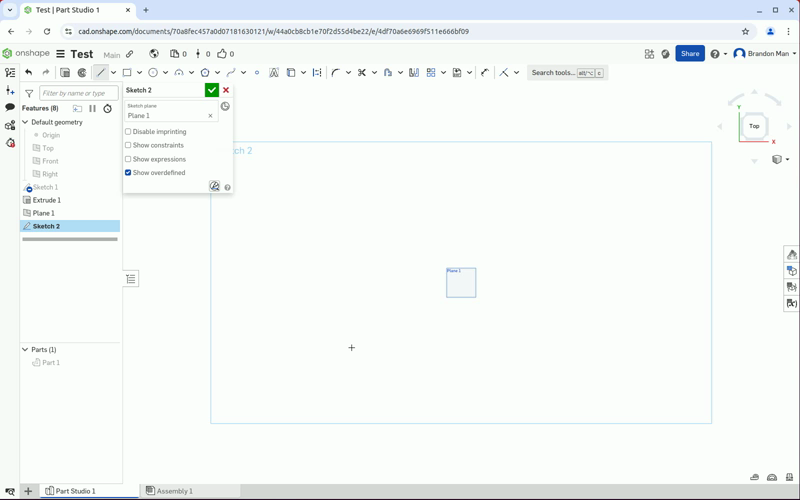
key_up(shift)
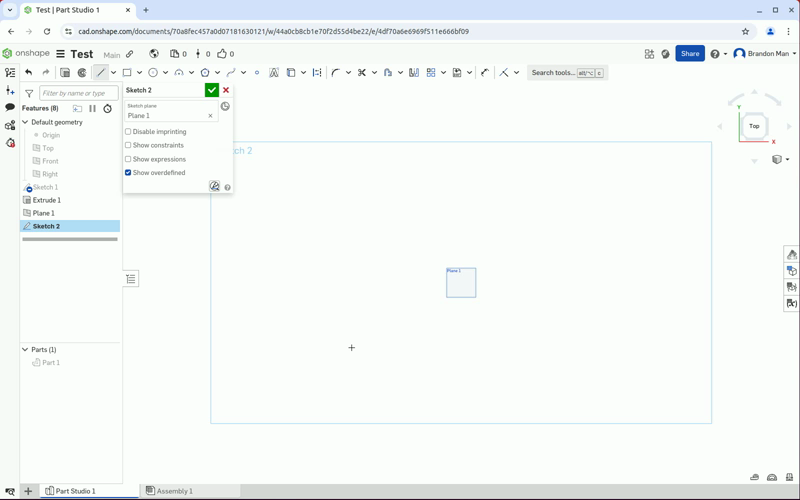
key_down(shift)
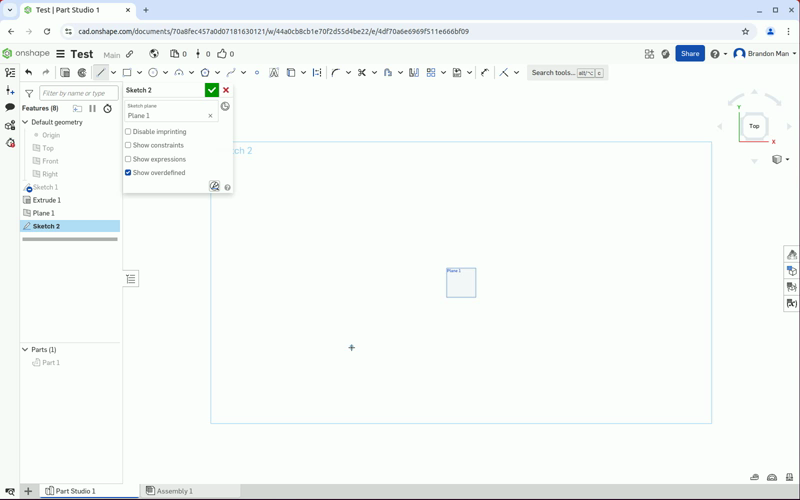
mouse_move(530, 347)
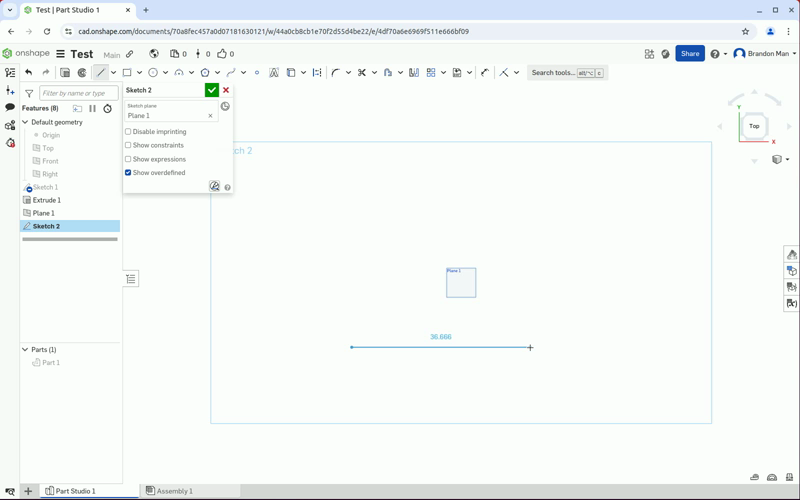
click(530, 347)
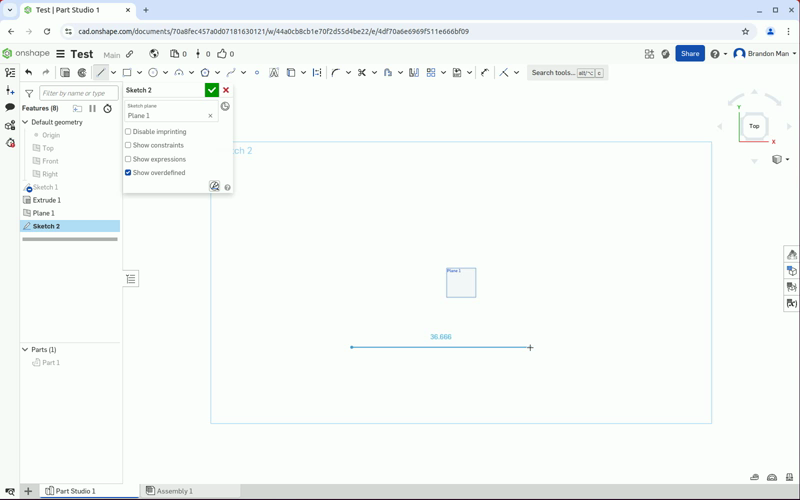
key_up(shift)
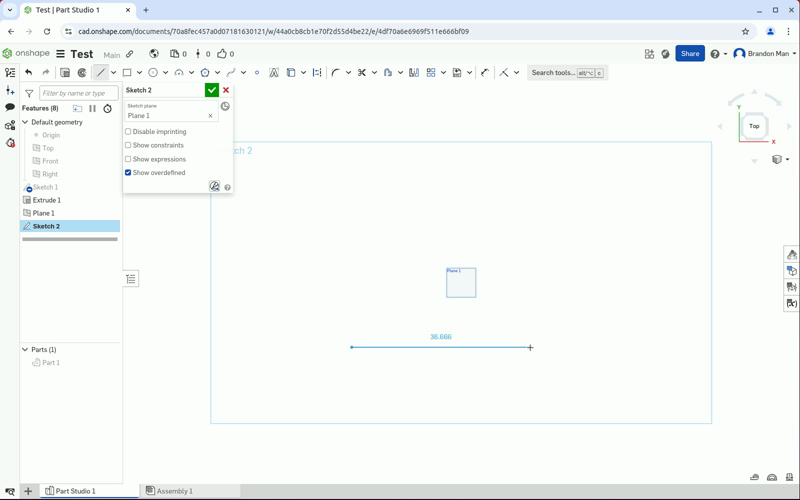
key_down(shift)
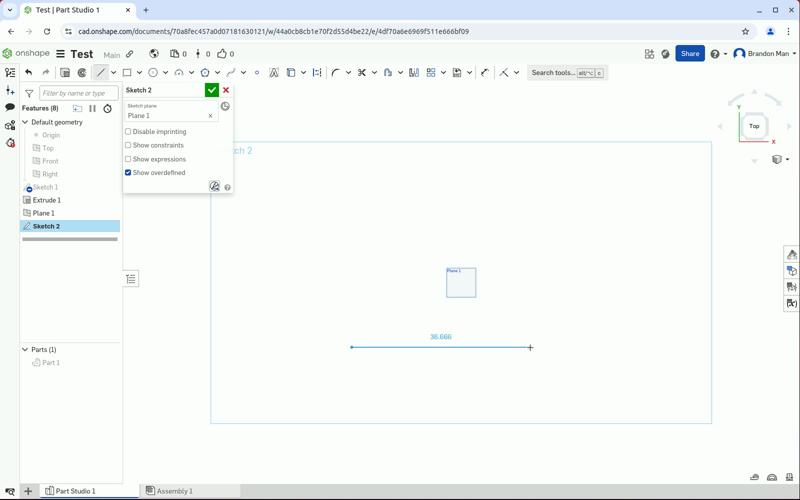
mouse_move(530, 279)
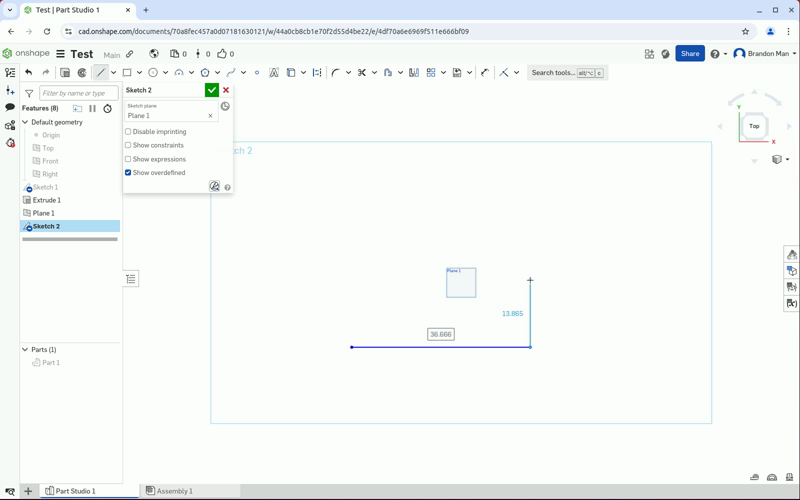
click(530, 279)
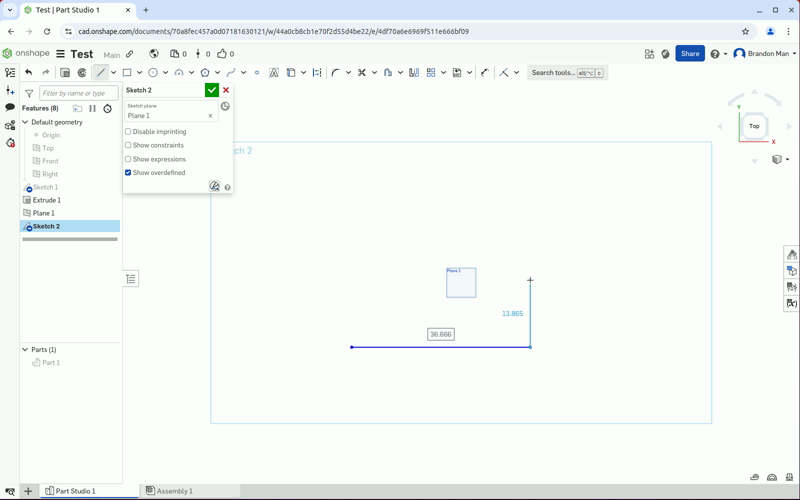
key_up(shift)
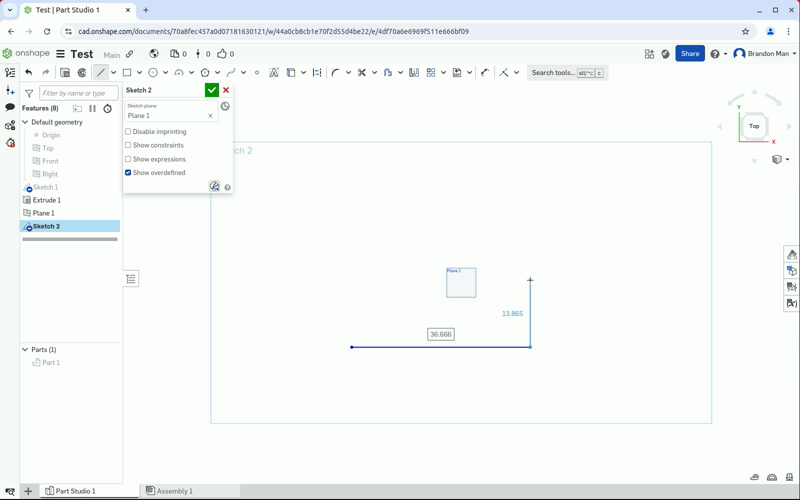
key_down(shift)
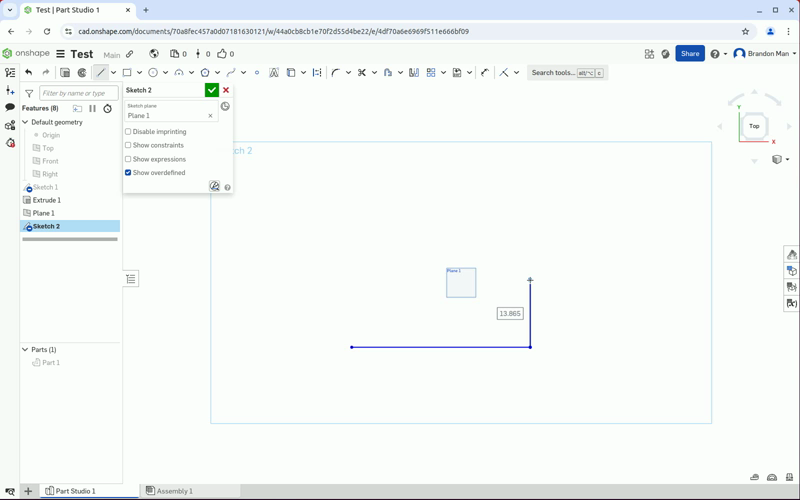
mouse_move(351, 279)
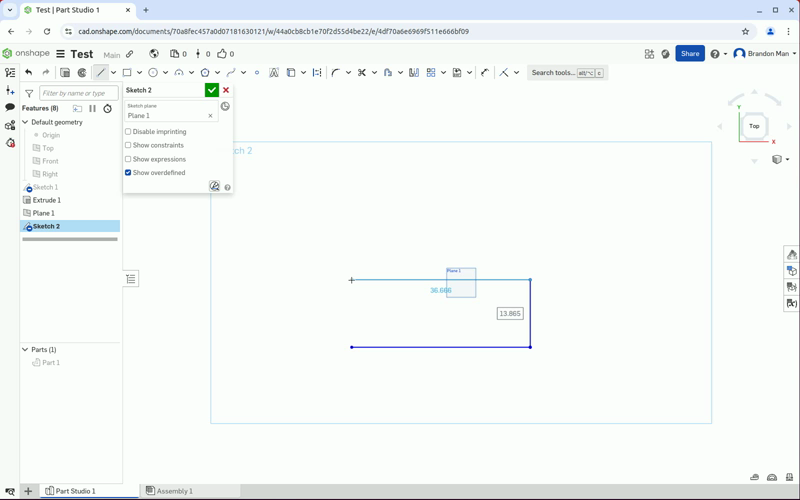
click(351, 279)
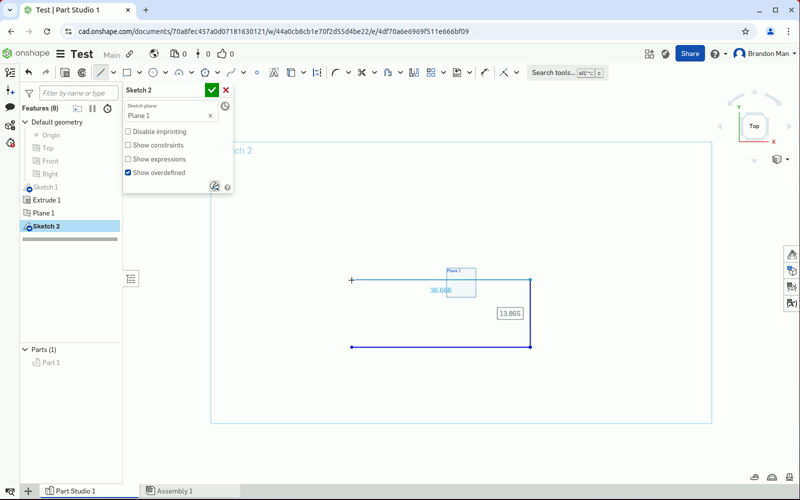
key_up(shift)
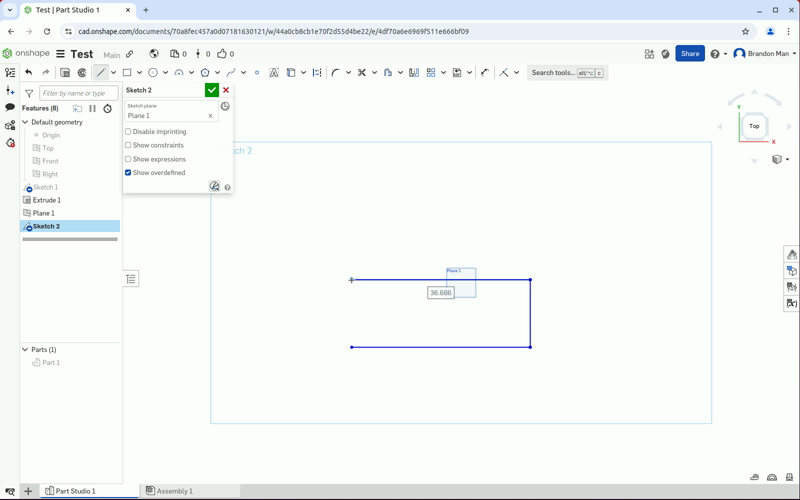
key_down(shift)
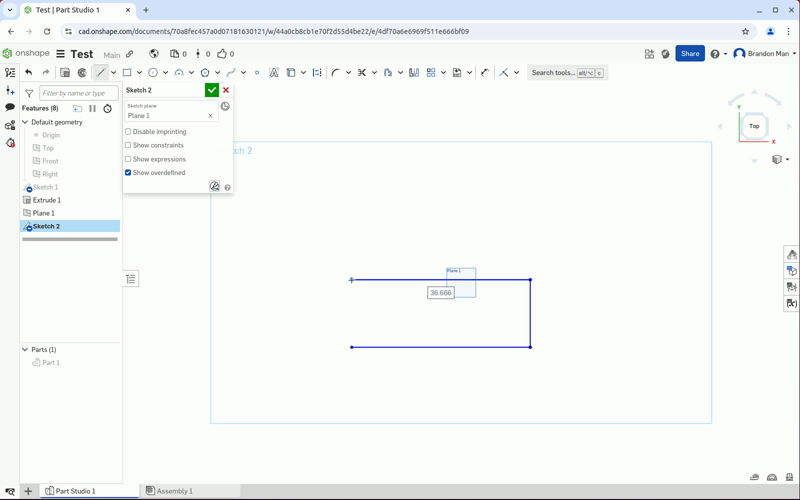
mouse_move(351, 347)
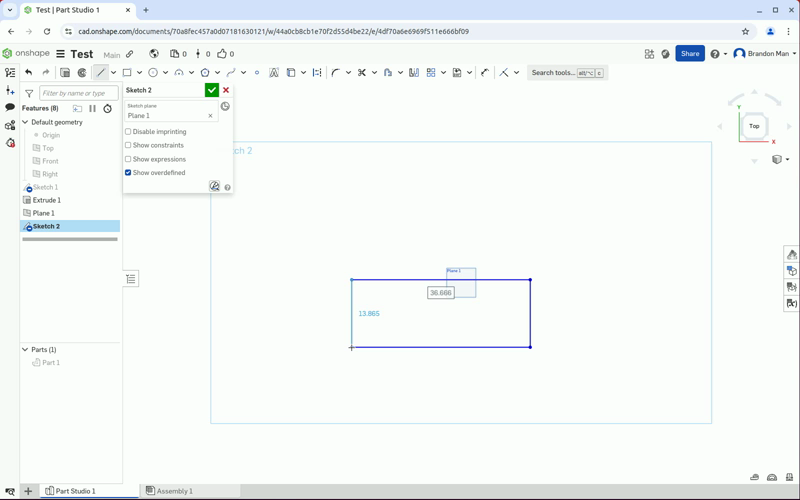
key_up(shift)
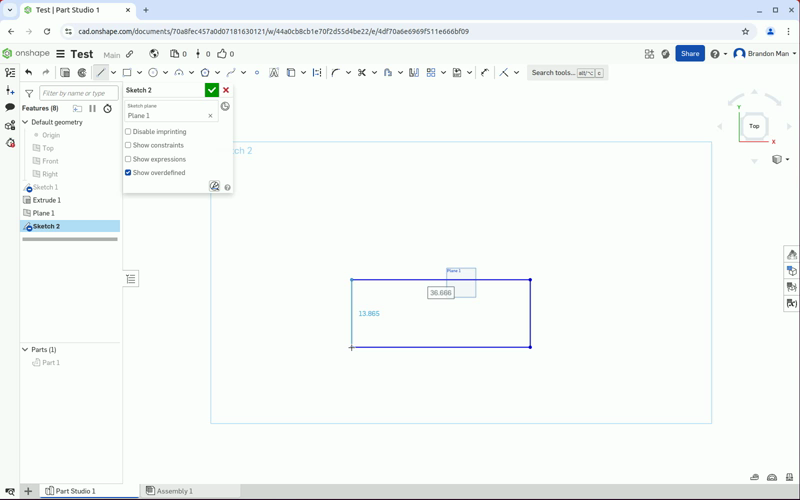
click(351, 347)
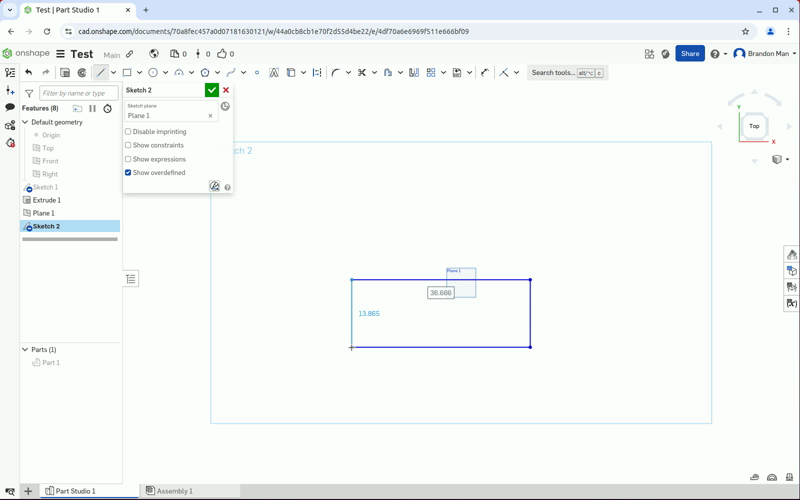
key(esc)
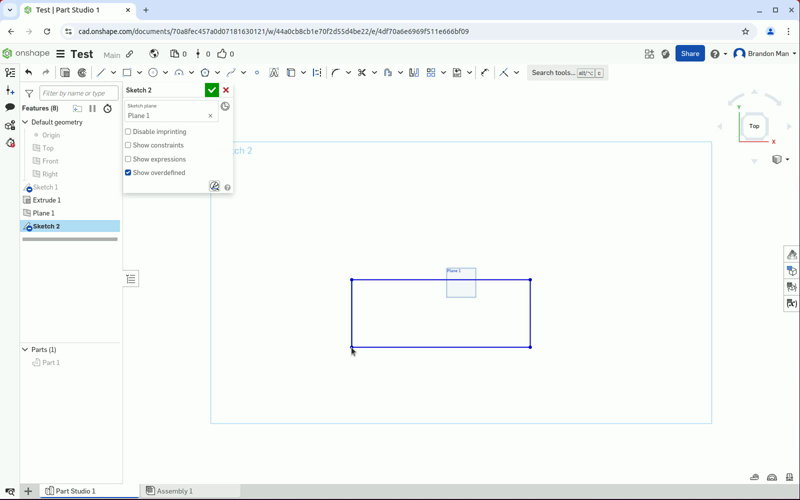
mouse_move(425, 317)
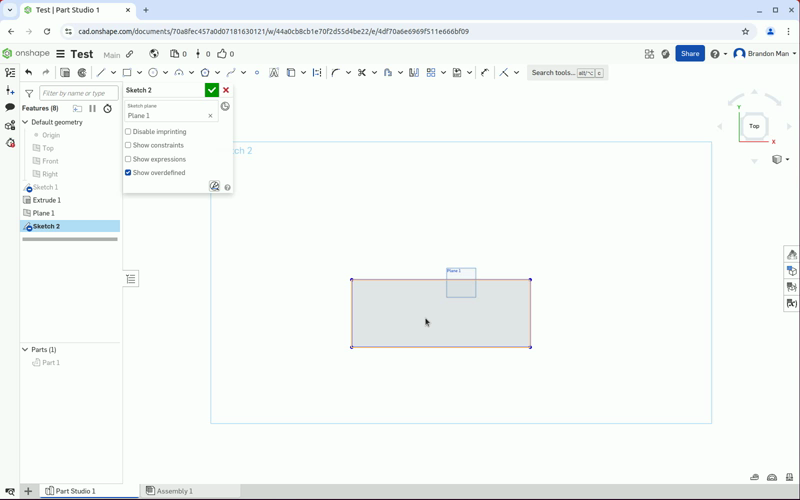
click(425, 317)
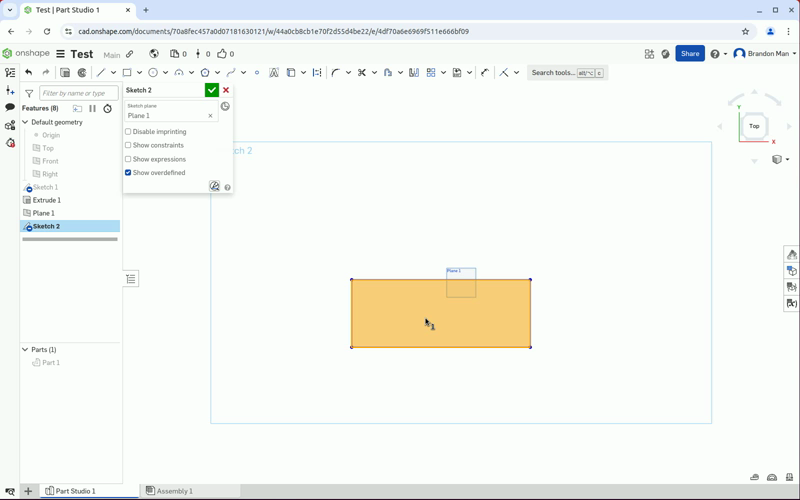
mouse_move(73, 352)
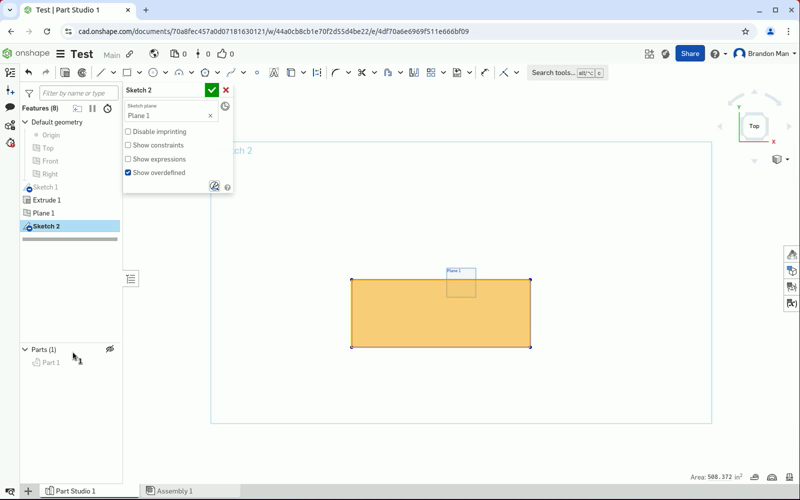
key(shift+y)
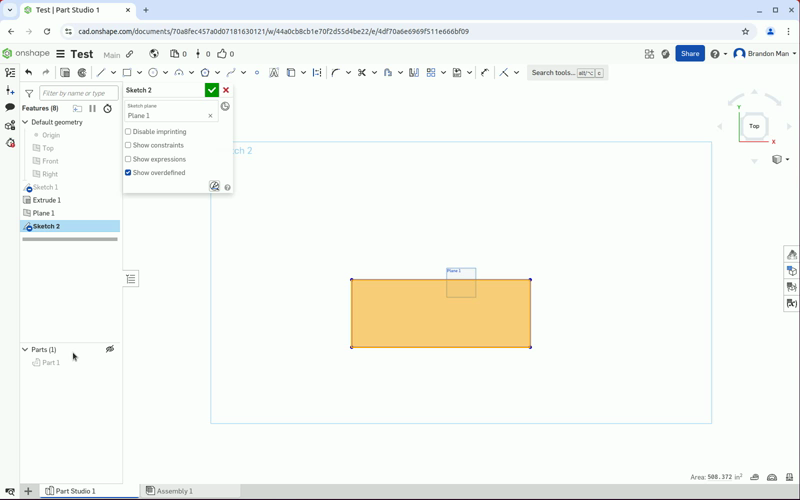
key(shift+e)
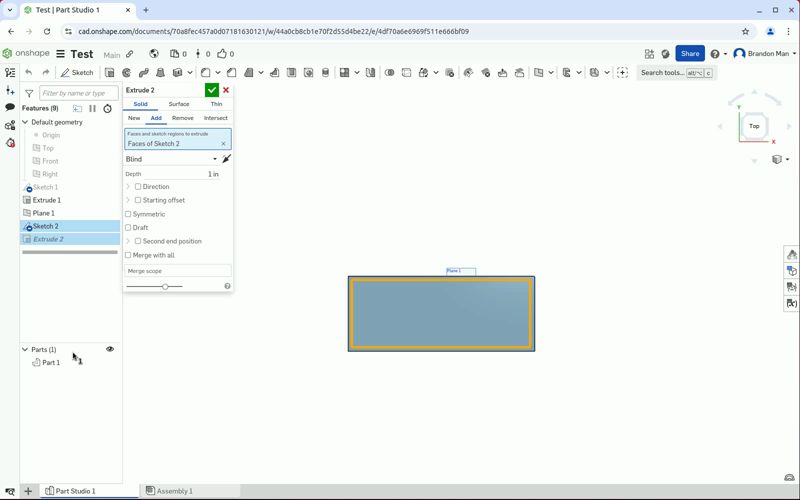
mouse_move(143, 106)
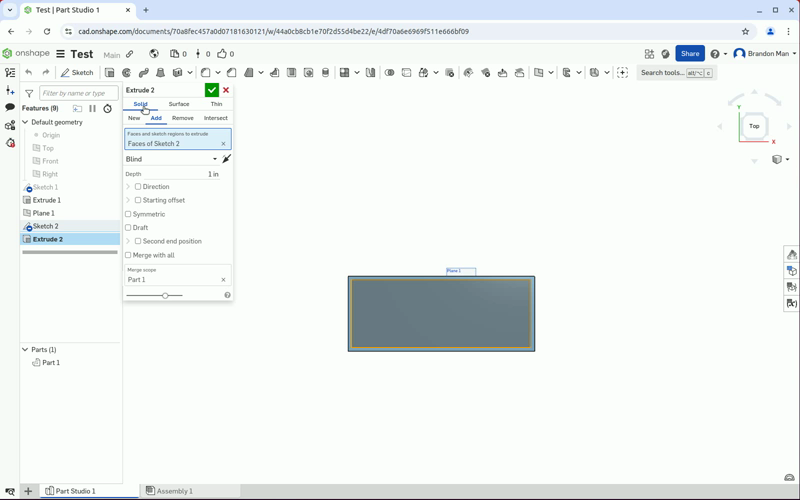
click(143, 106)
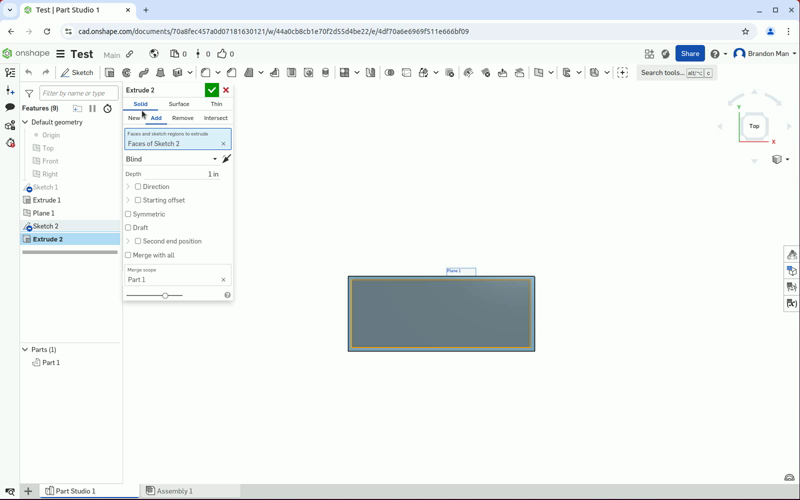
mouse_move(137, 120)
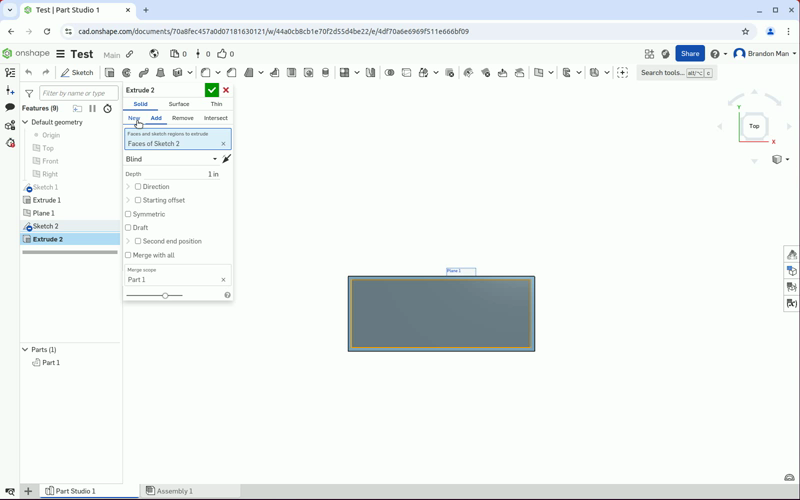
click(137, 120)
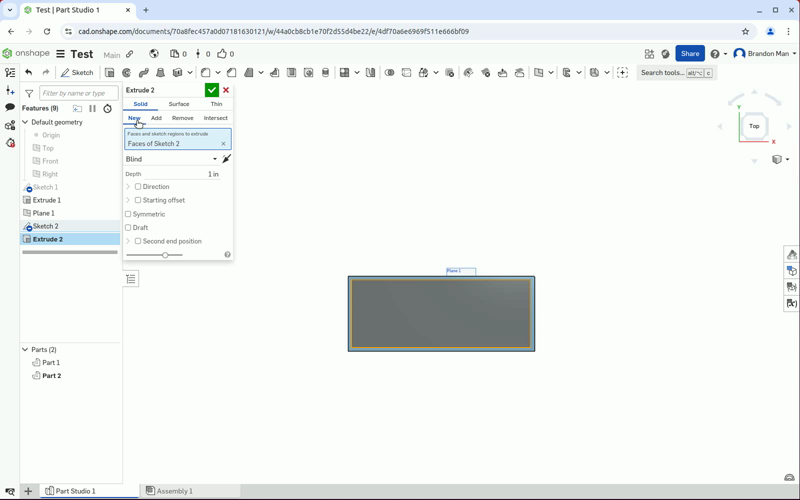
key(tab, 4)
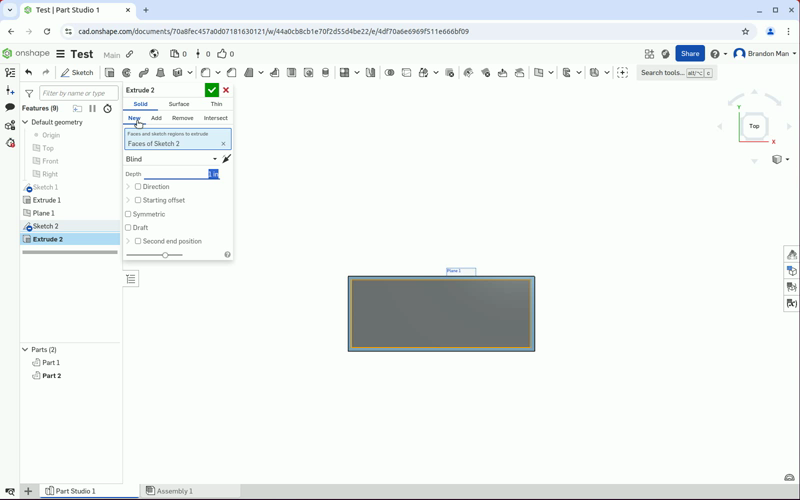
text(22.386)
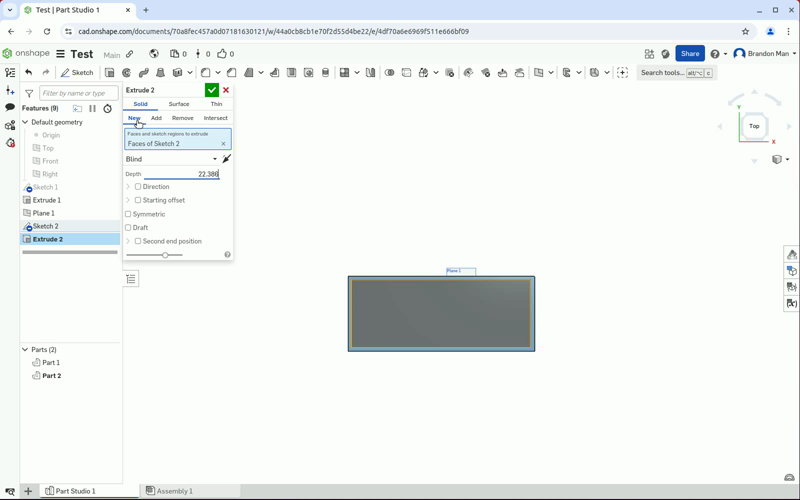
key(enter)
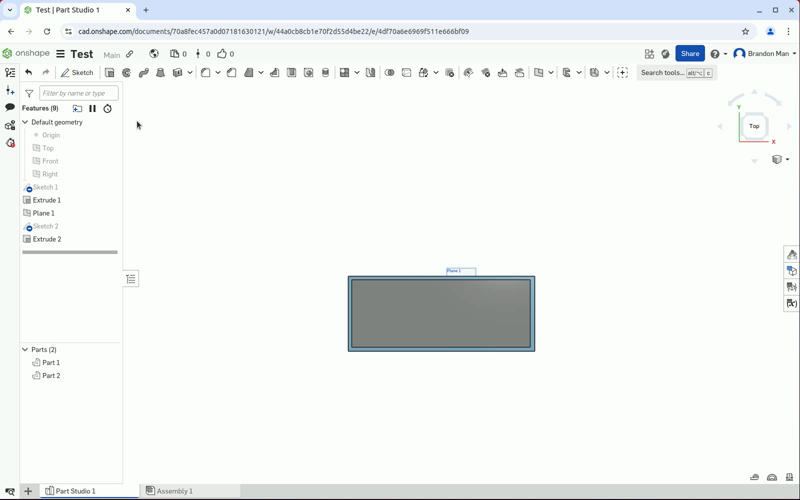
key(shift+h)
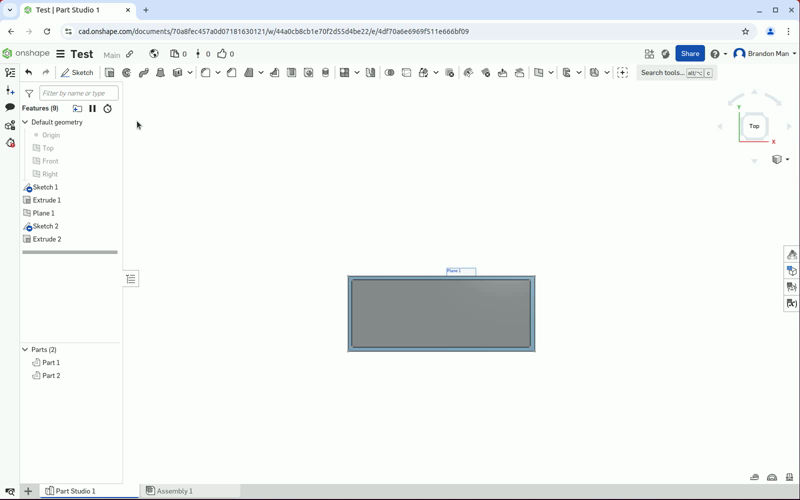
key(shift+h)
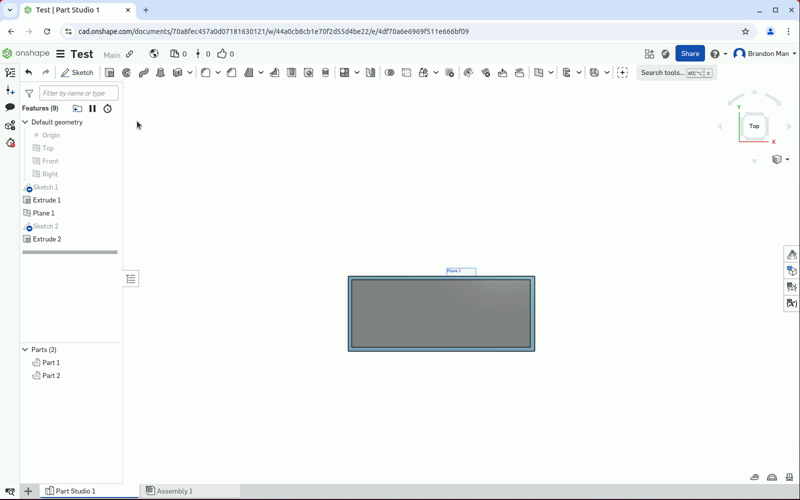
mouse_move(73, 189)
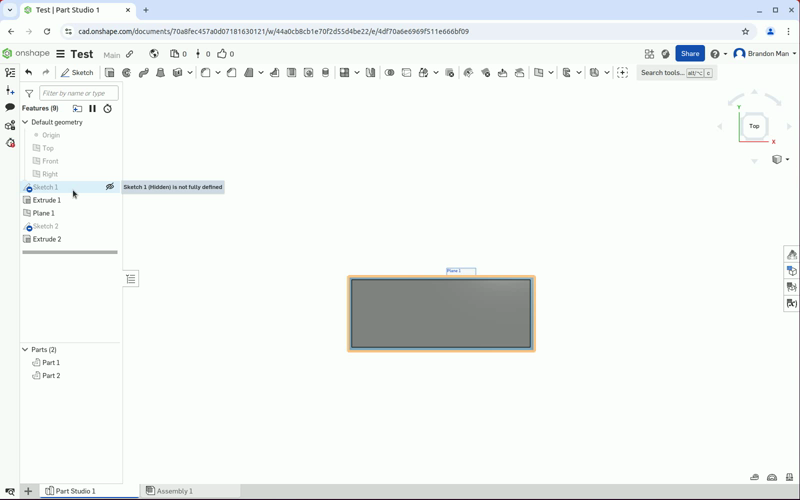
click(73, 189)
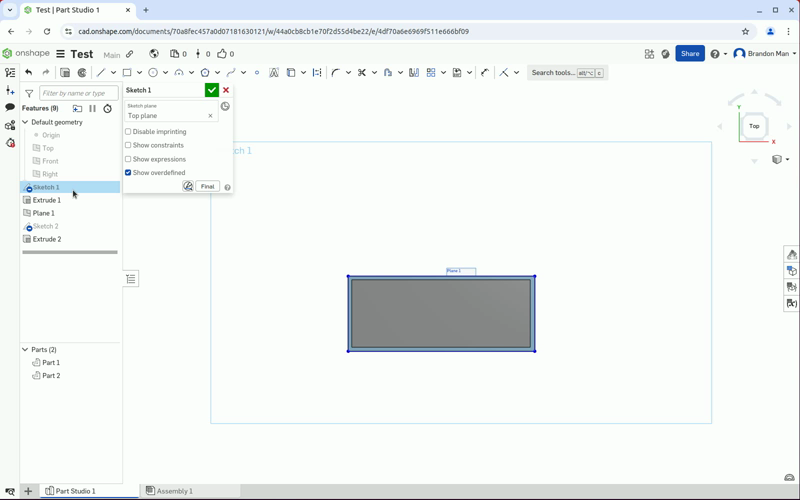
mouse_move(229, 92)
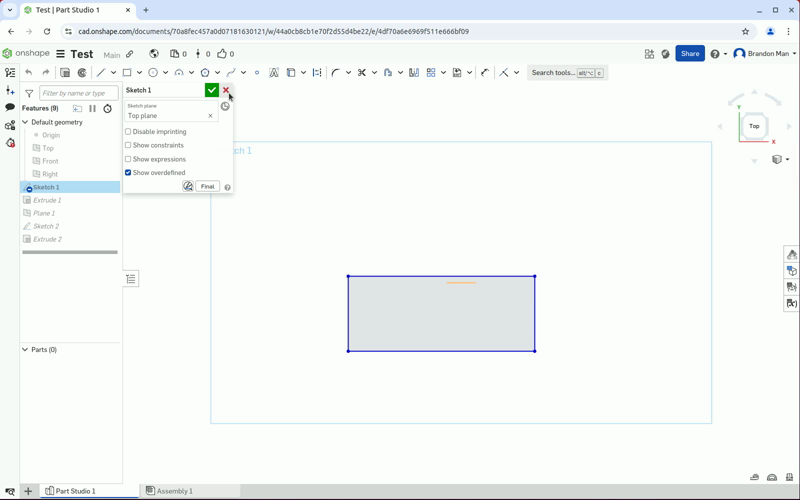
click(229, 92)
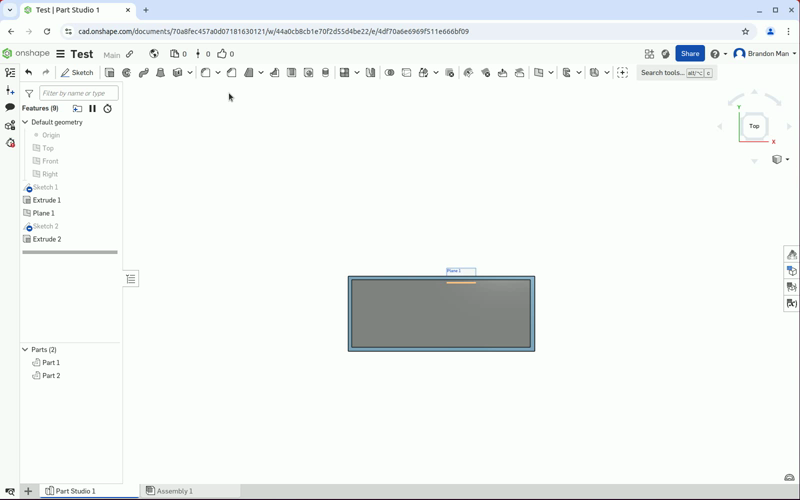
mouse_move(73, 352)
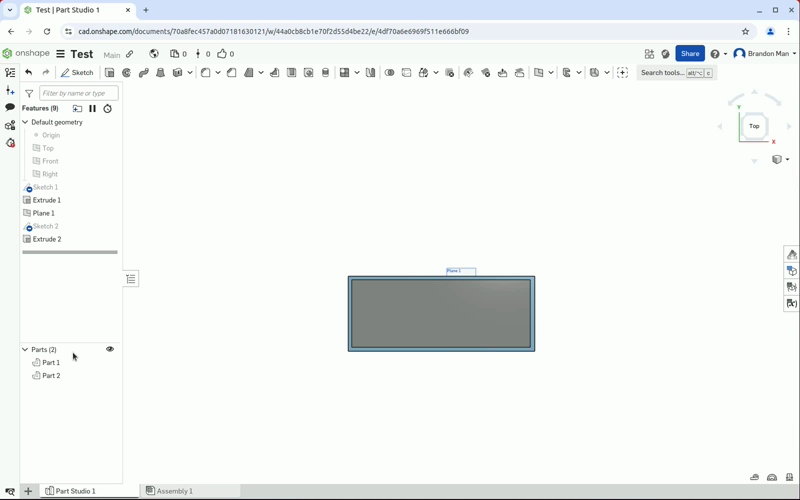
key(y)
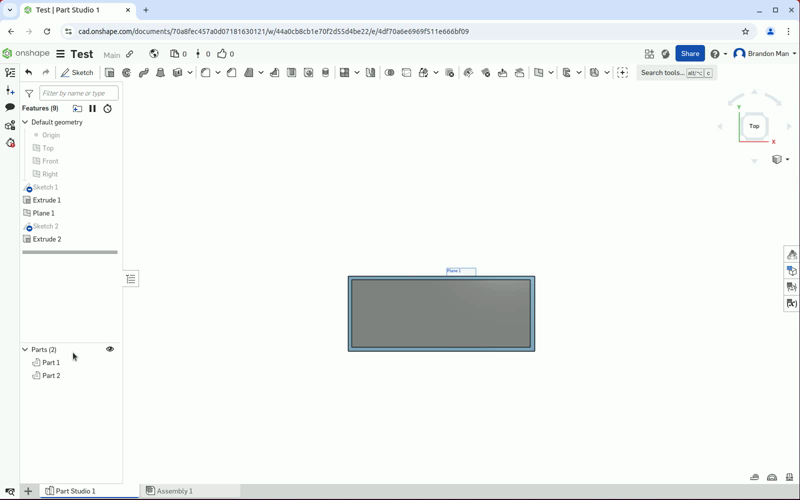
key(shift+p)
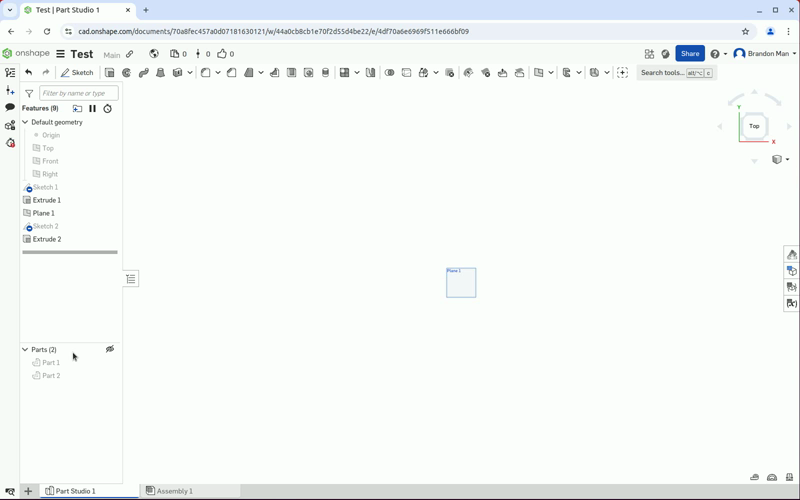
key(space)
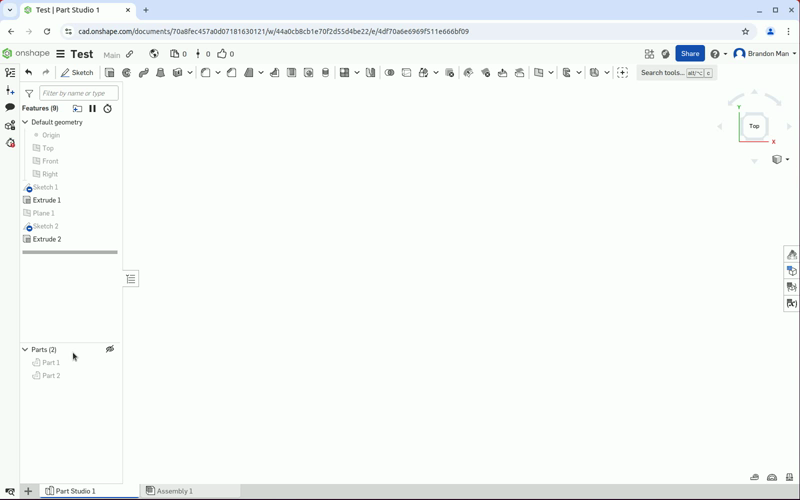
key_down(shift)
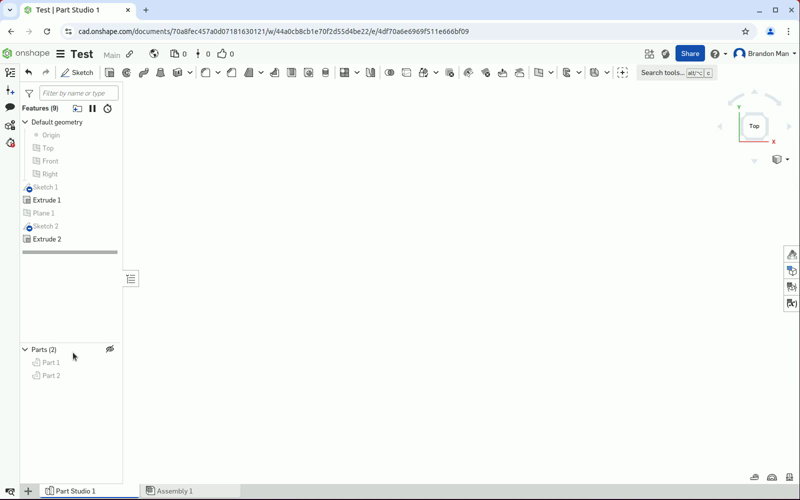
key(up)
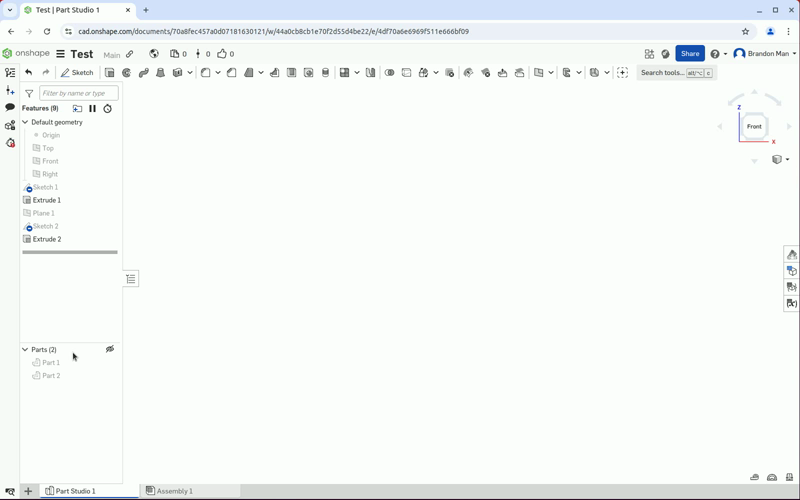
key_up(shift)
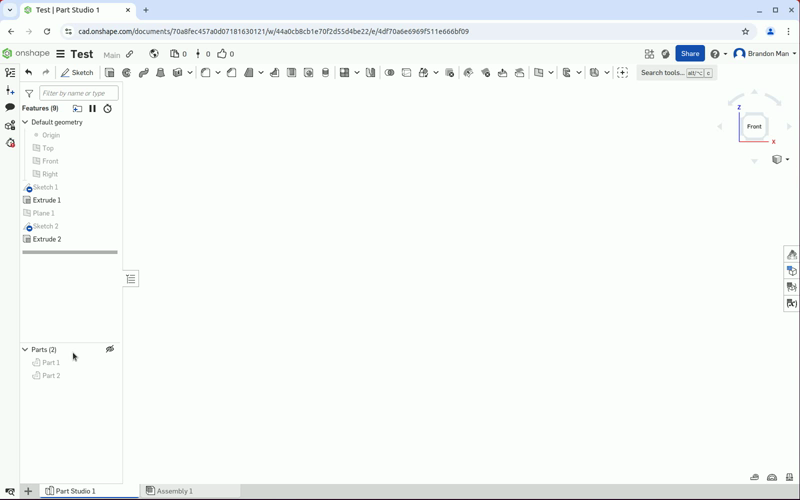
key(space)
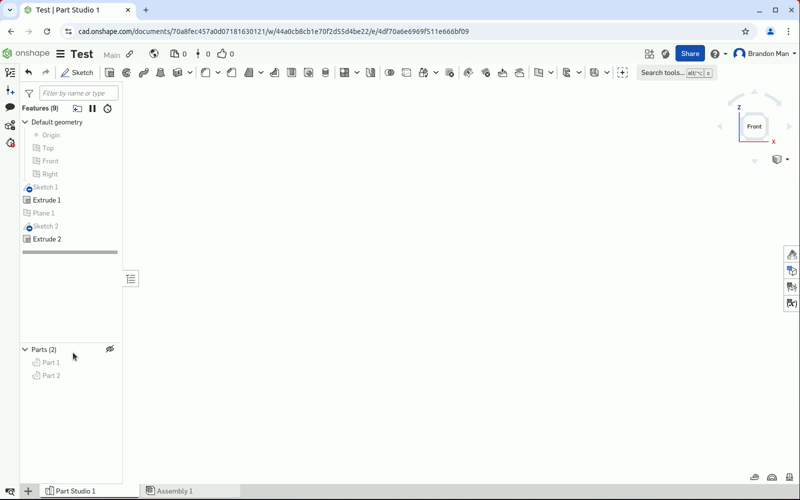
key_down(shift)
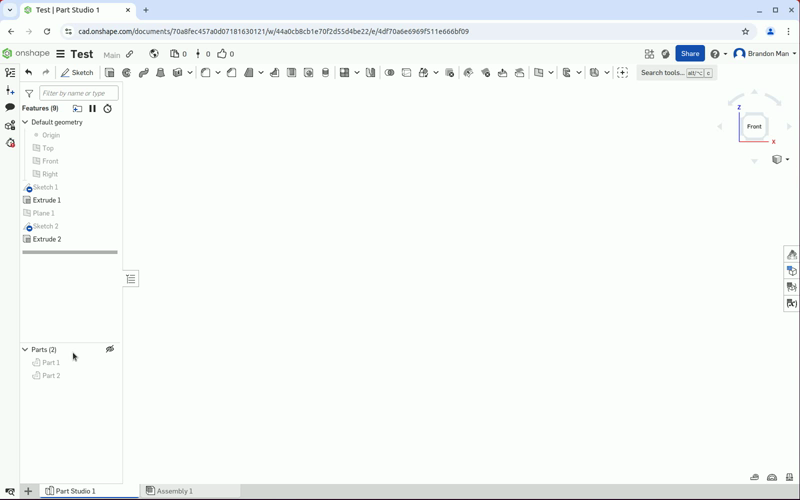
key(left)
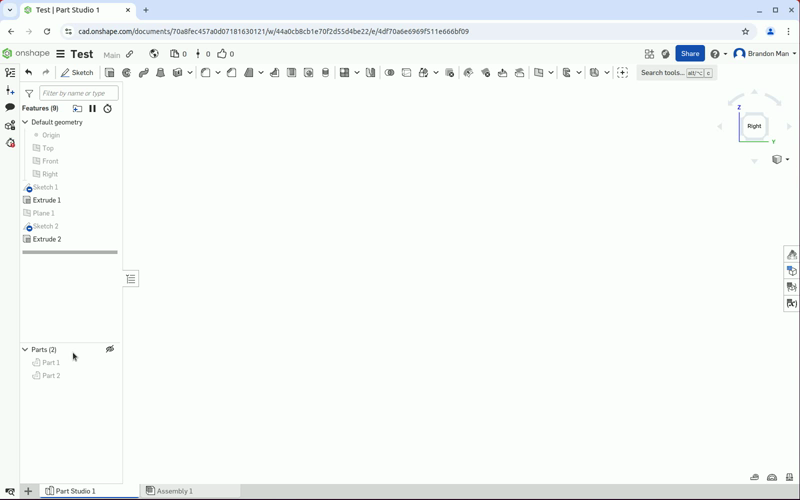
key_up(shift)
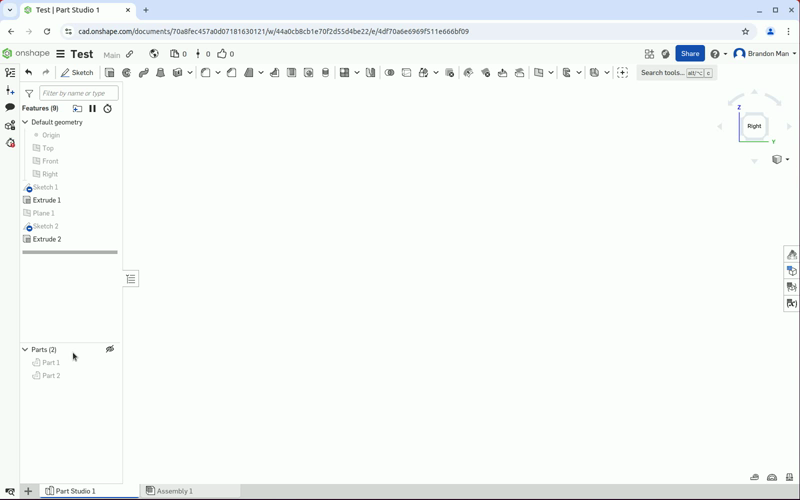
mouse_move(73, 352)
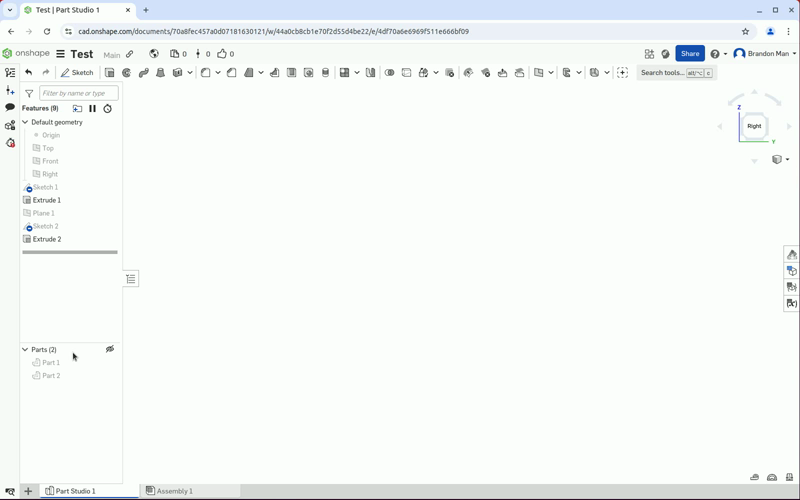
key(shift+y)
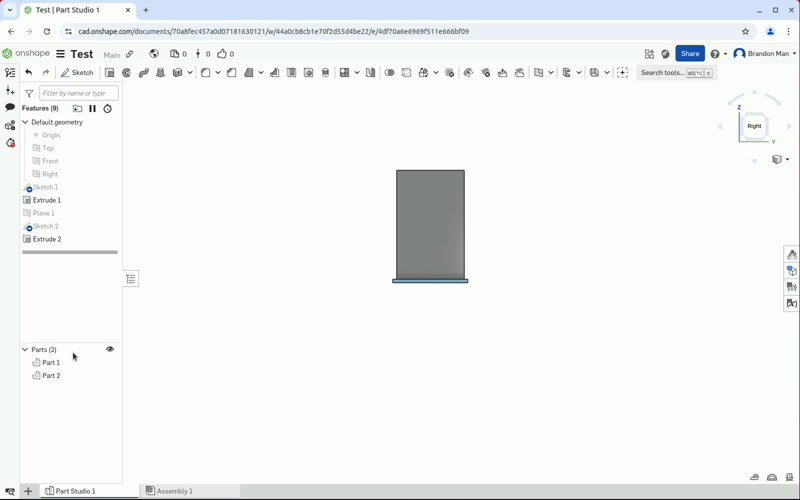
mouse_move(541, 75)
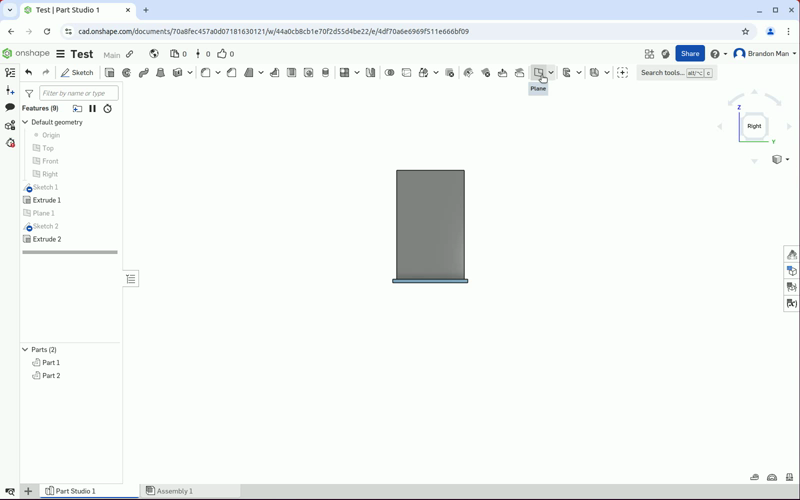
click(541, 75)
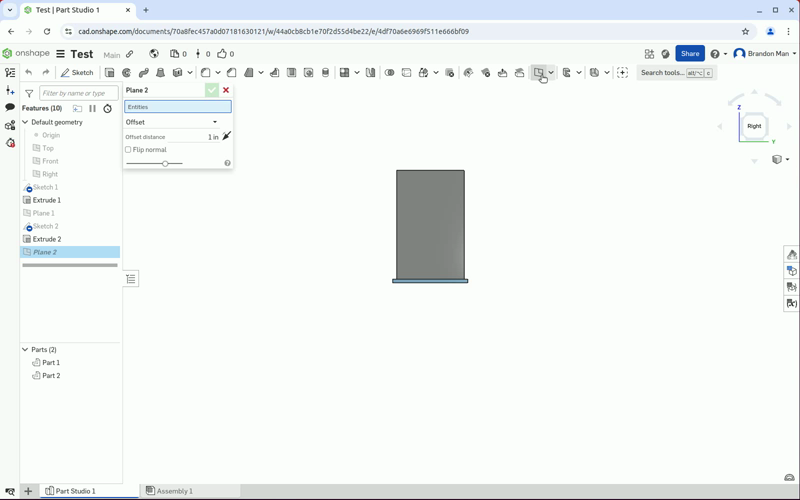
mouse_move(73, 176)
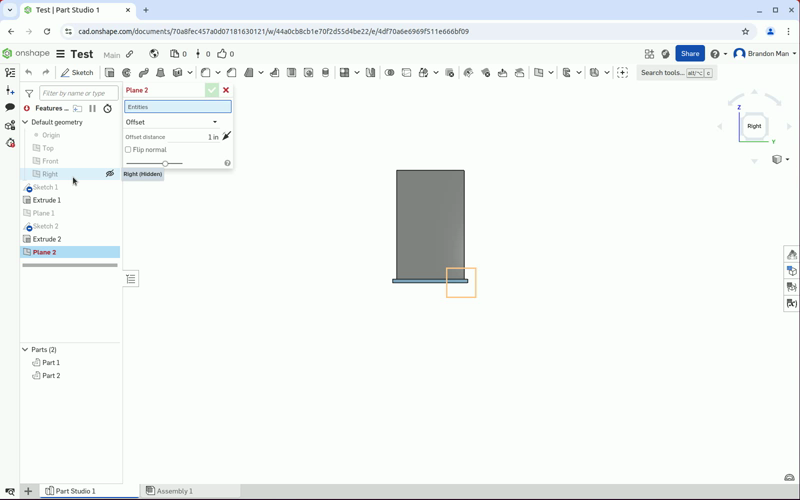
click(73, 176)
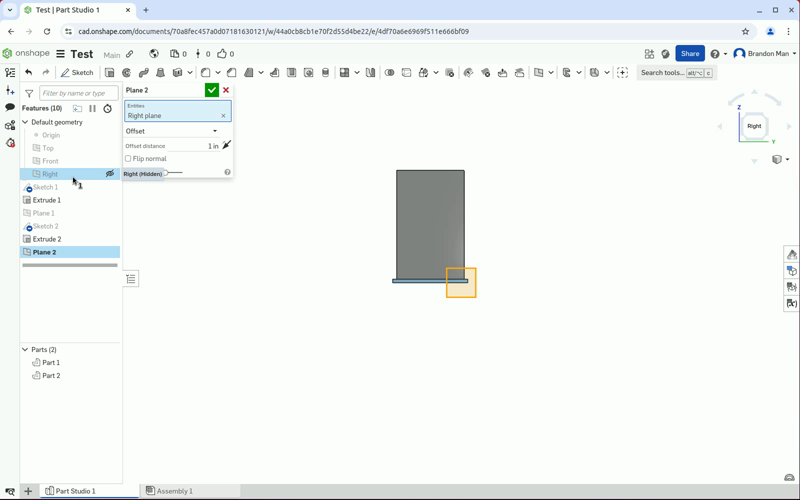
key(tab, 2)
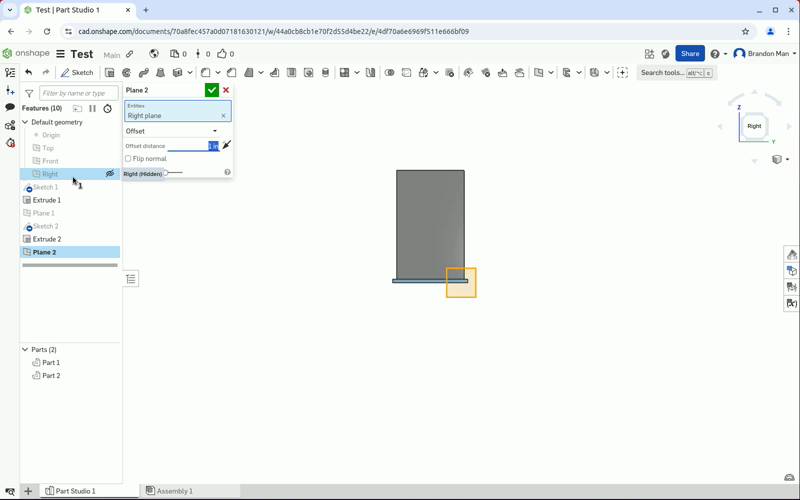
text(14.697)
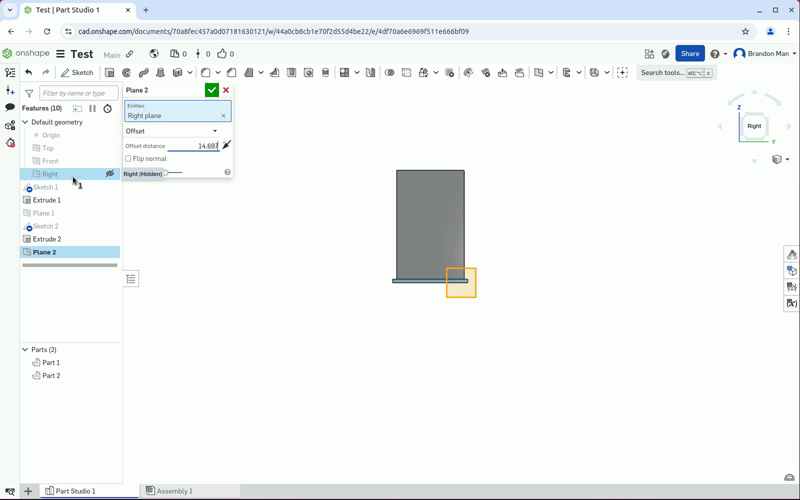
key(enter, 2)
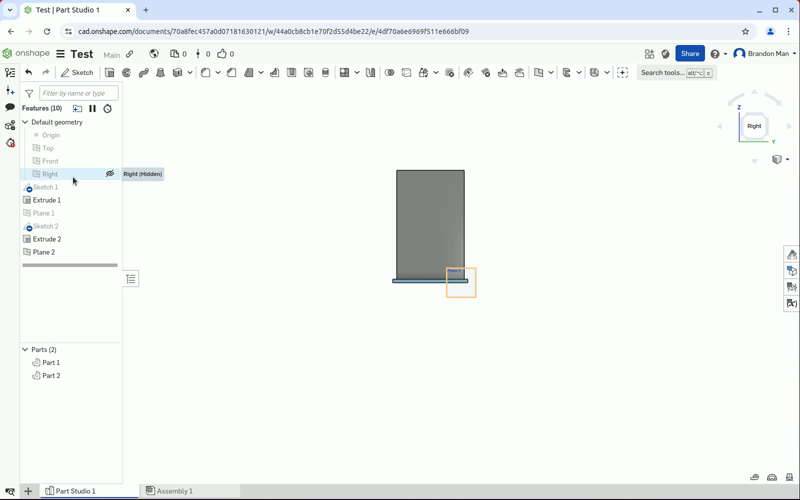
key(shift+s)
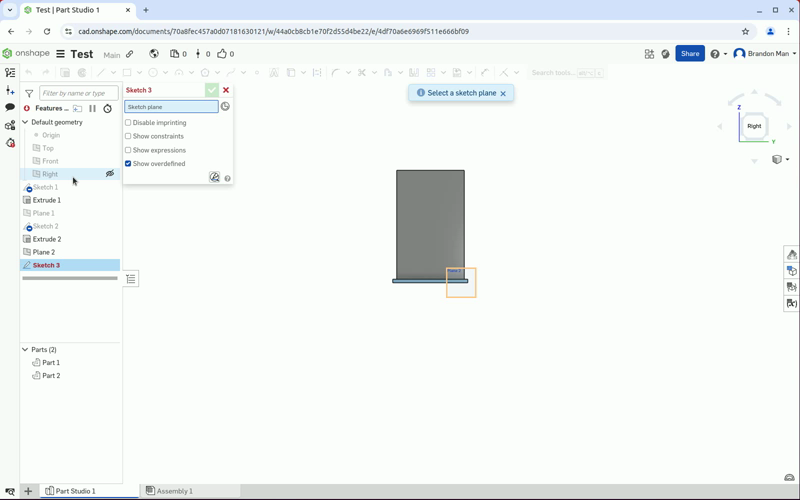
mouse_move(73, 254)
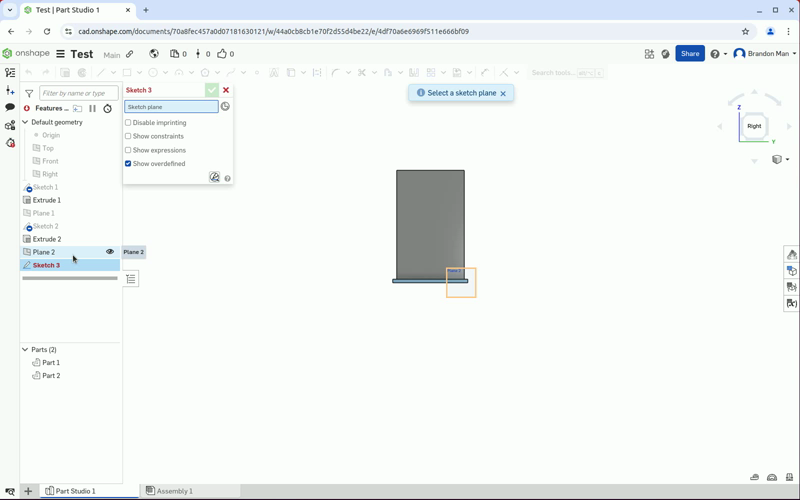
click(73, 254)
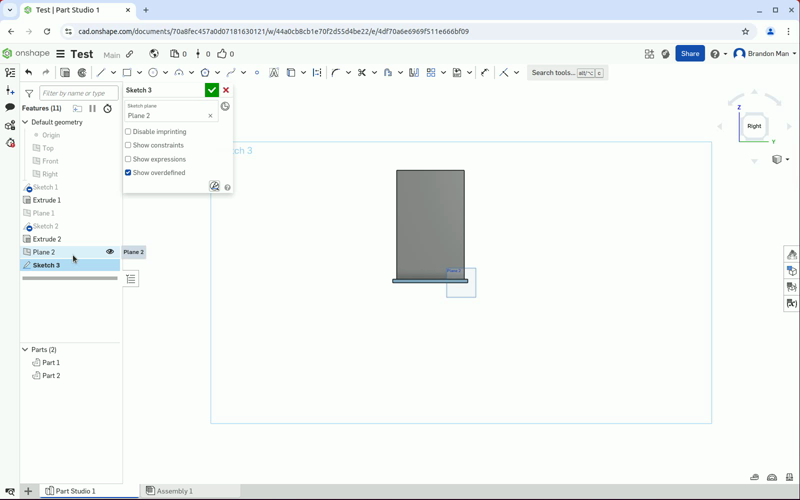
mouse_move(73, 352)
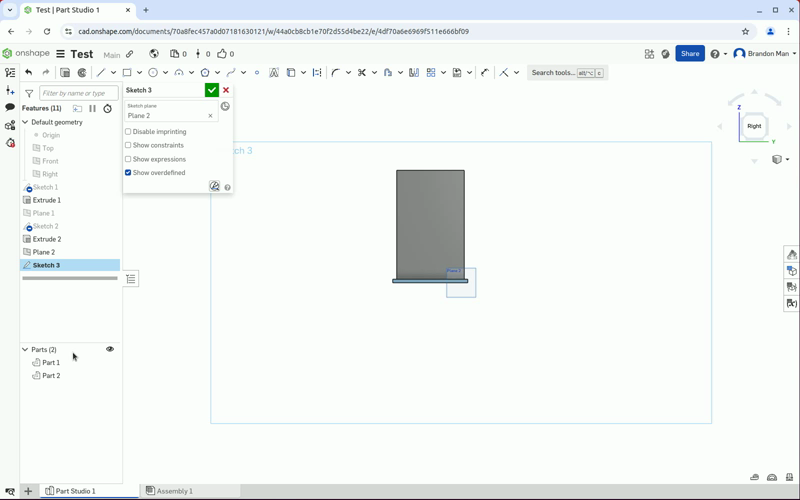
key(y)
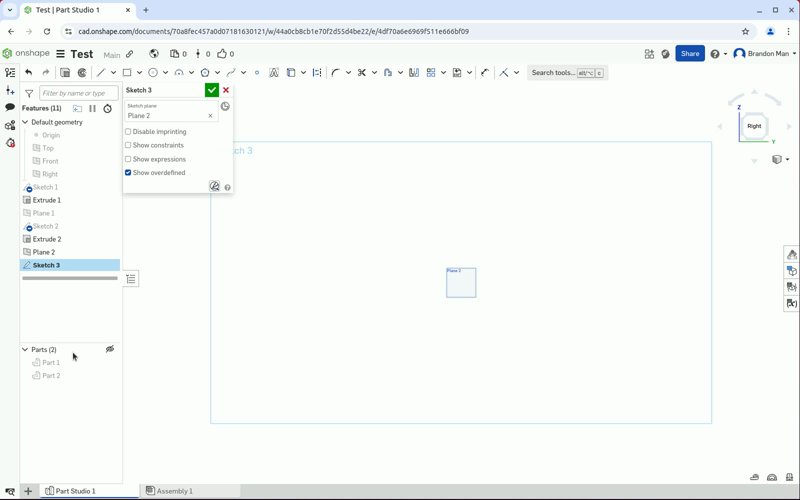
key(l)
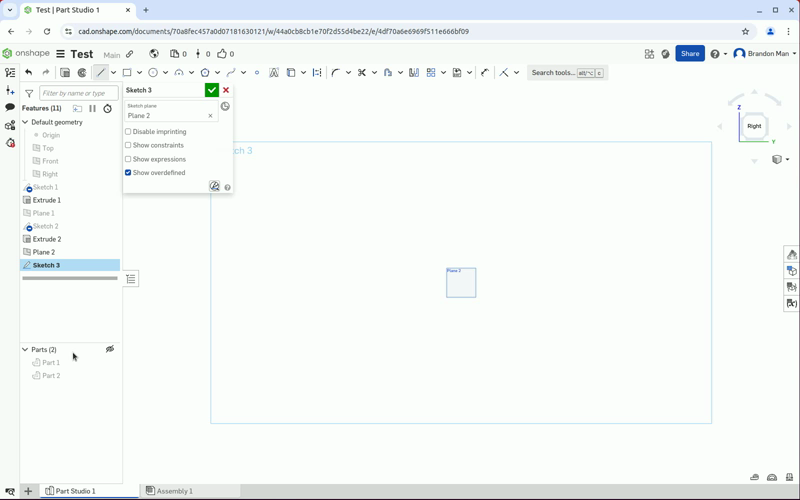
key_down(shift)
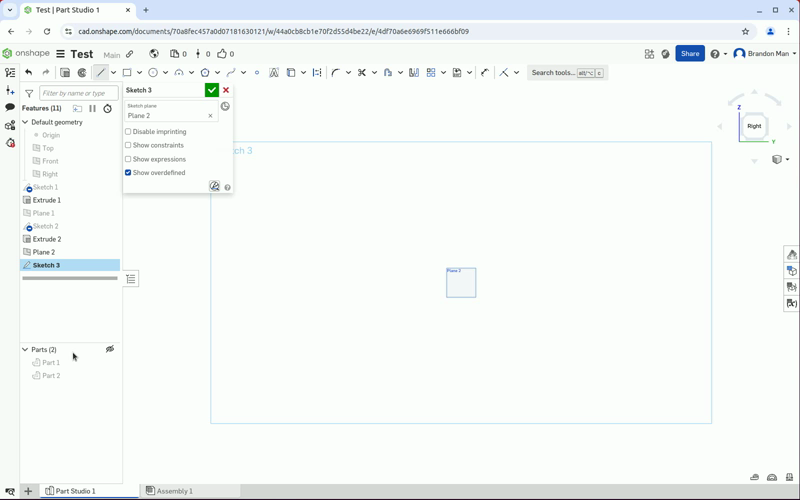
mouse_move(399, 275)
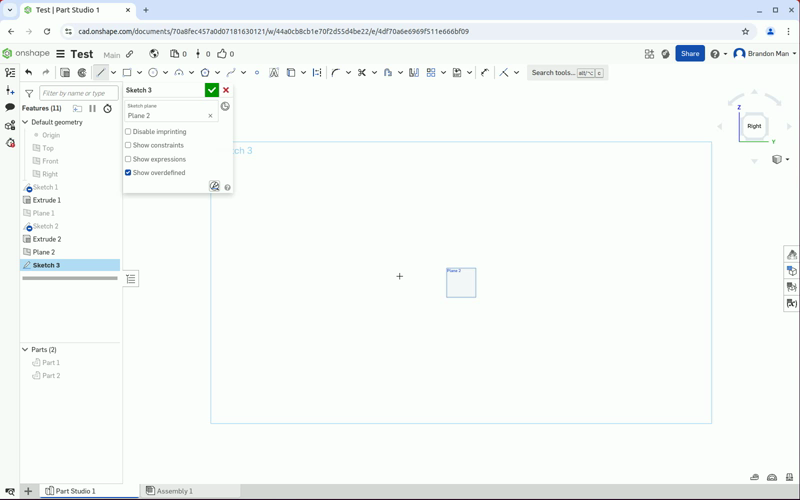
click(399, 275)
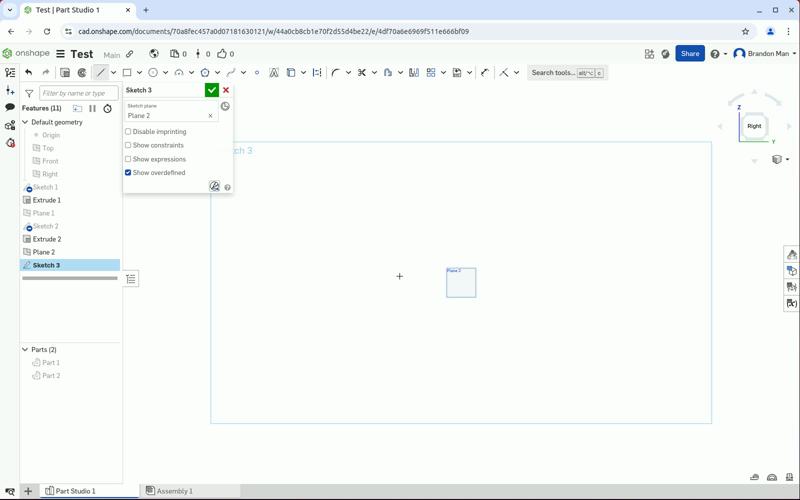
key_up(shift)
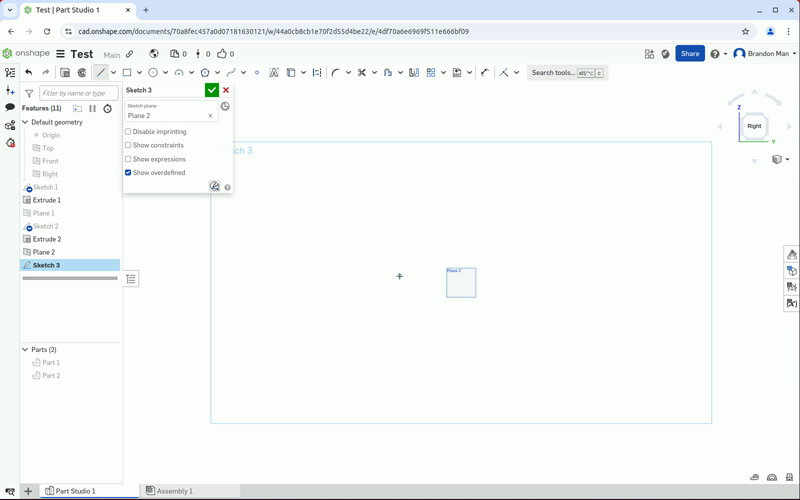
key_down(shift)
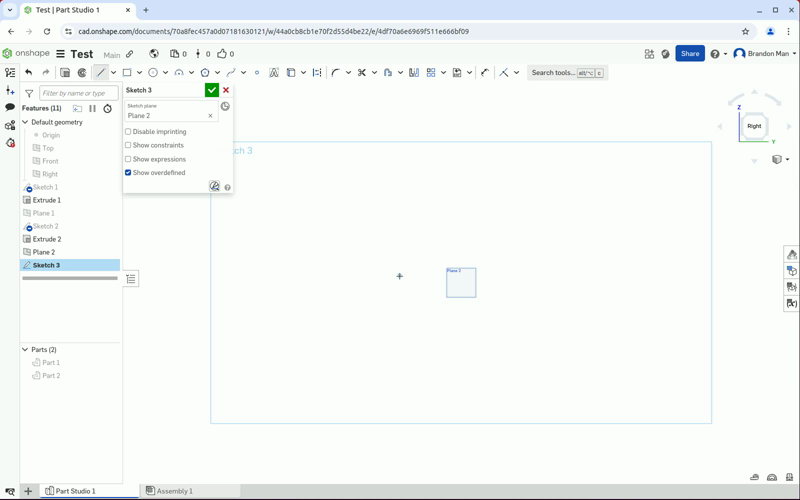
mouse_move(461, 276)
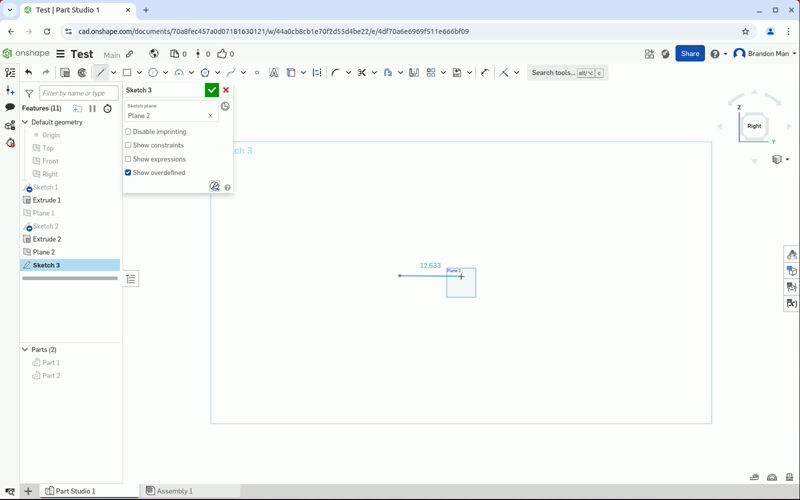
click(461, 276)
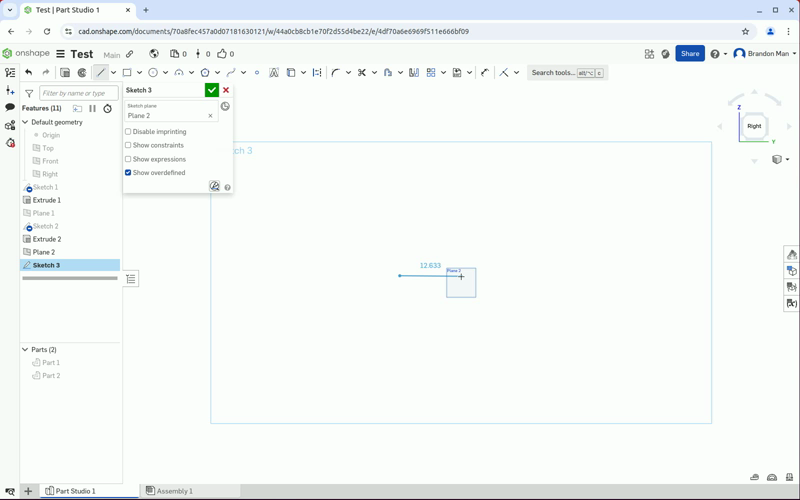
key_up(shift)
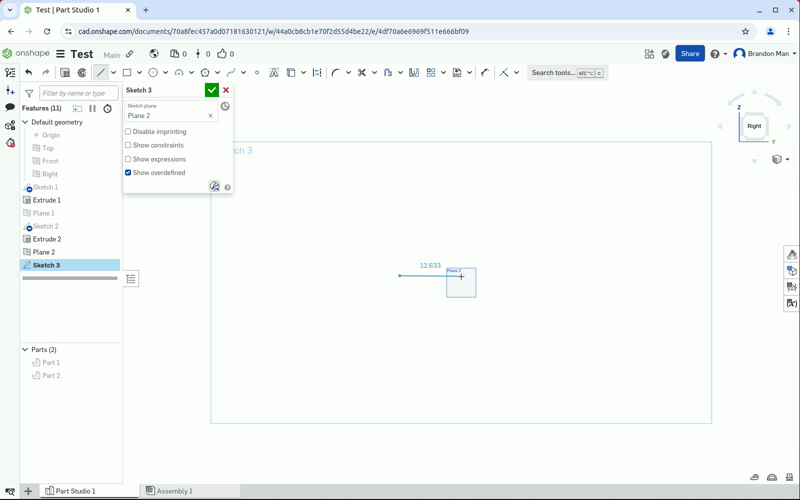
key_down(shift)
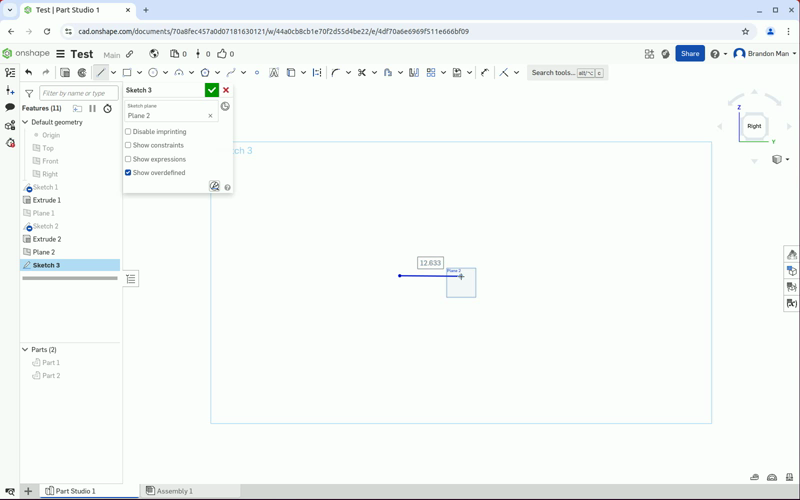
mouse_move(461, 173)
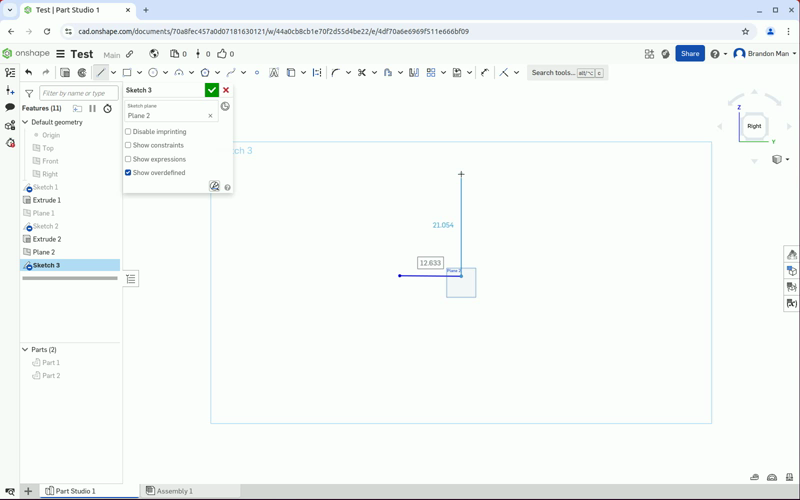
click(461, 173)
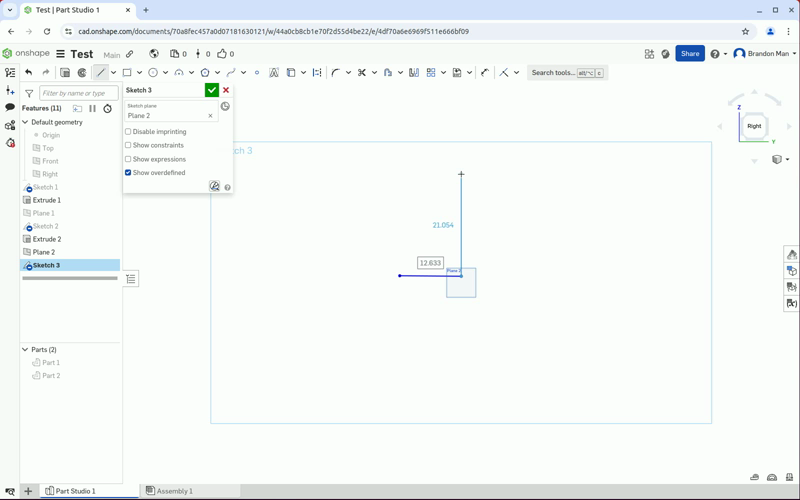
key_up(shift)
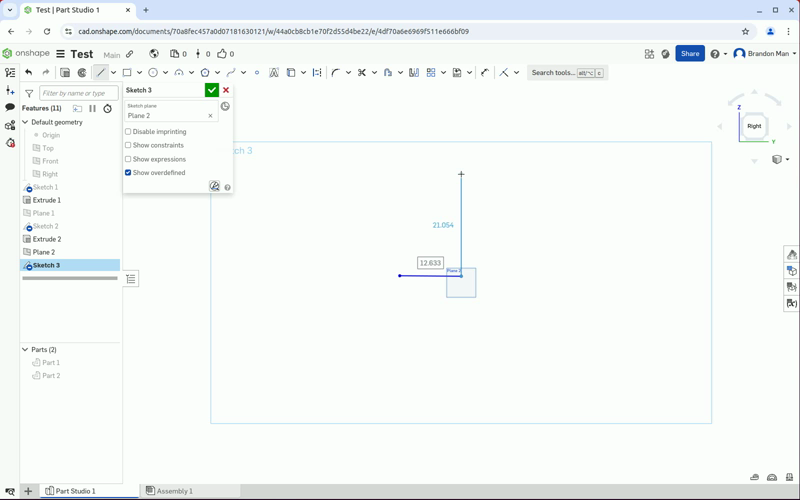
key_down(shift)
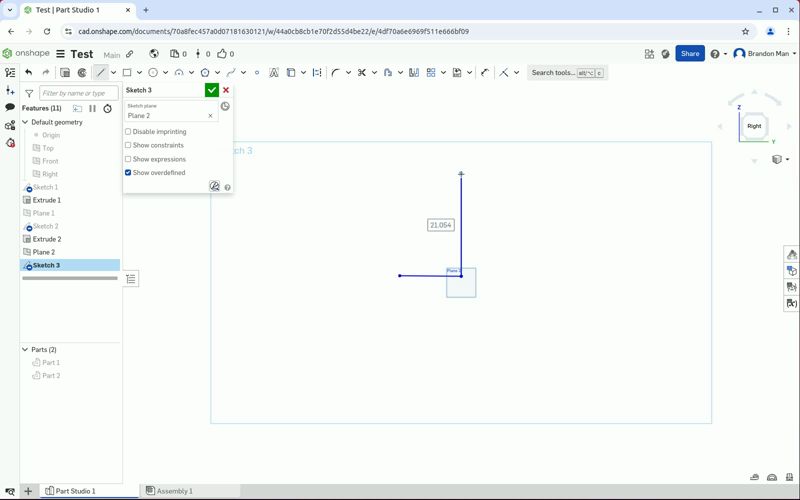
mouse_move(399, 173)
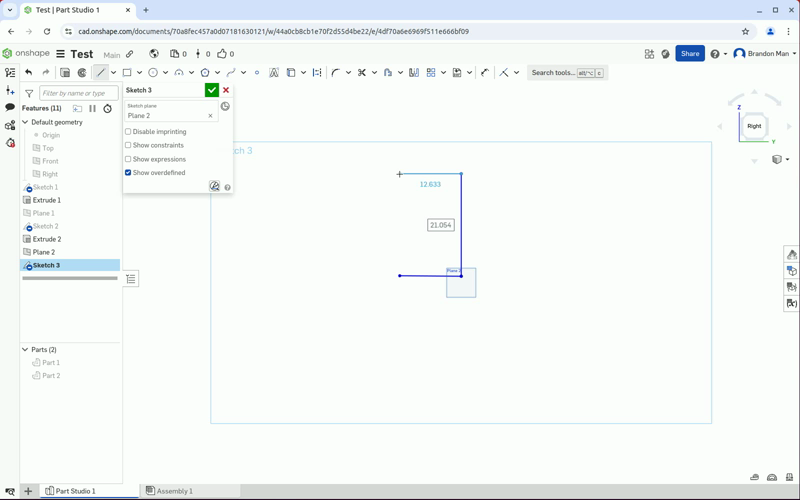
click(399, 173)
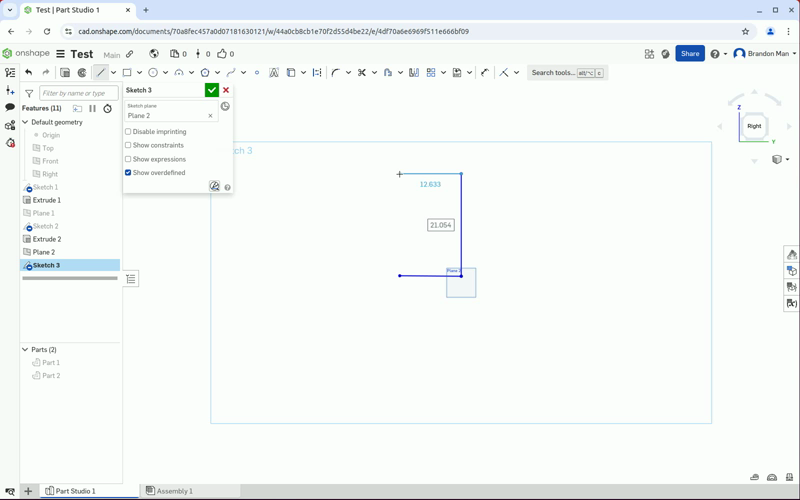
key_up(shift)
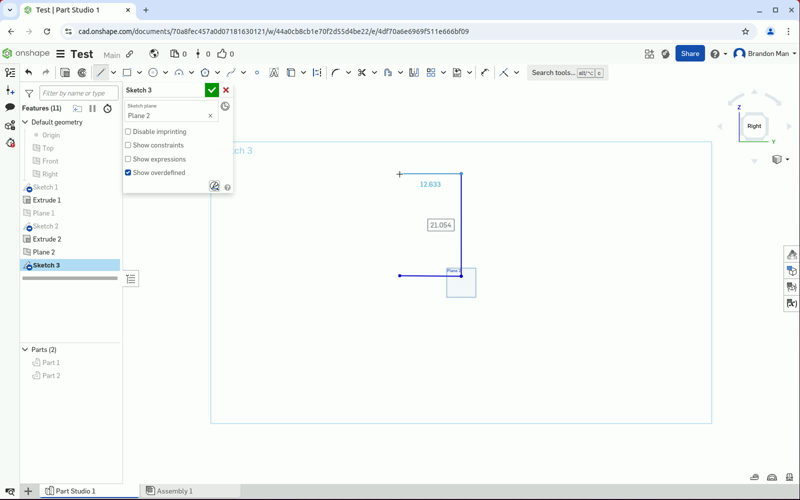
key_down(shift)
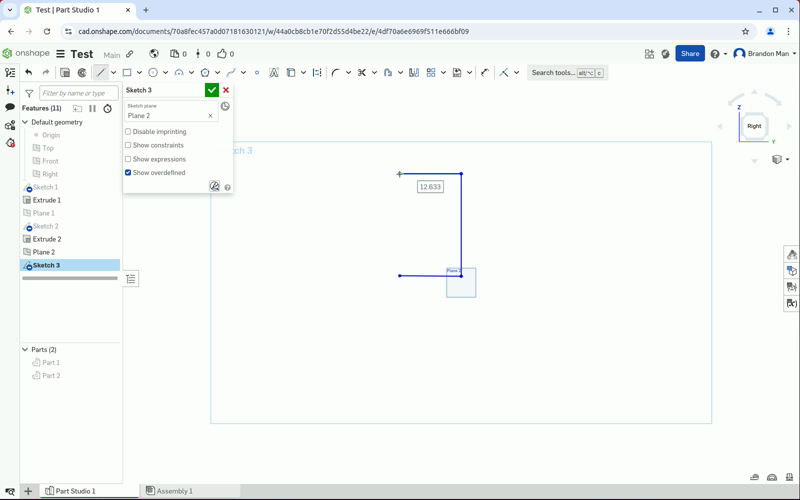
mouse_move(399, 275)
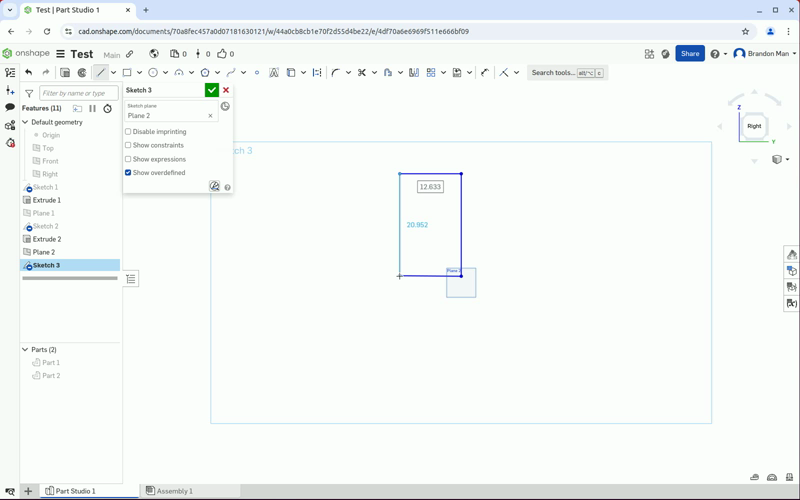
key_up(shift)
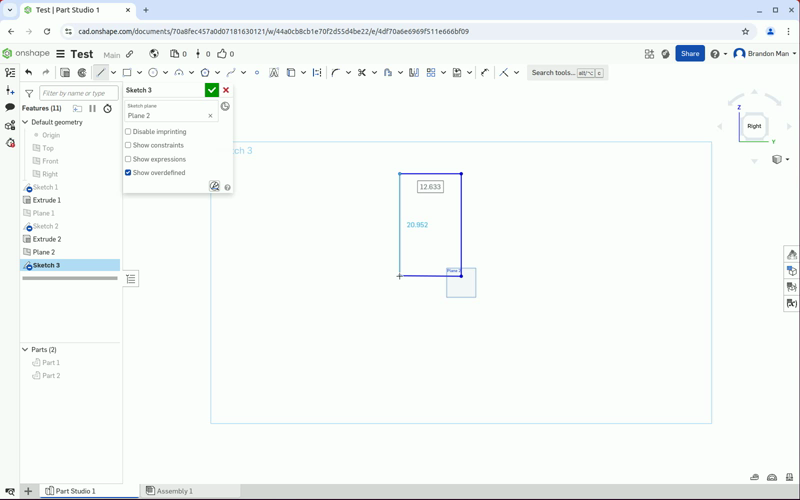
click(399, 275)
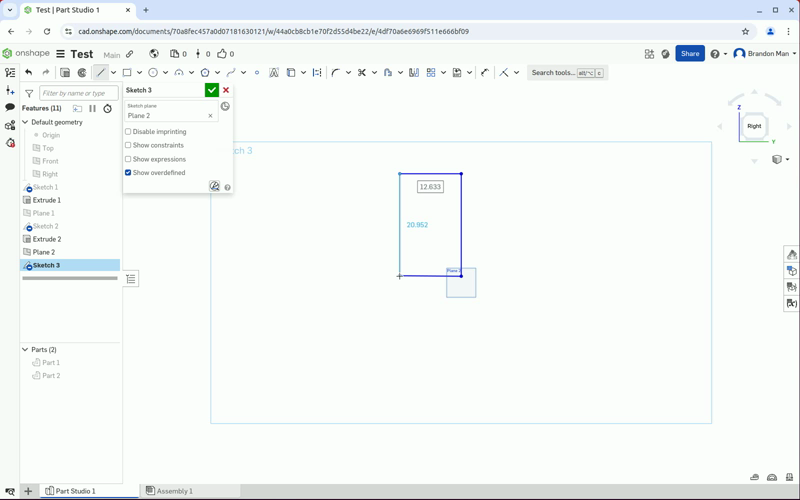
key(esc)
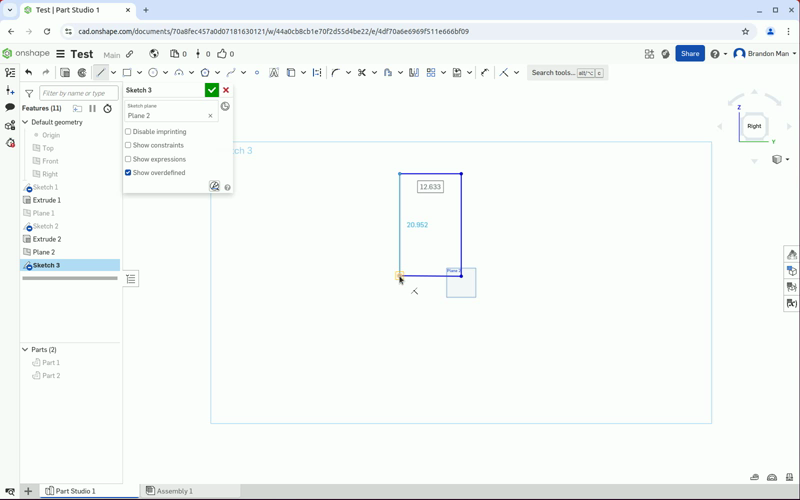
mouse_move(414, 259)
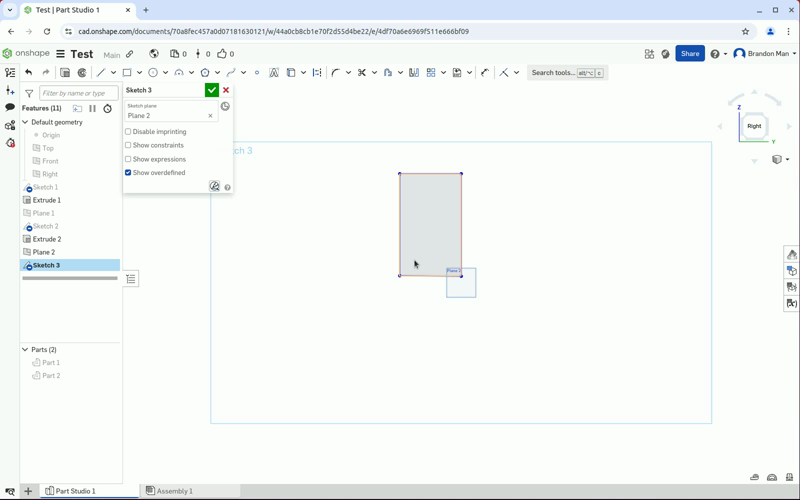
click(414, 259)
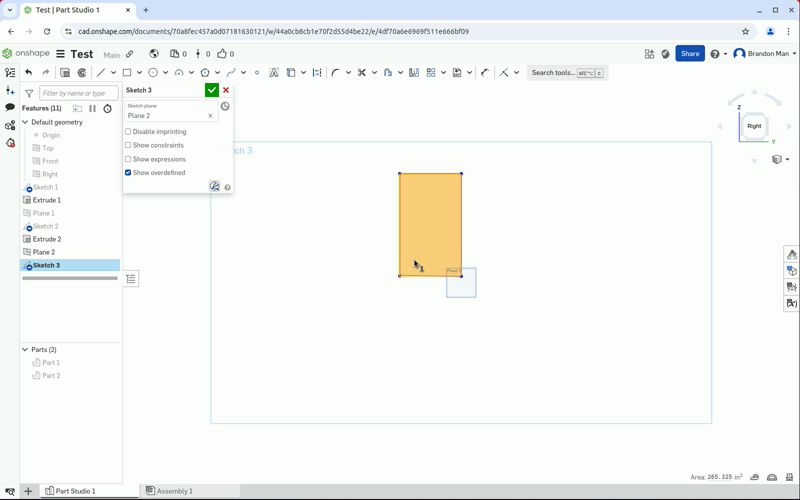
mouse_move(73, 352)
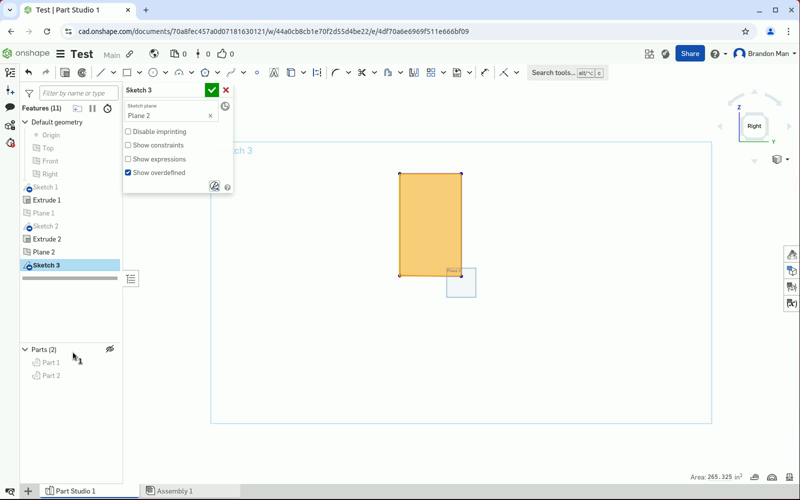
key(shift+y)
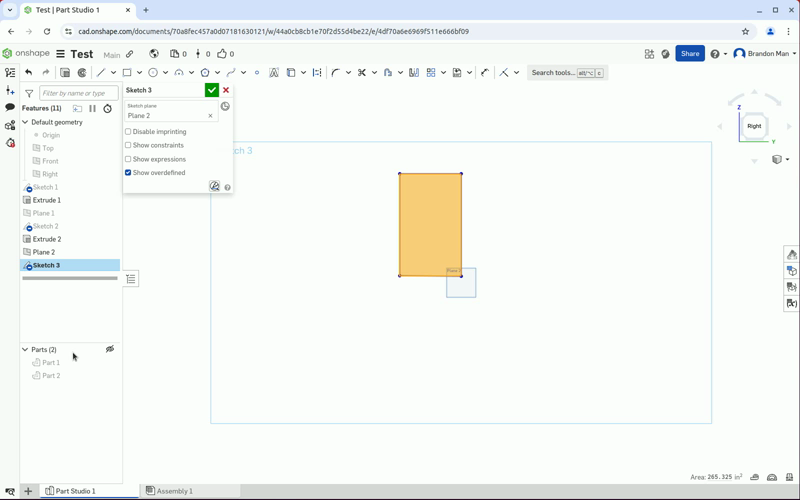
key(shift+e)
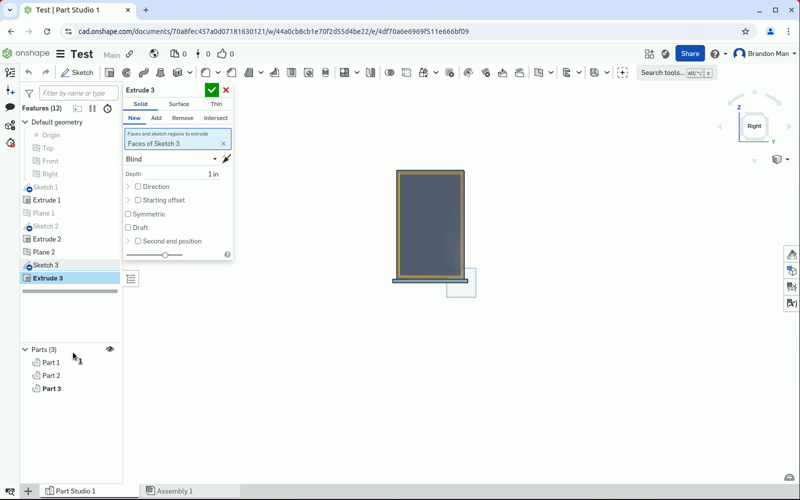
mouse_move(143, 106)
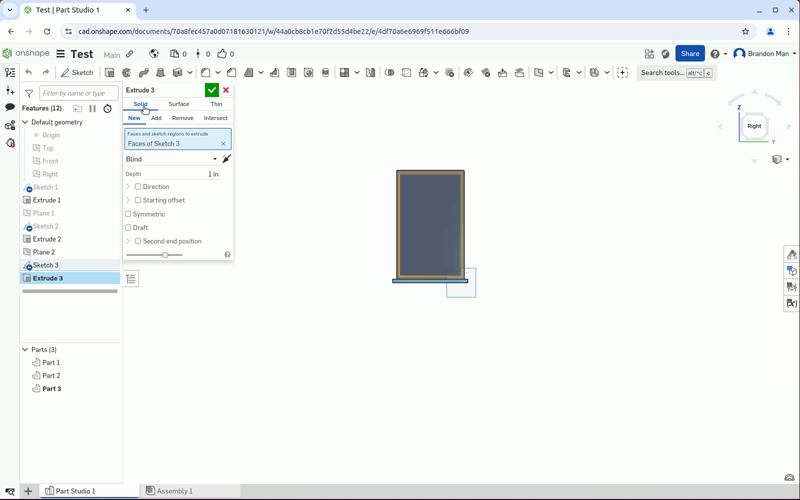
click(143, 106)
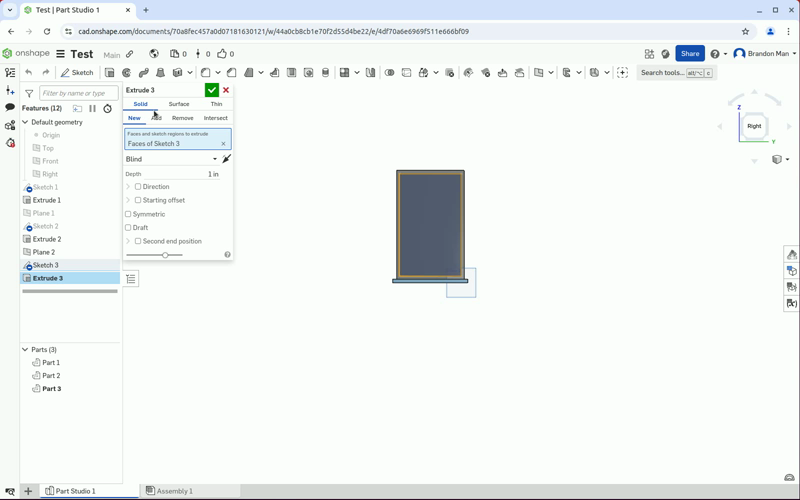
mouse_move(186, 120)
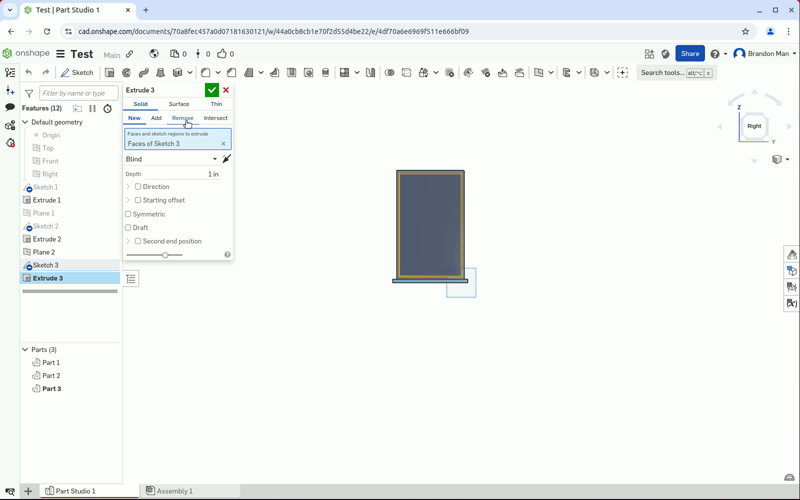
click(186, 120)
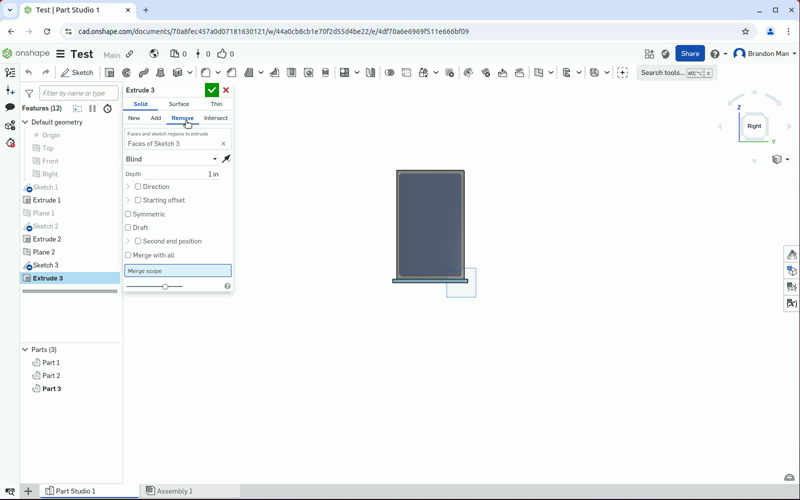
key(tab, 4)
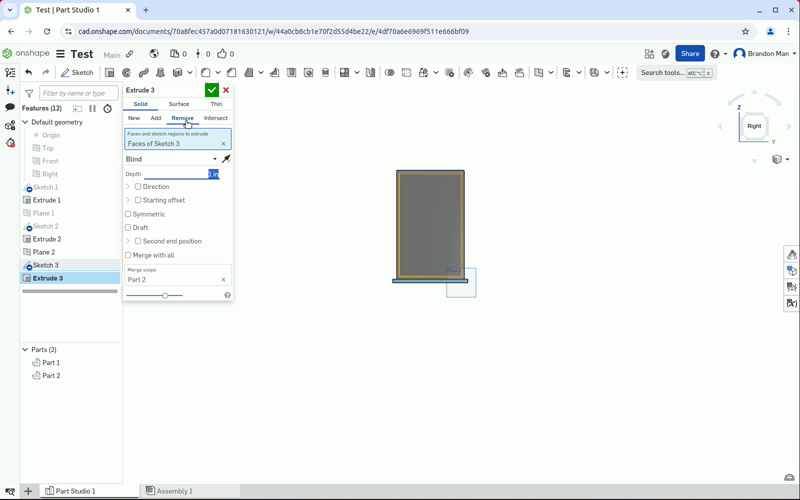
text(5.055)
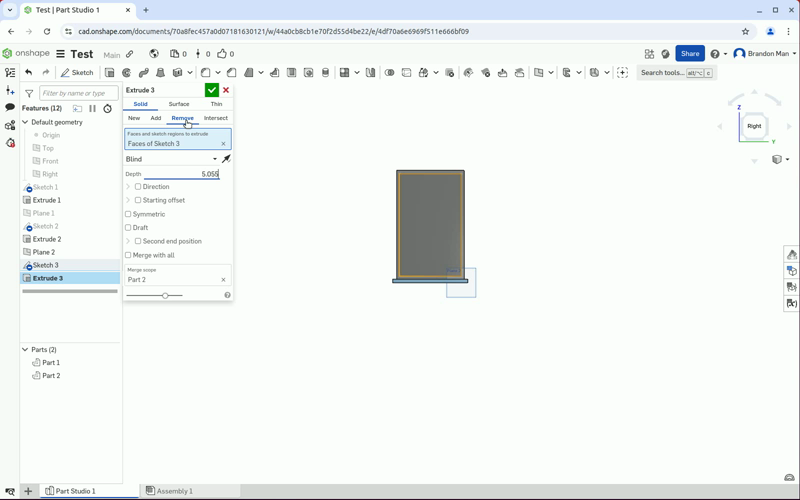
key(tab, 6)
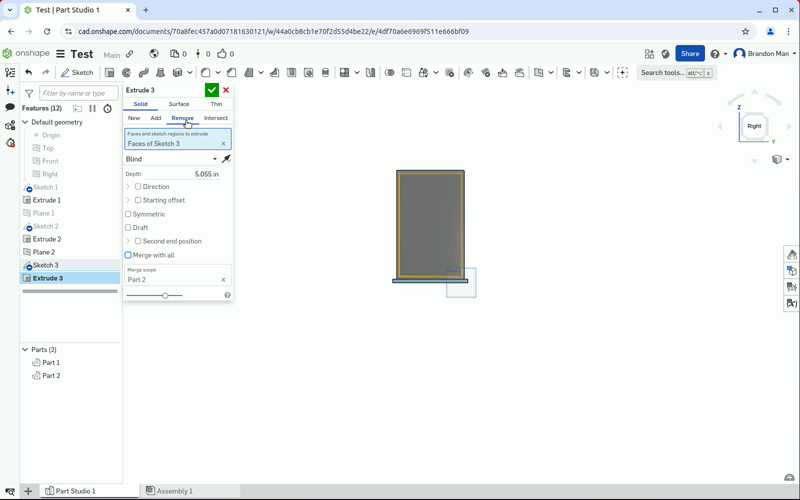
key(space)
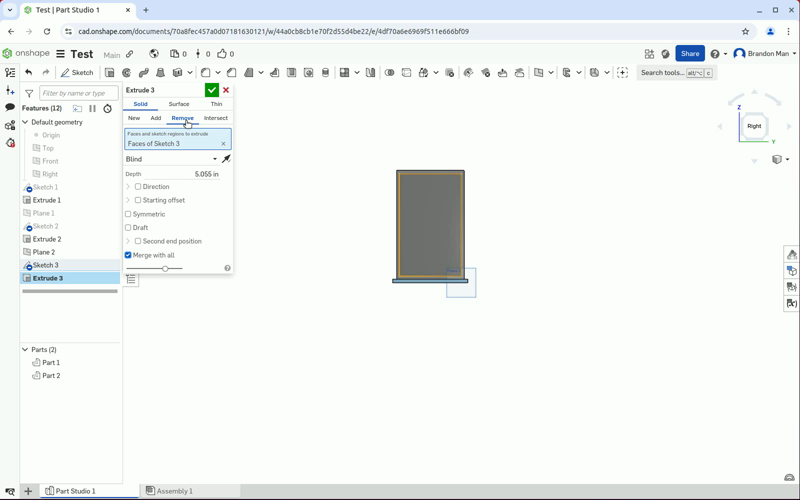
key(enter)
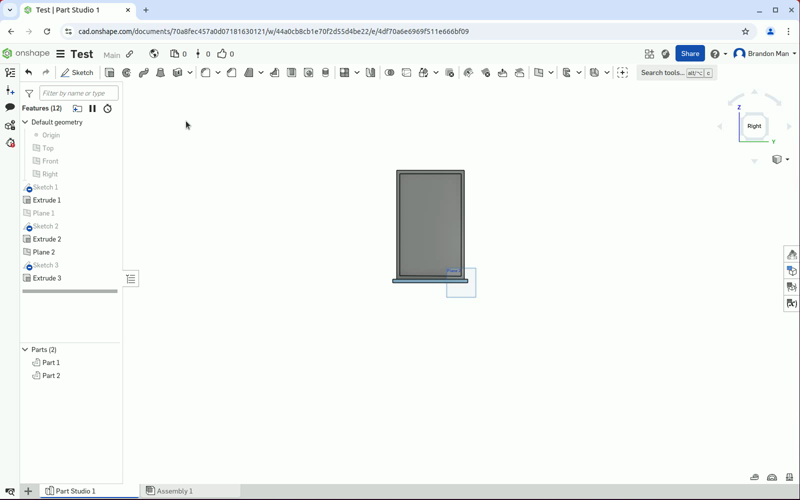
key(shift+h)
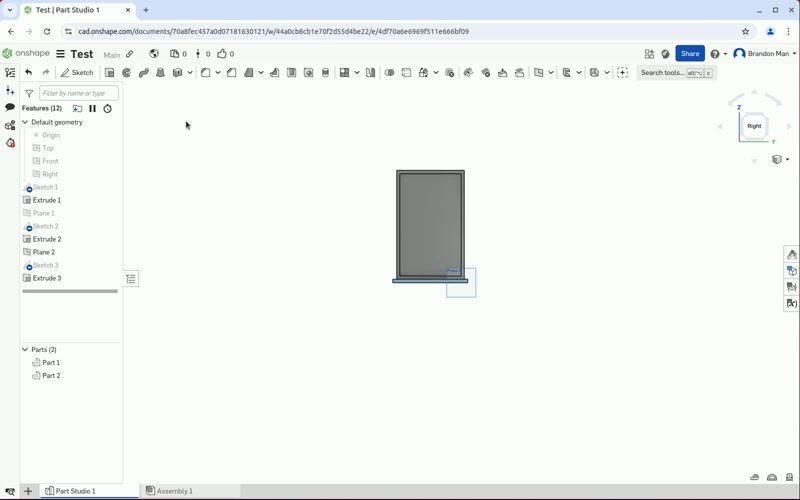
key(shift+h)
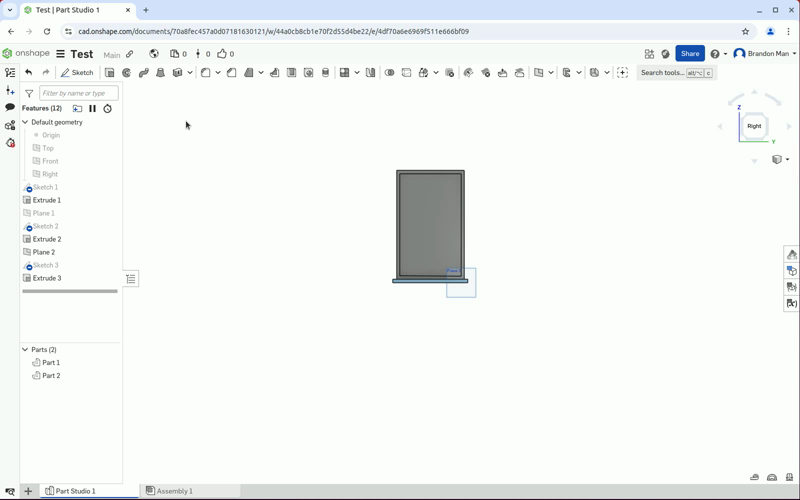
mouse_move(73, 189)
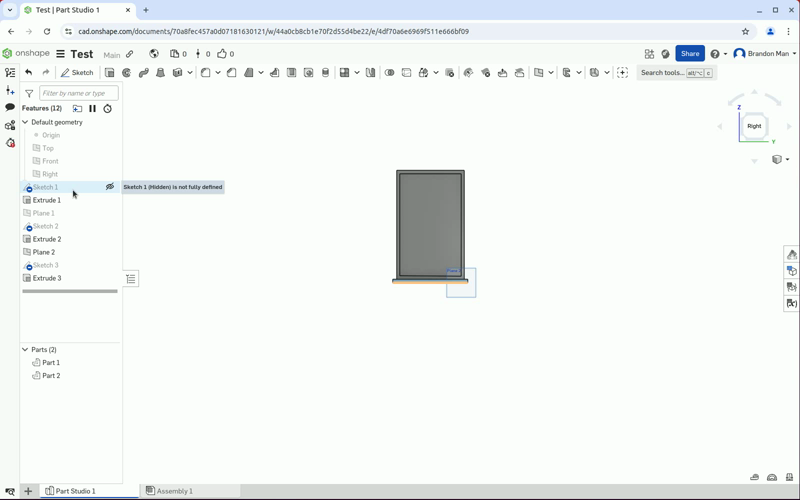
click(73, 189)
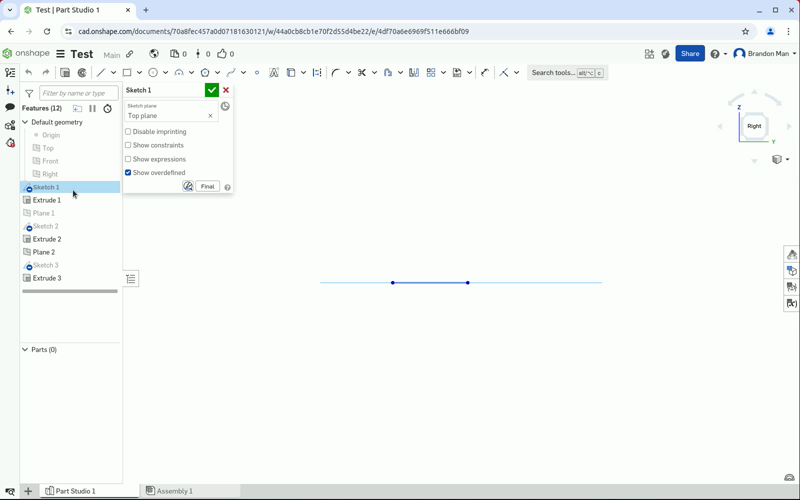
mouse_move(229, 92)
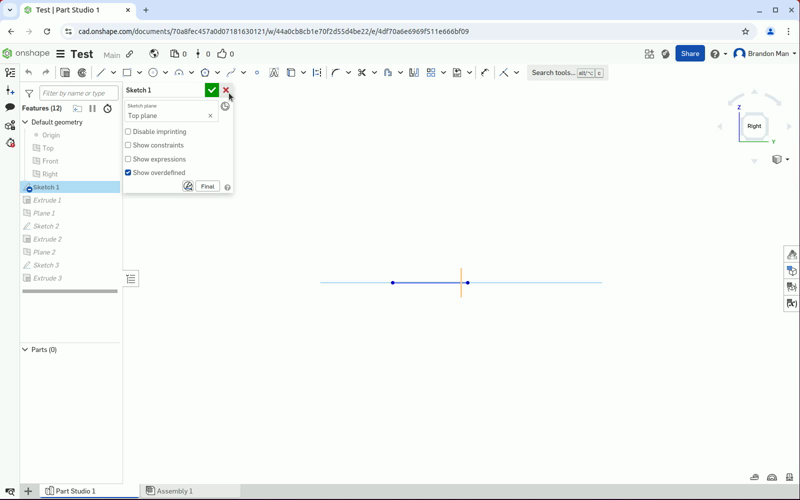
click(229, 92)
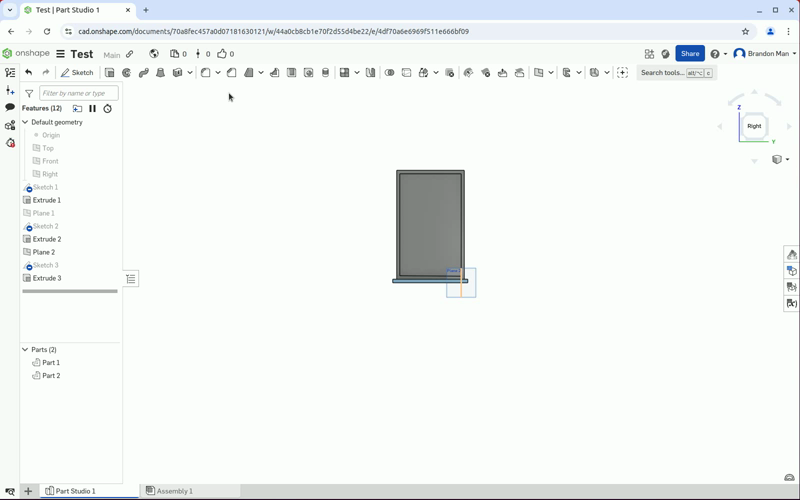
mouse_move(73, 352)
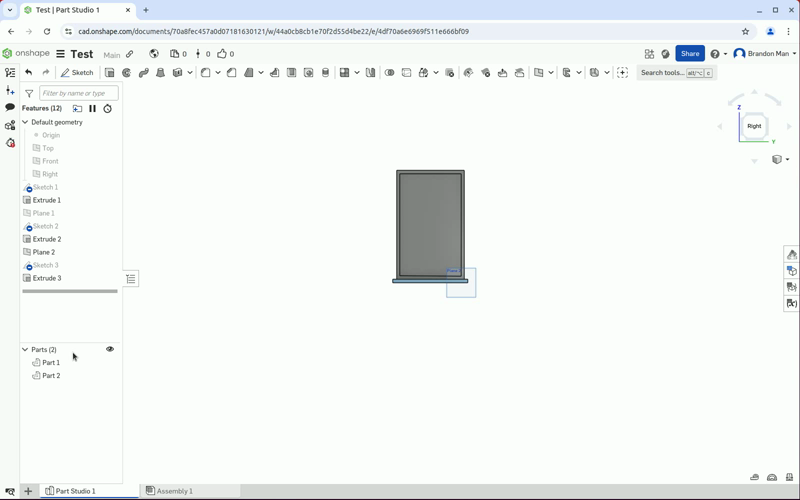
key(y)
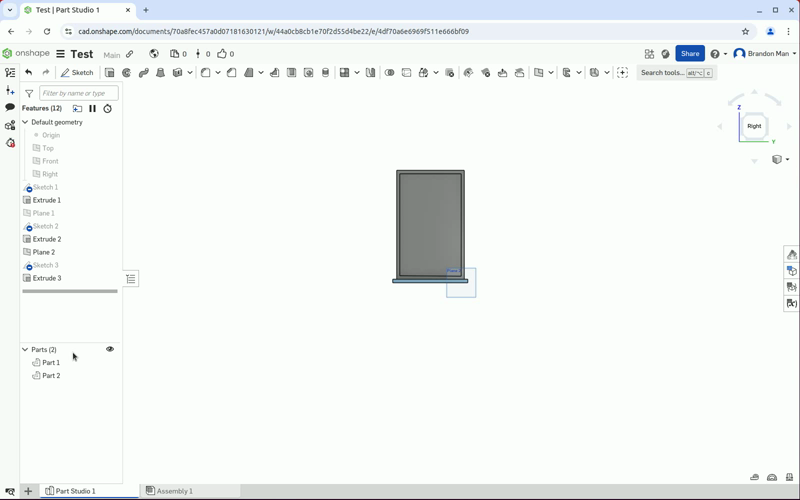
key(shift+p)
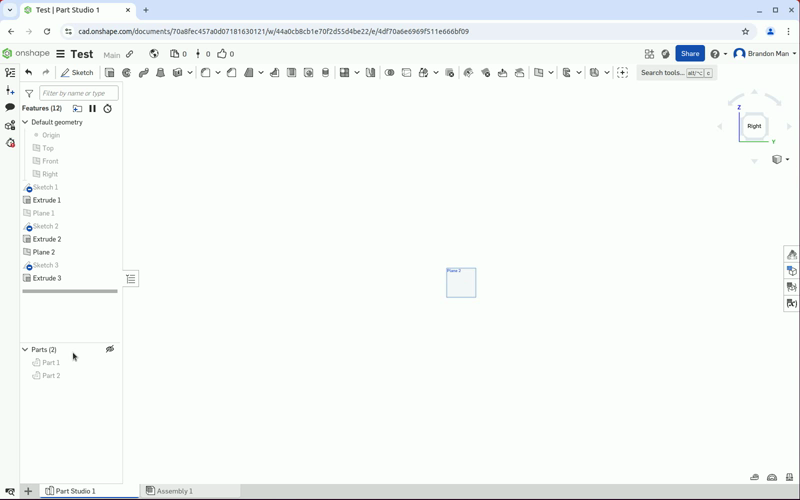
key(space)
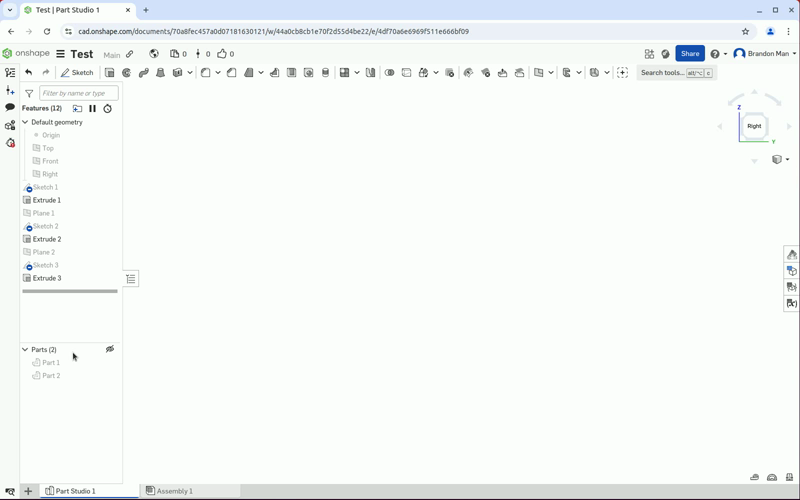
key_down(shift)
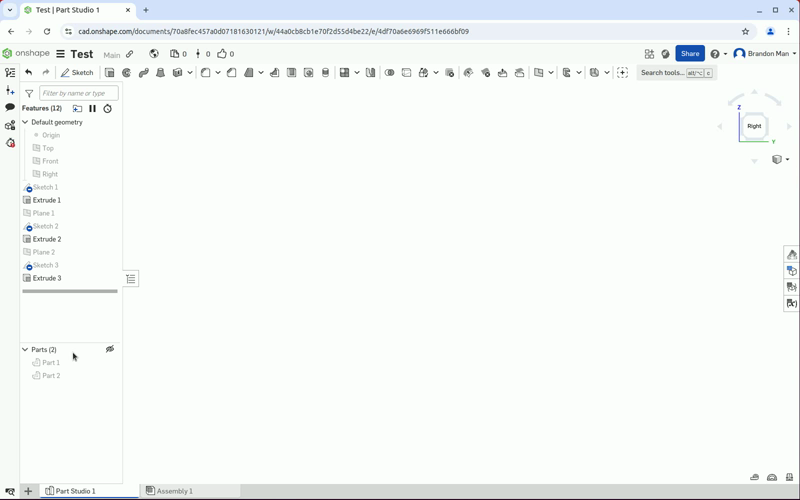
key(right)
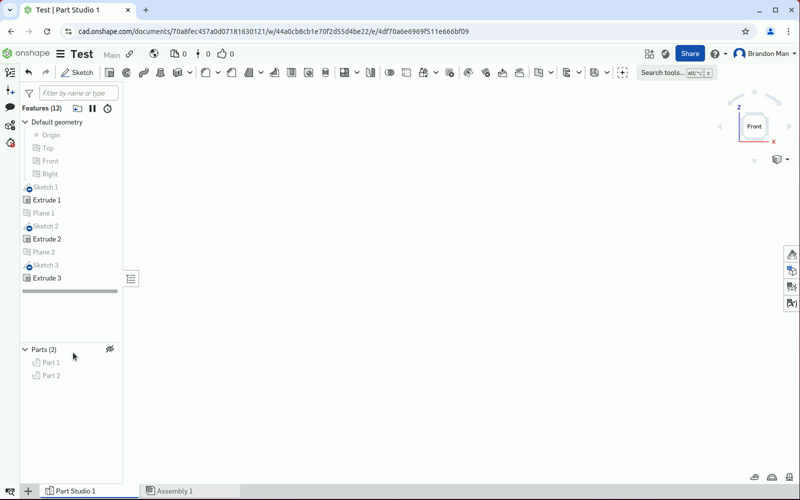
key_up(shift)
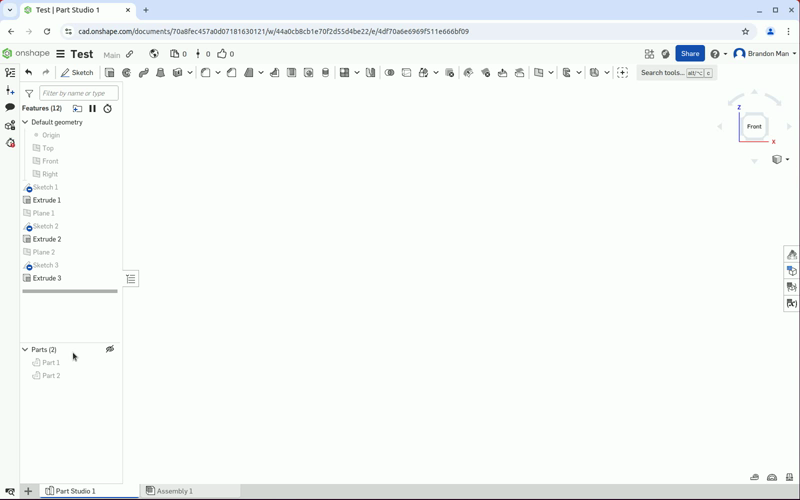
mouse_move(73, 352)
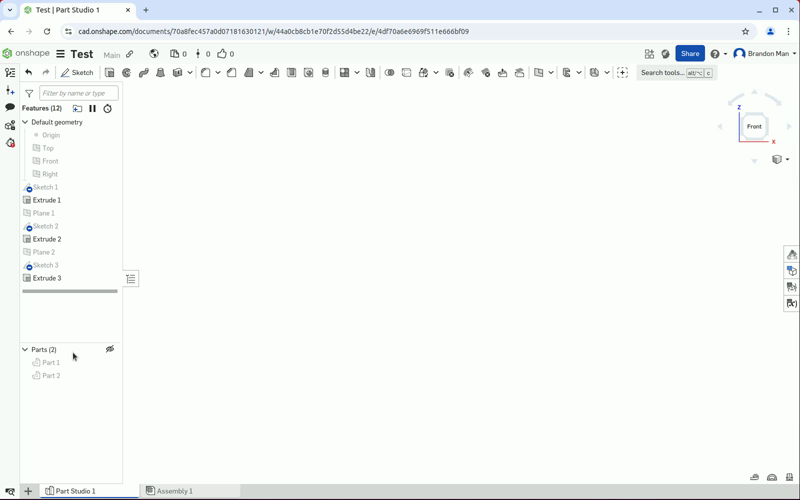
key(shift+y)
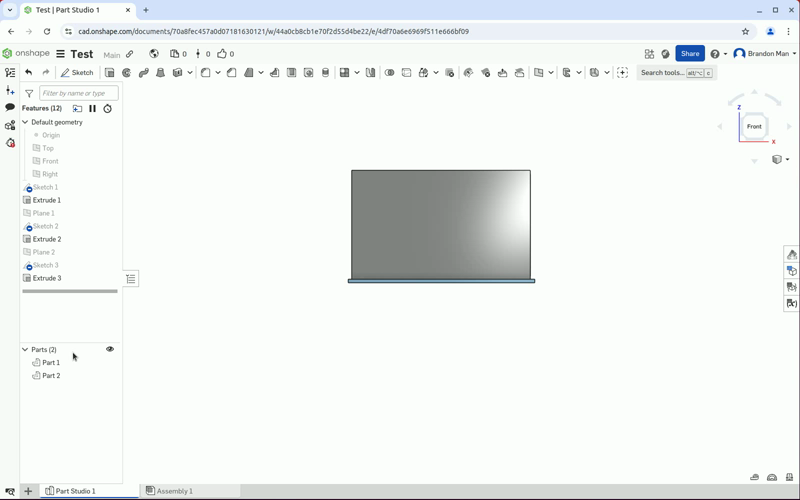
mouse_move(541, 75)
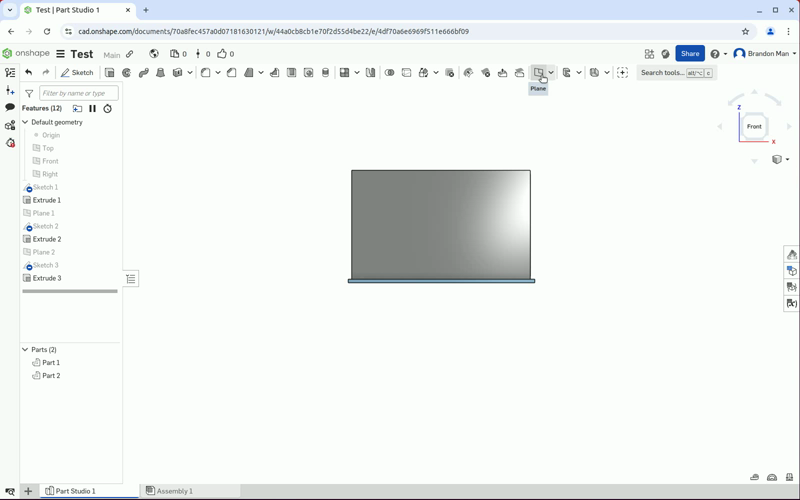
click(541, 75)
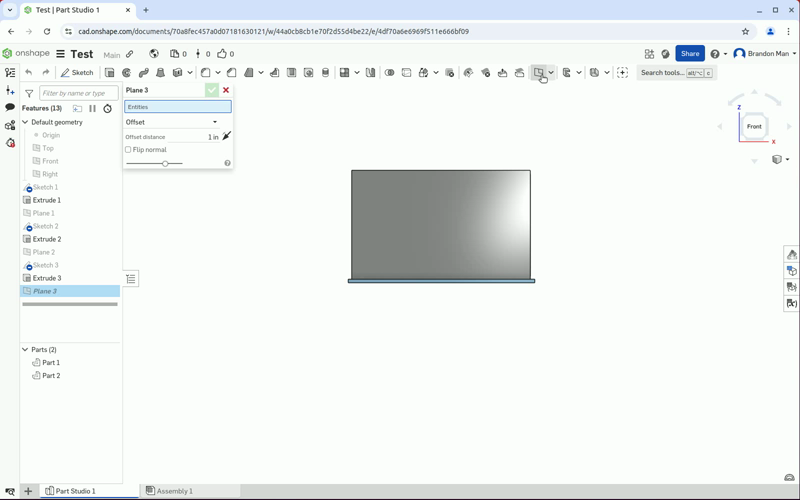
mouse_move(73, 163)
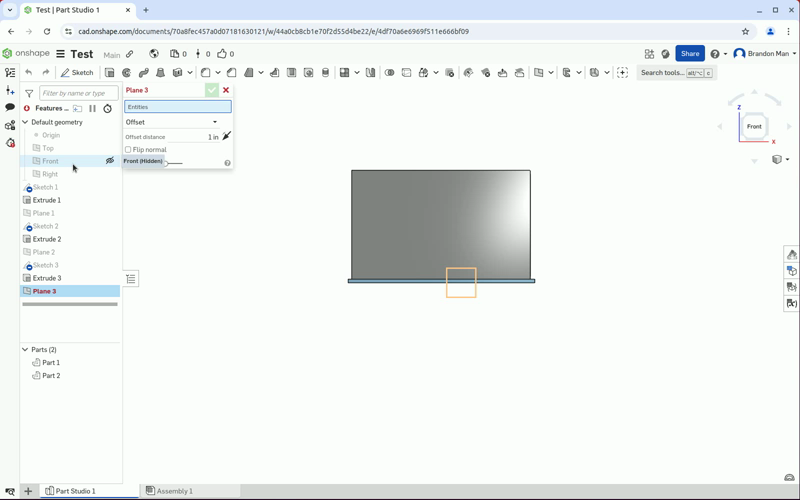
click(73, 163)
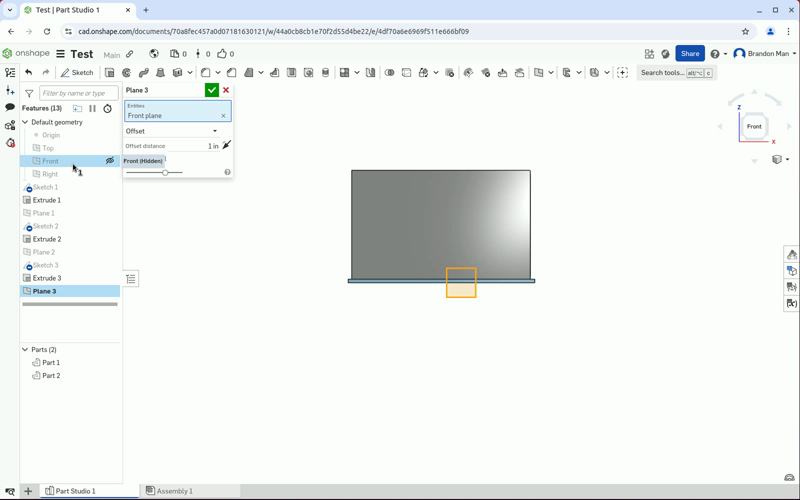
key(tab, 2)
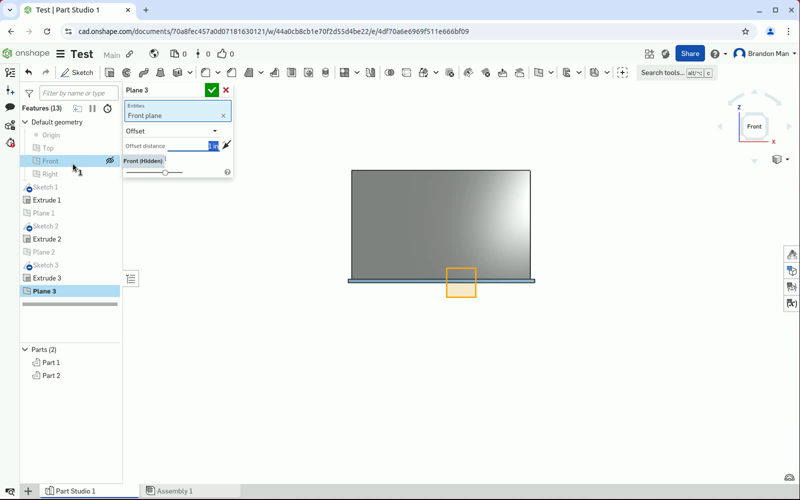
text(13.249)
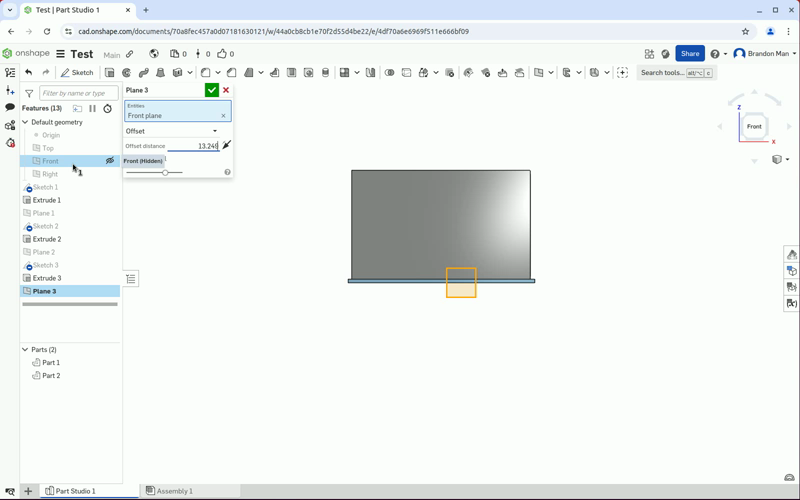
key(enter, 2)
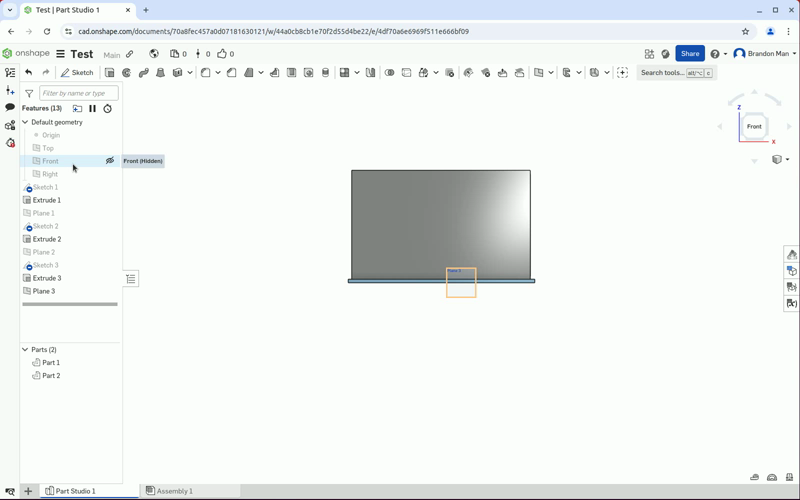
key(shift+s)
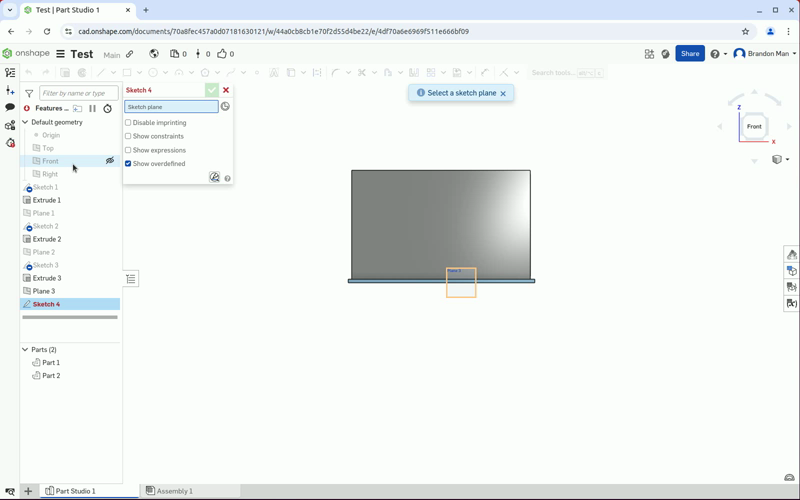
mouse_move(73, 293)
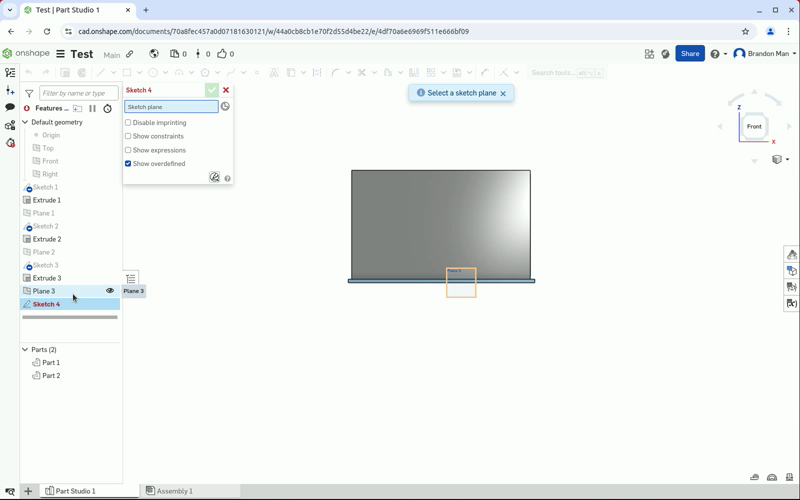
click(73, 293)
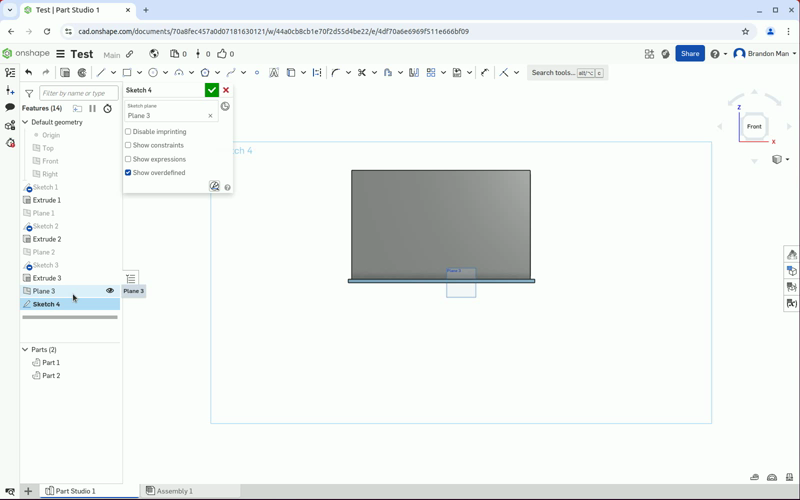
mouse_move(73, 352)
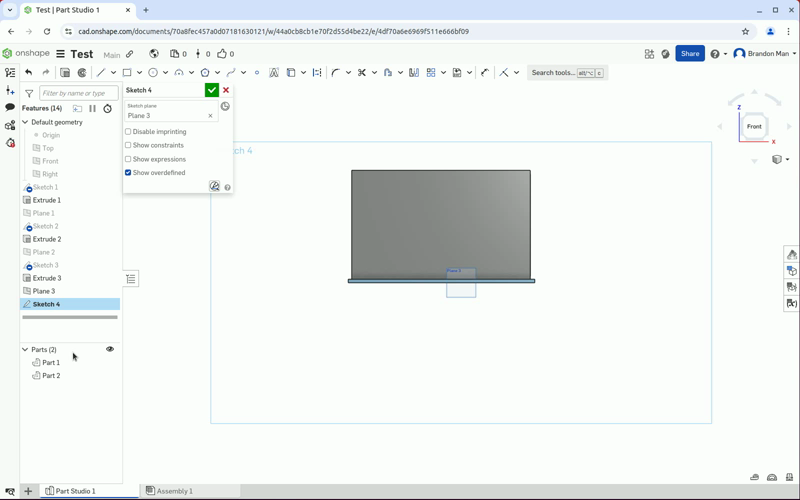
key(y)
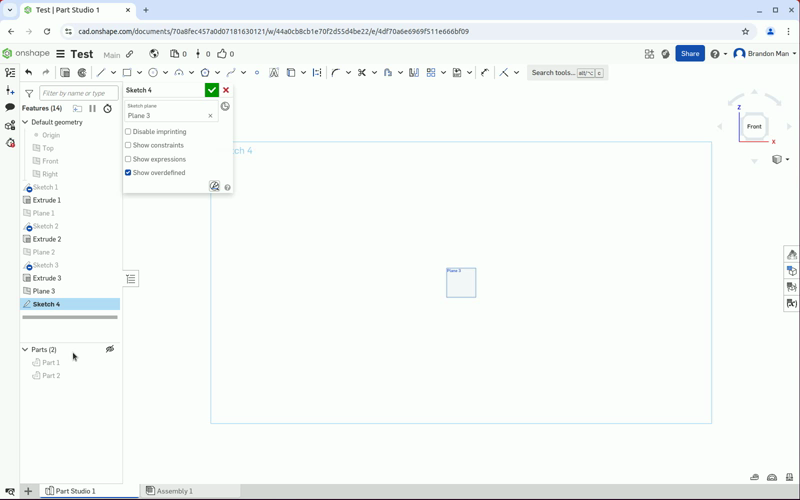
key(l)
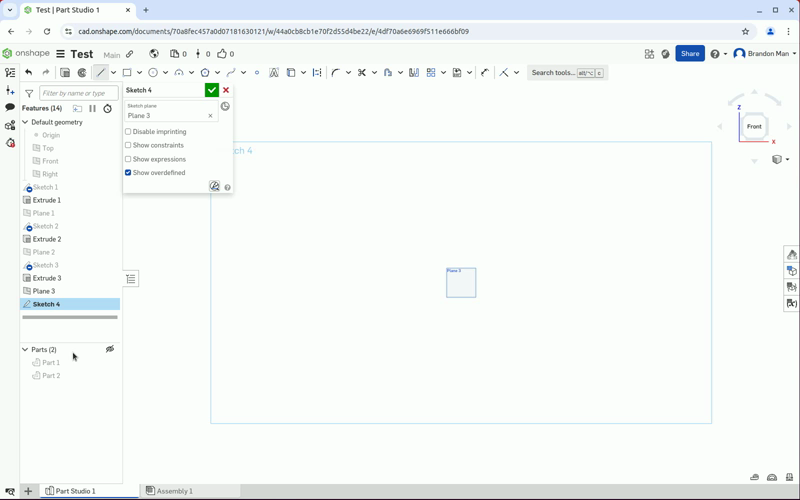
key_down(shift)
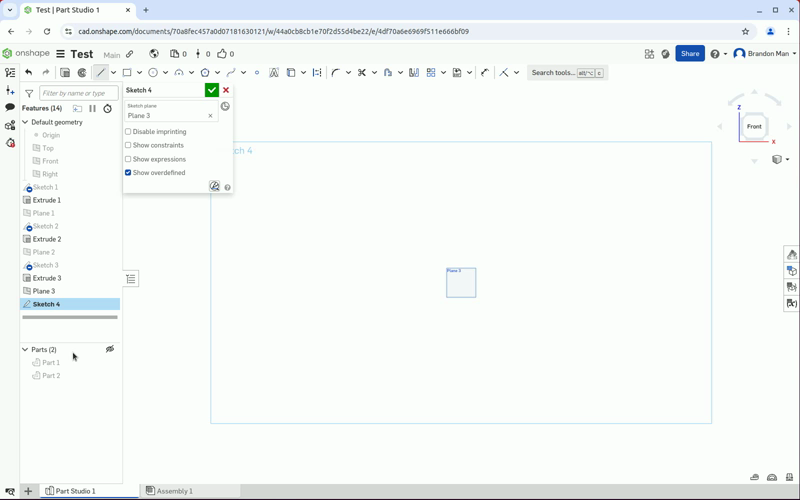
mouse_move(432, 272)
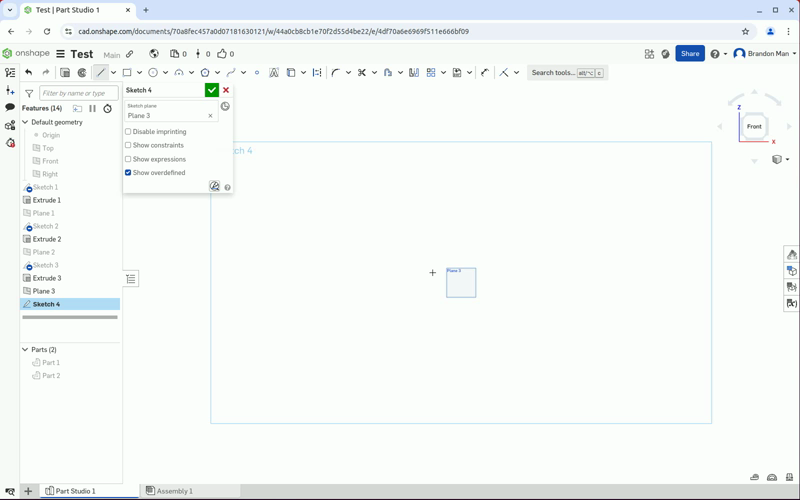
click(432, 272)
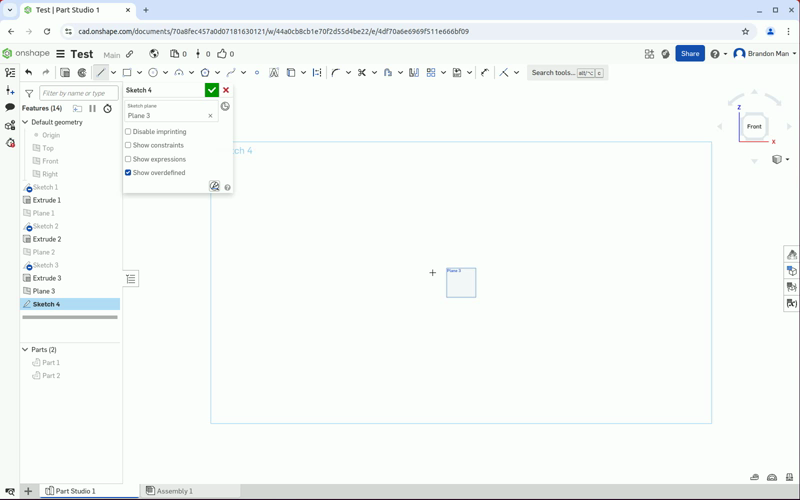
key_up(shift)
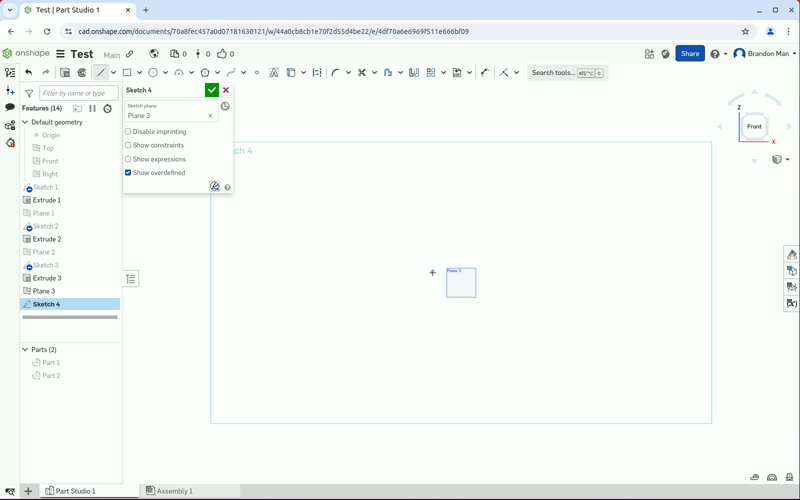
key_down(shift)
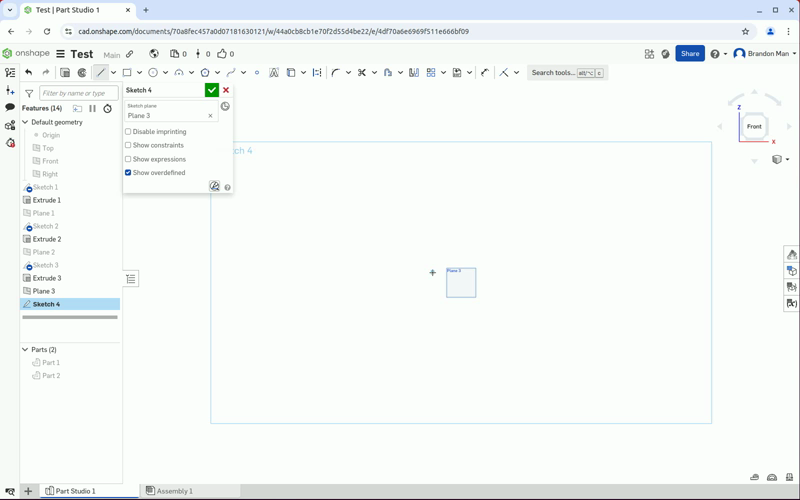
mouse_move(500, 272)
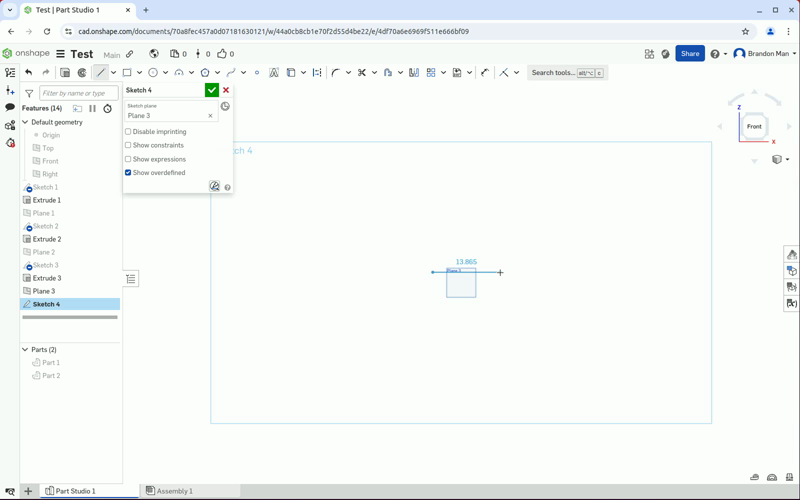
click(500, 272)
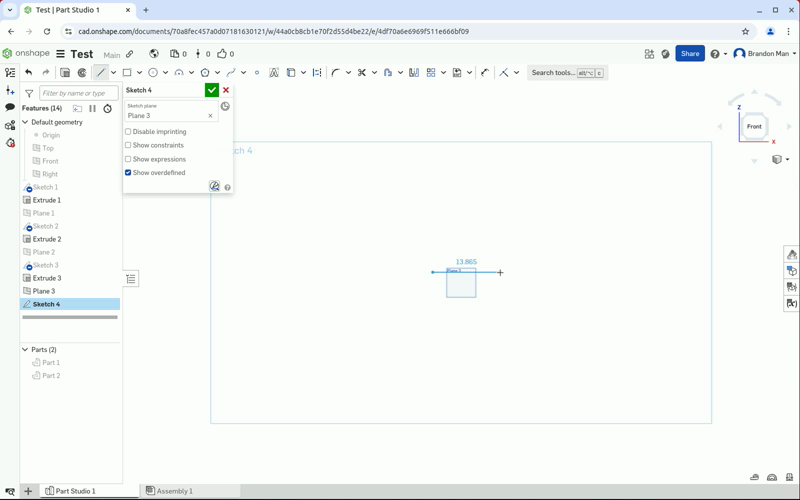
key_up(shift)
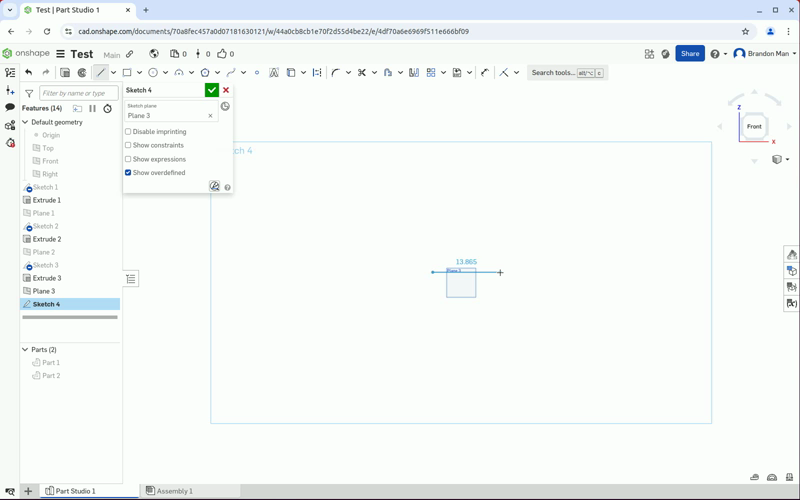
key_down(shift)
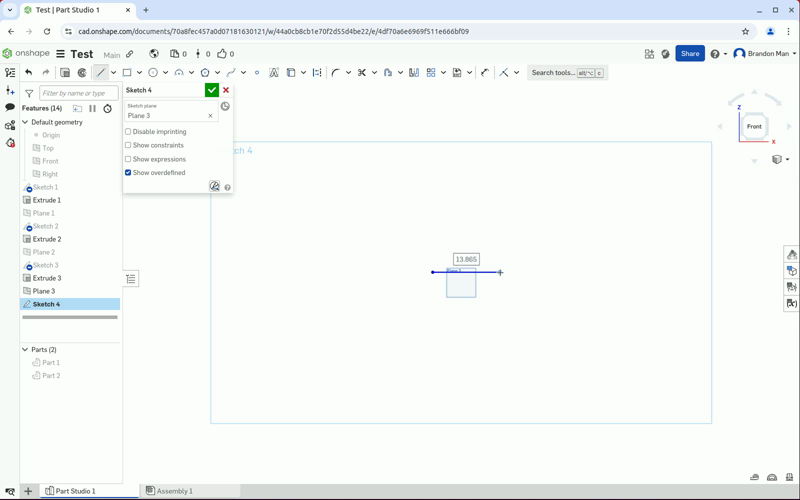
mouse_move(500, 176)
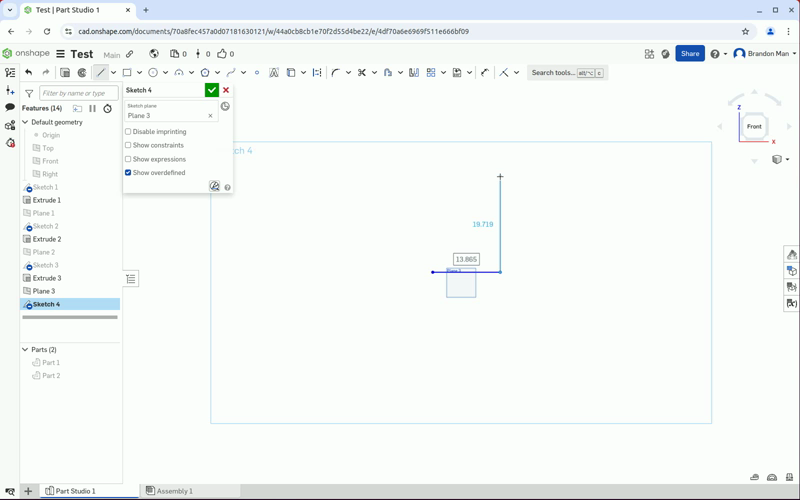
click(500, 176)
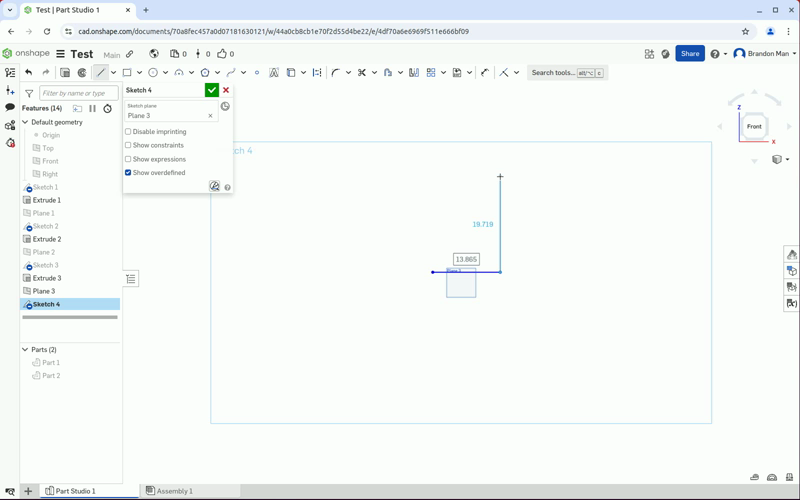
key_up(shift)
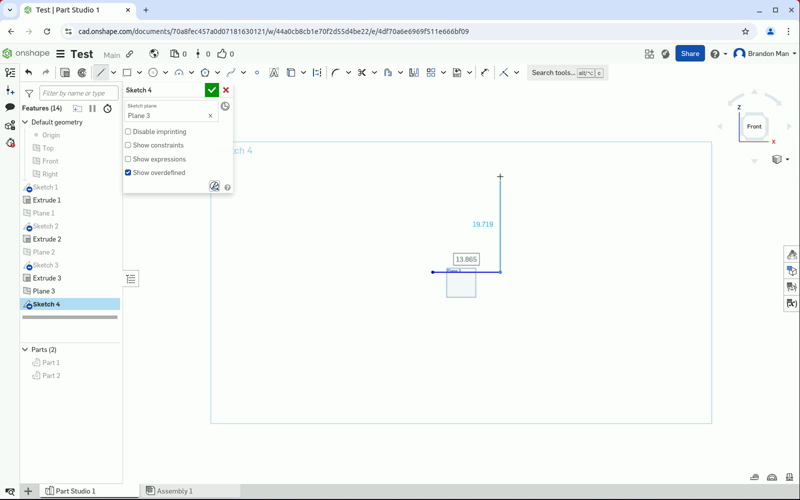
key_down(shift)
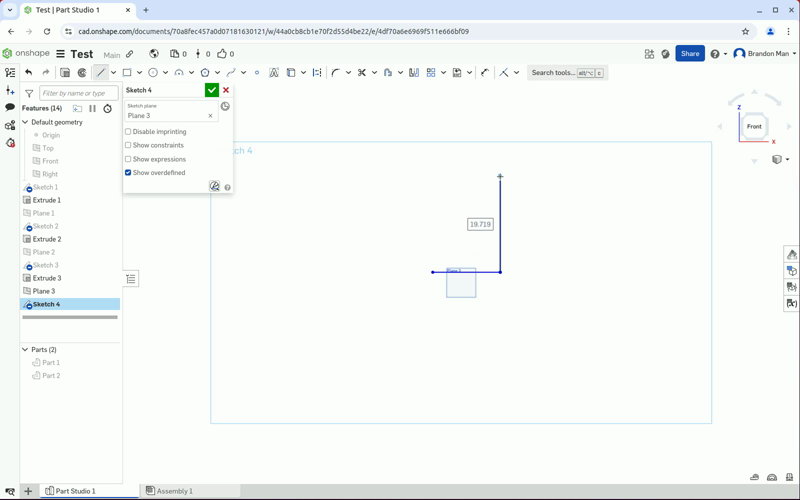
mouse_move(432, 176)
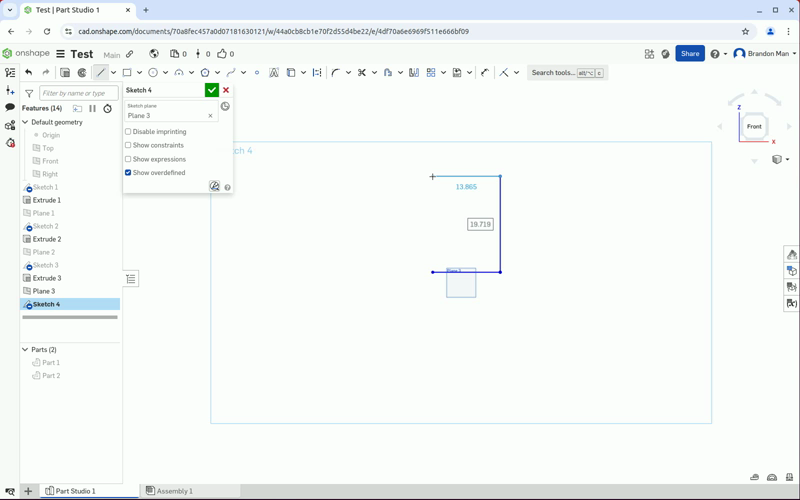
click(432, 176)
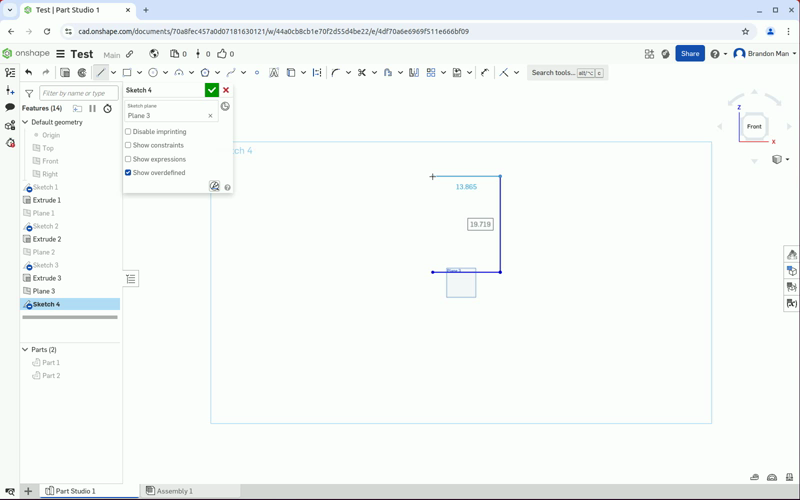
key_up(shift)
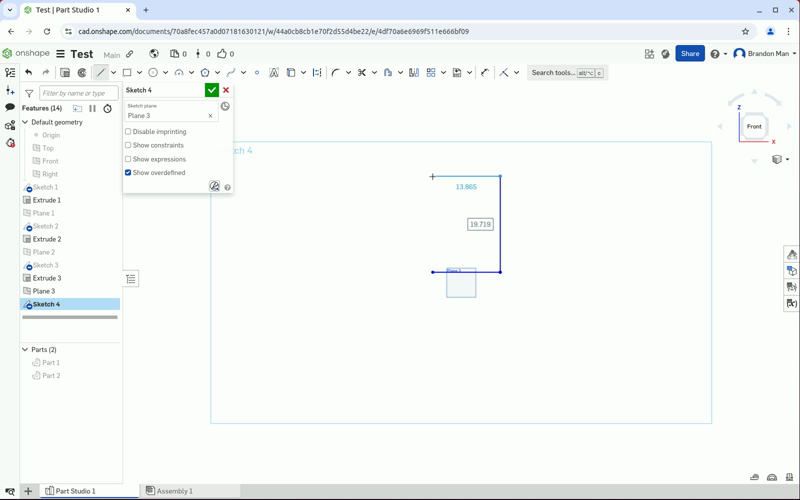
key_down(shift)
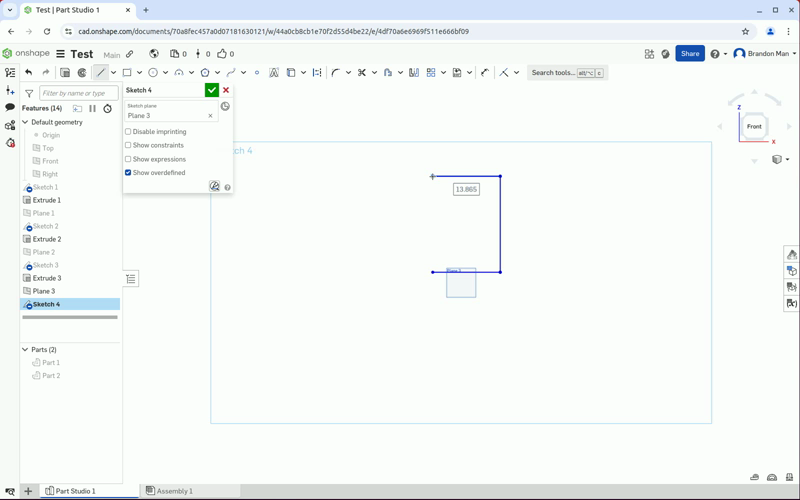
mouse_move(432, 272)
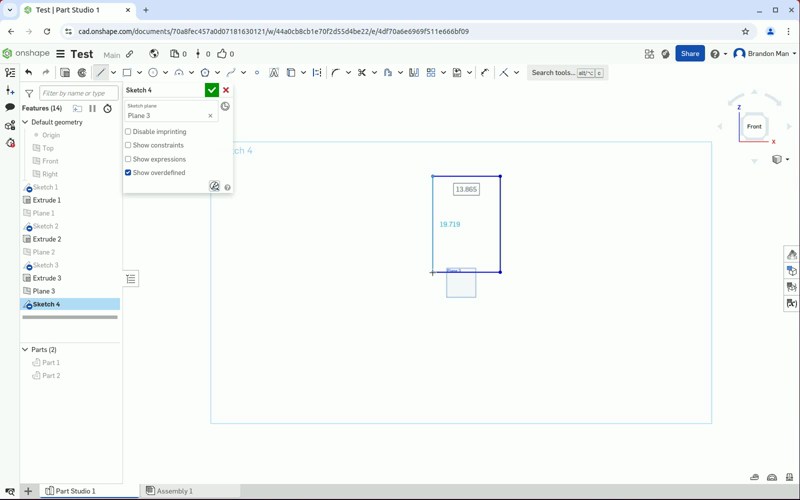
key_up(shift)
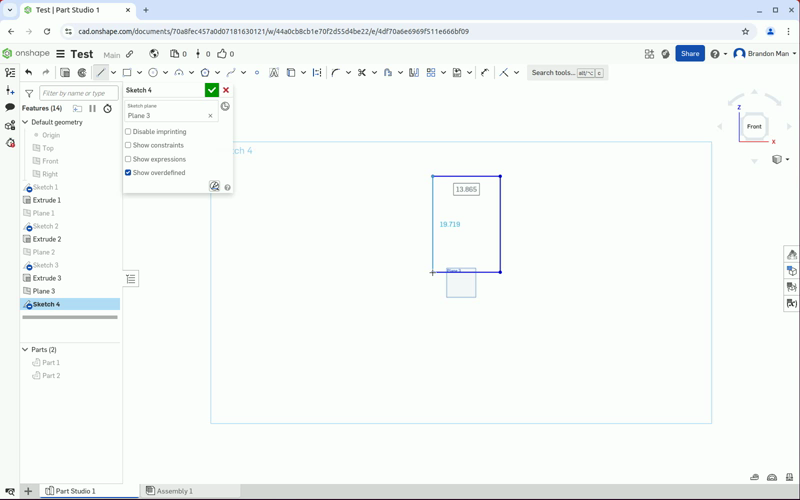
click(432, 272)
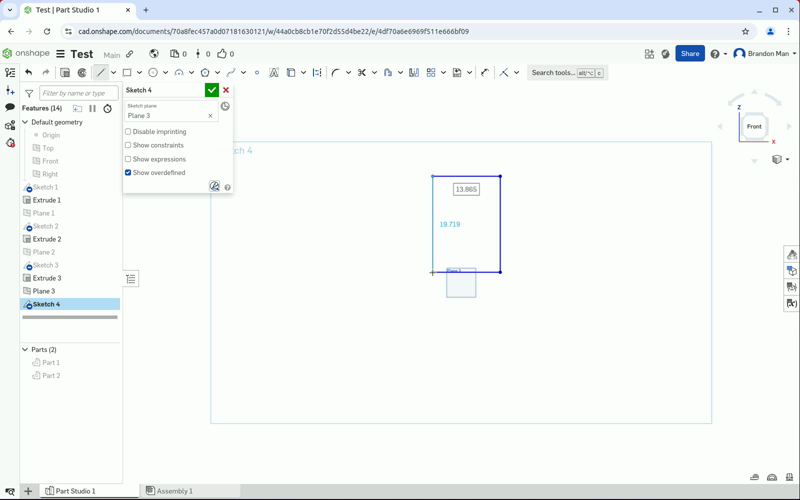
key(esc)
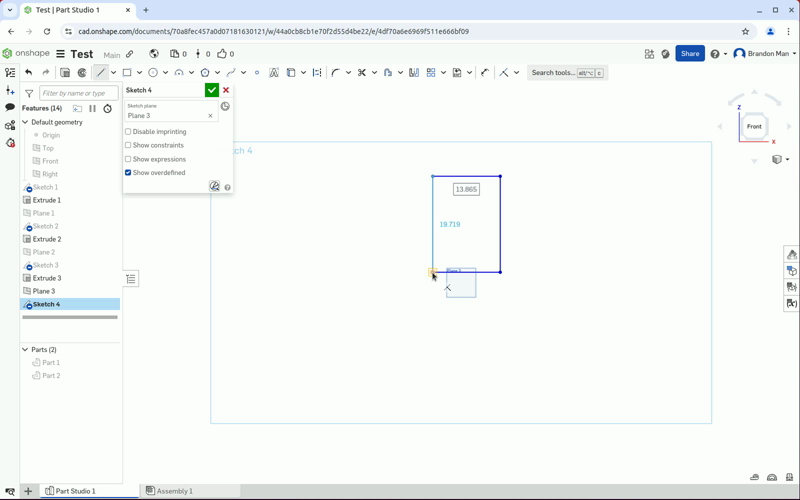
mouse_move(470, 203)
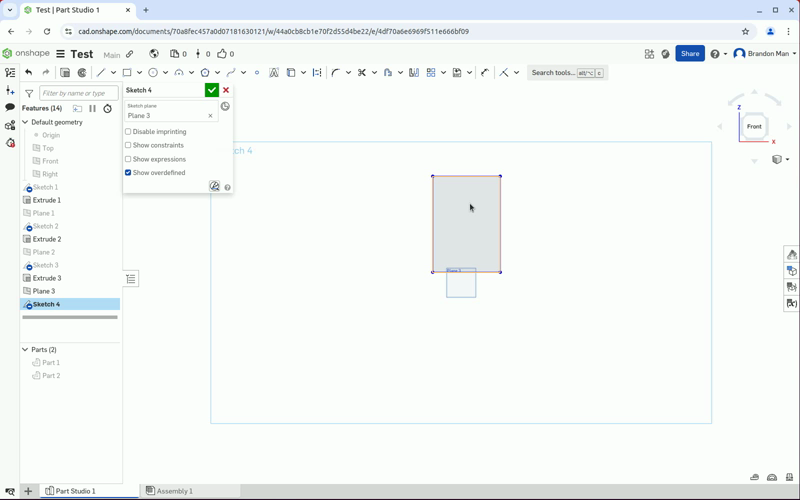
click(470, 203)
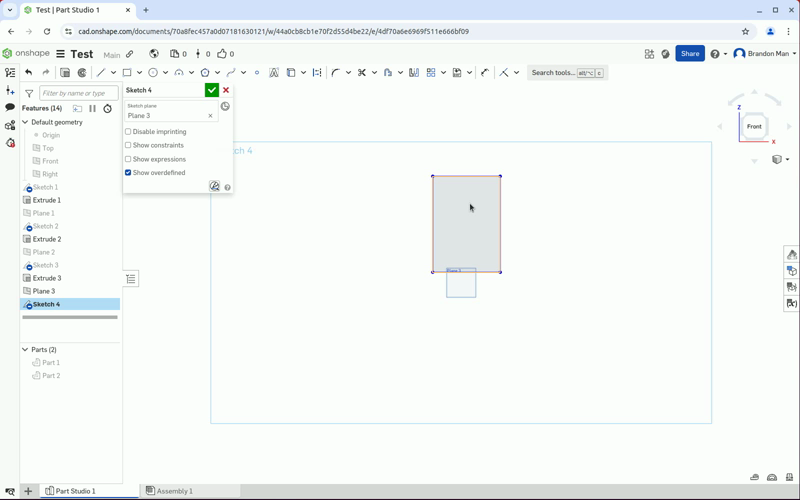
mouse_move(73, 352)
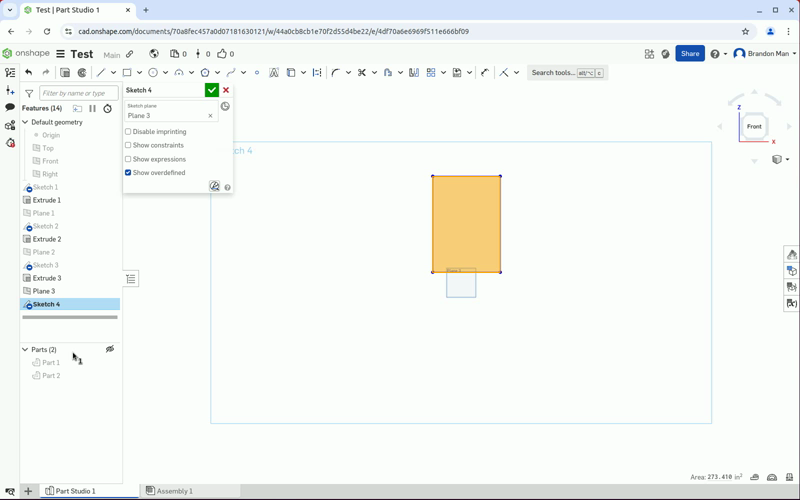
key(shift+y)
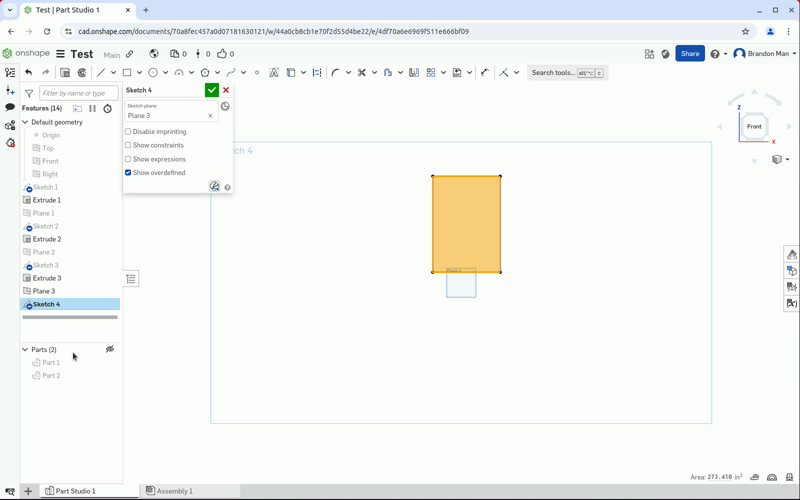
key(shift+e)
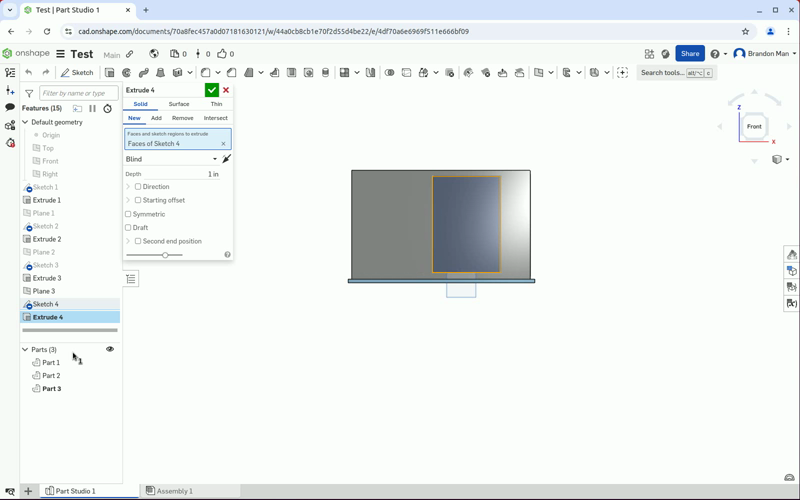
mouse_move(143, 106)
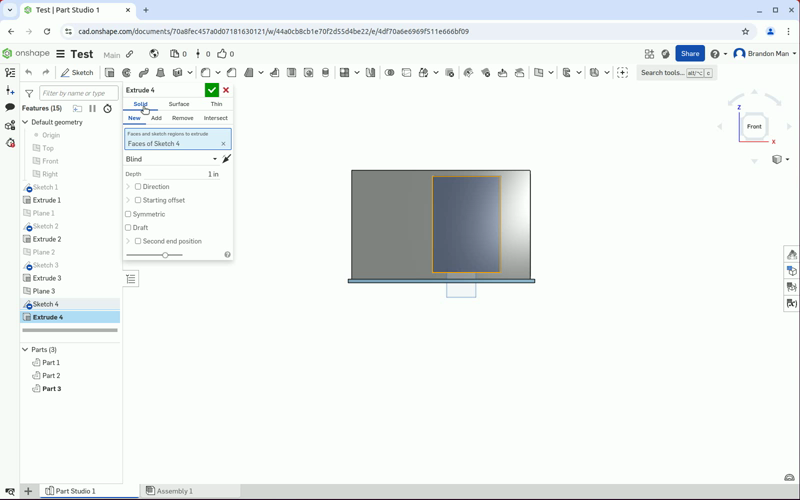
click(143, 106)
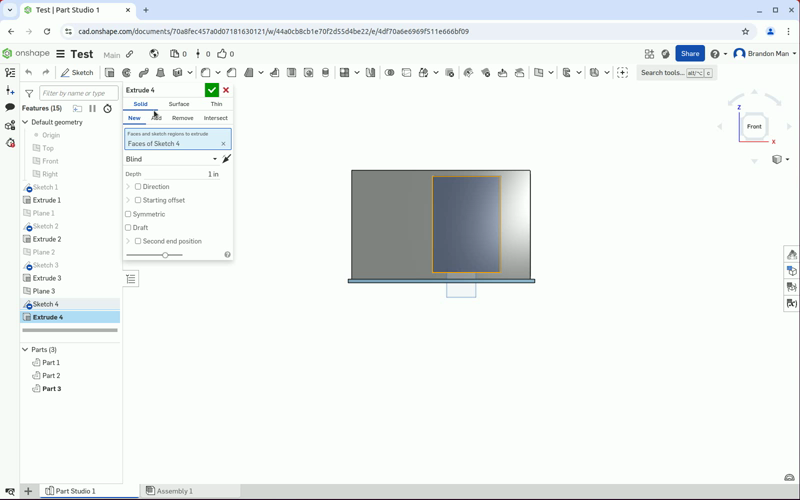
mouse_move(186, 120)
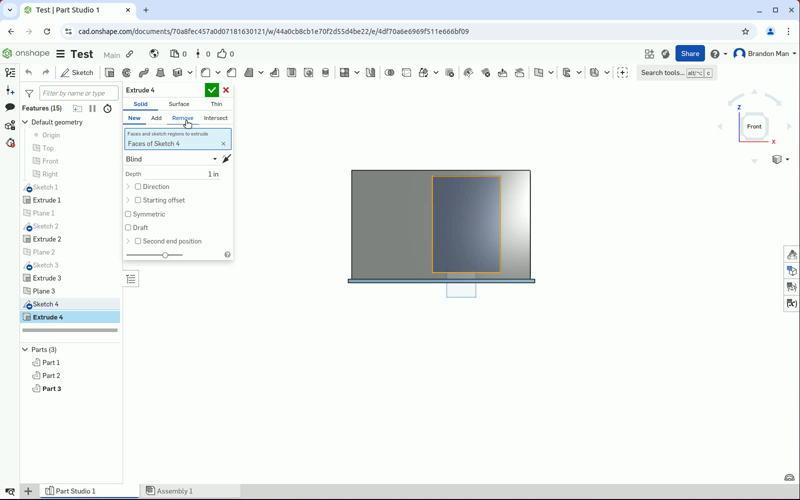
click(186, 120)
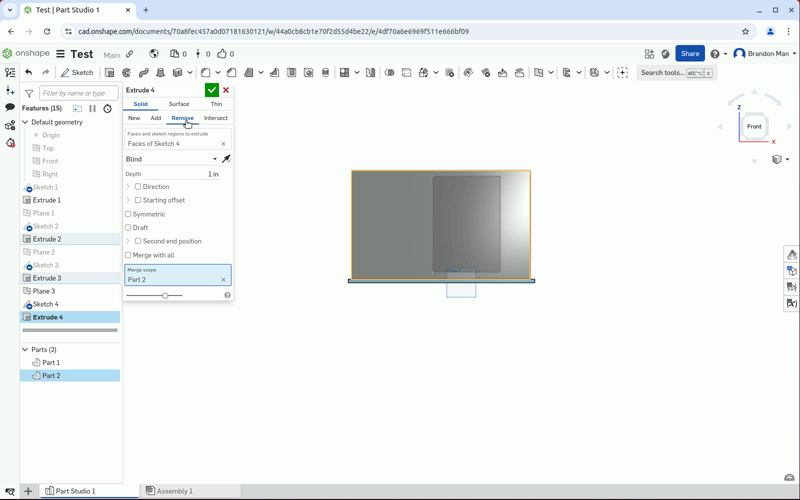
key(tab, 4)
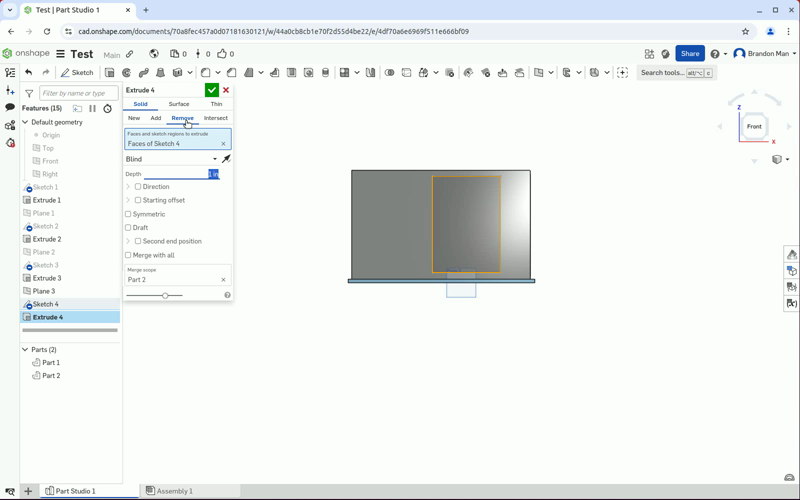
text(0.722)
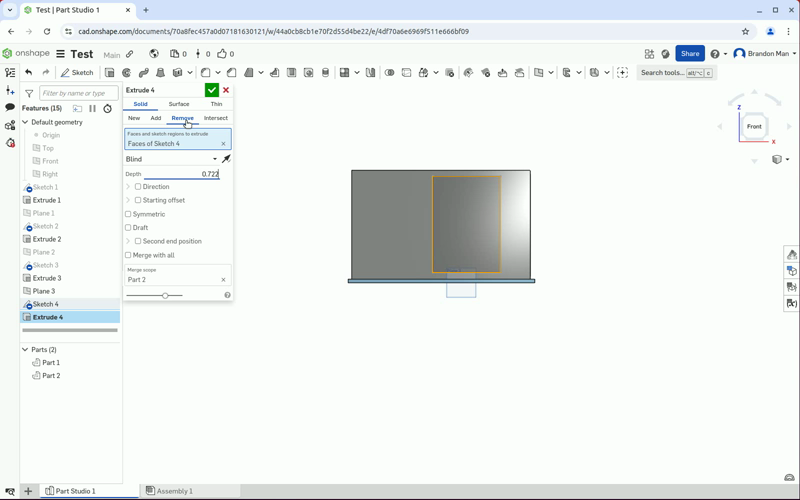
key(tab, 6)
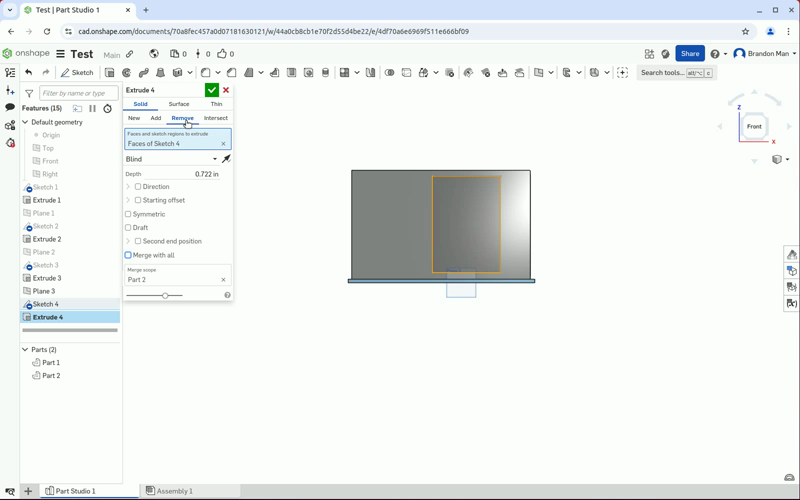
key(space)
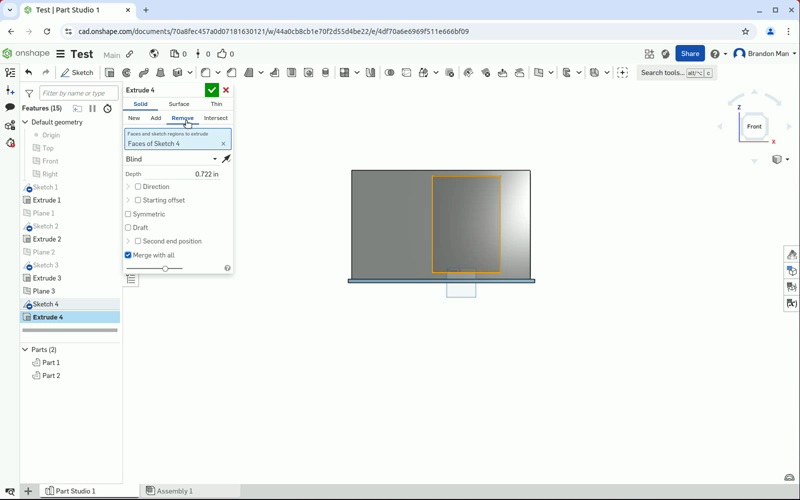
key(enter)
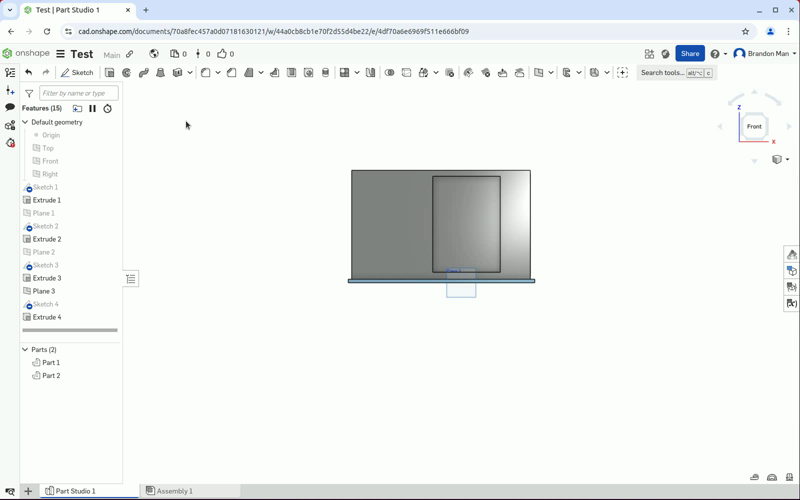
key(shift+h)
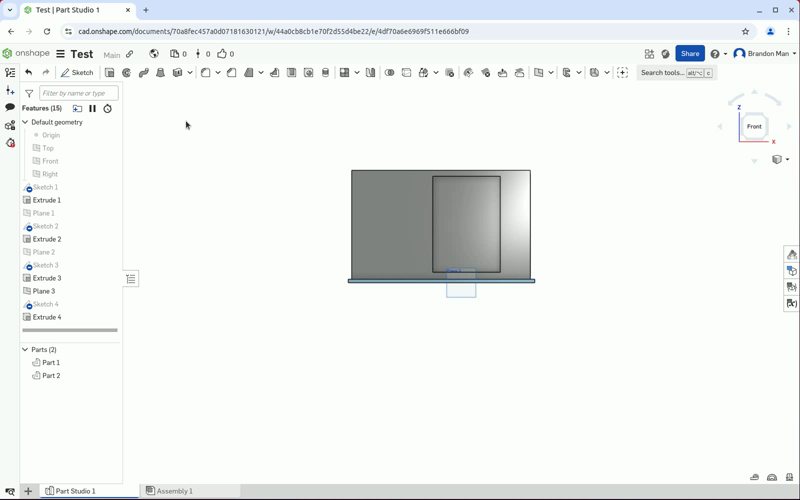
key(shift+h)
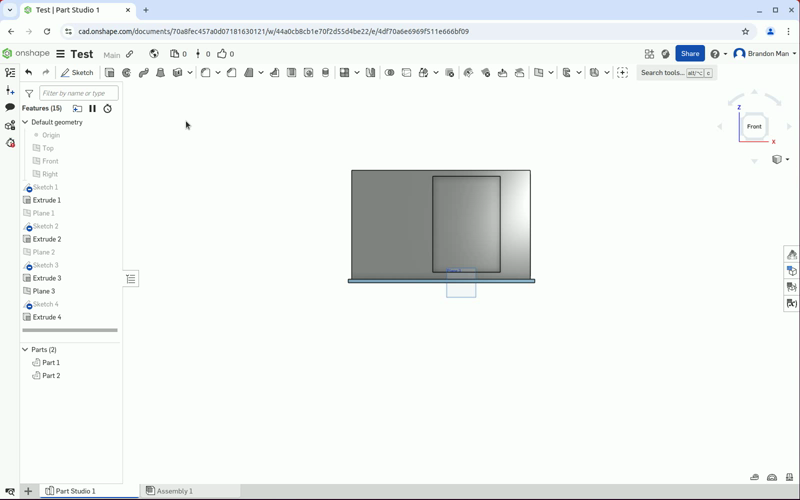
mouse_move(73, 189)
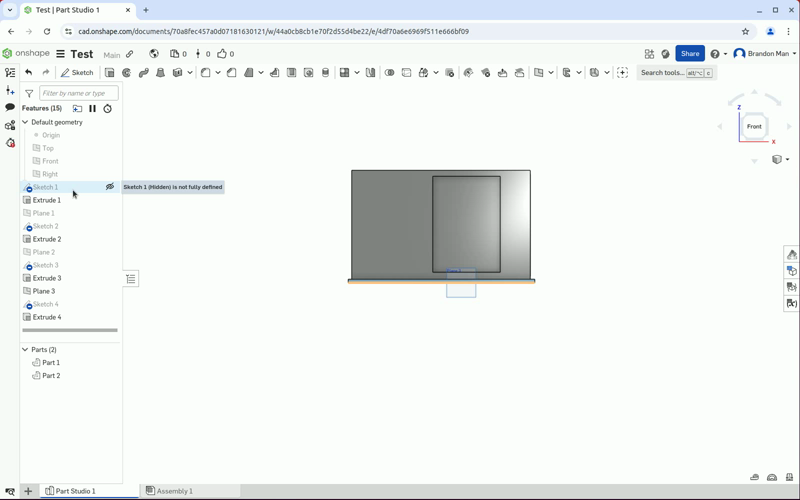
click(73, 189)
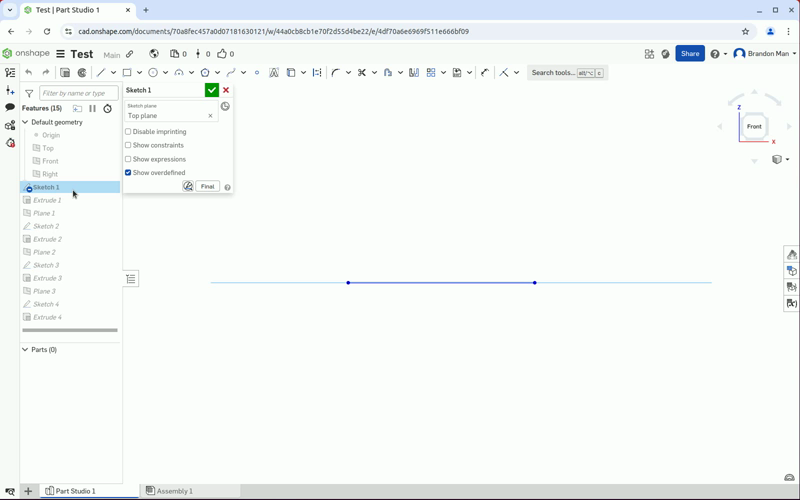
mouse_move(229, 92)
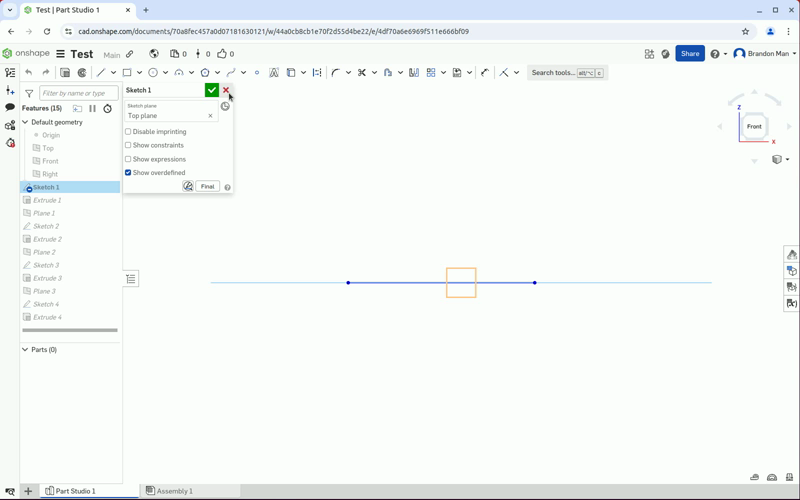
click(229, 92)
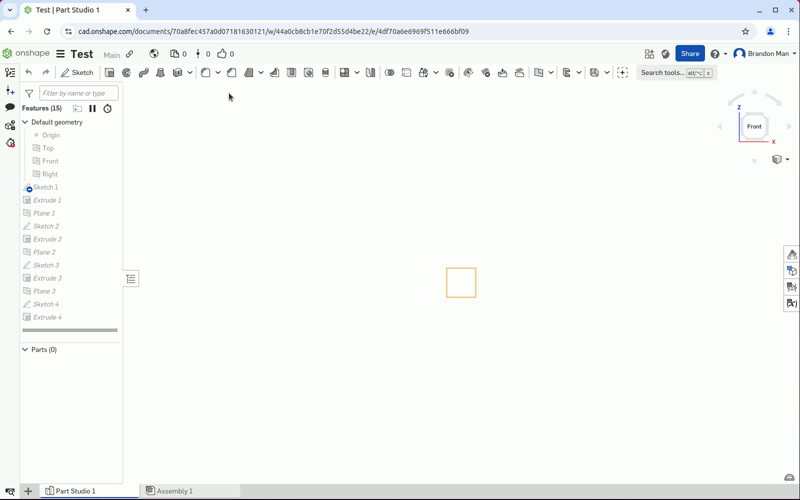
key(shift+s)
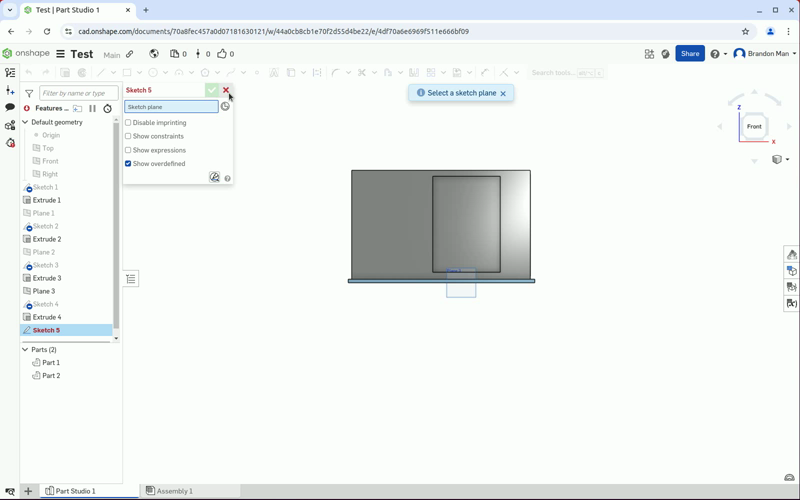
mouse_move(69, 293)
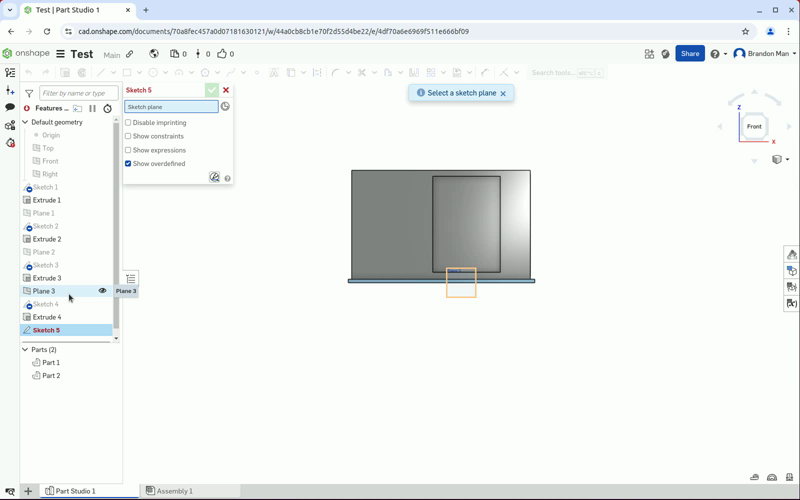
click(69, 293)
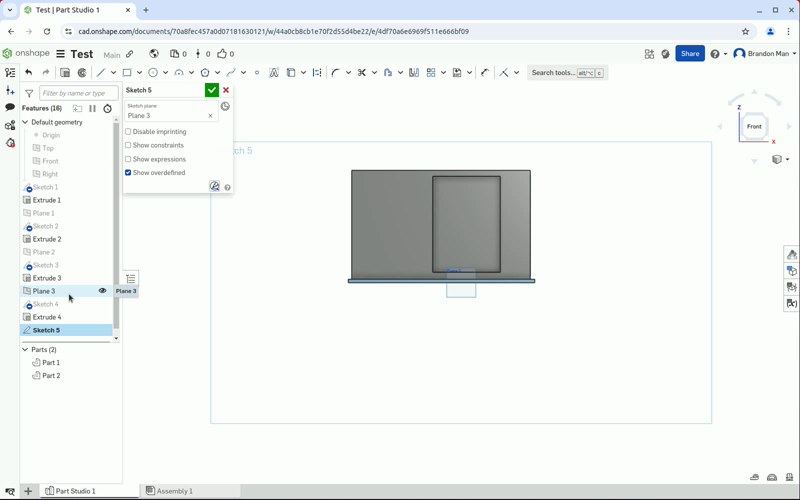
mouse_move(73, 352)
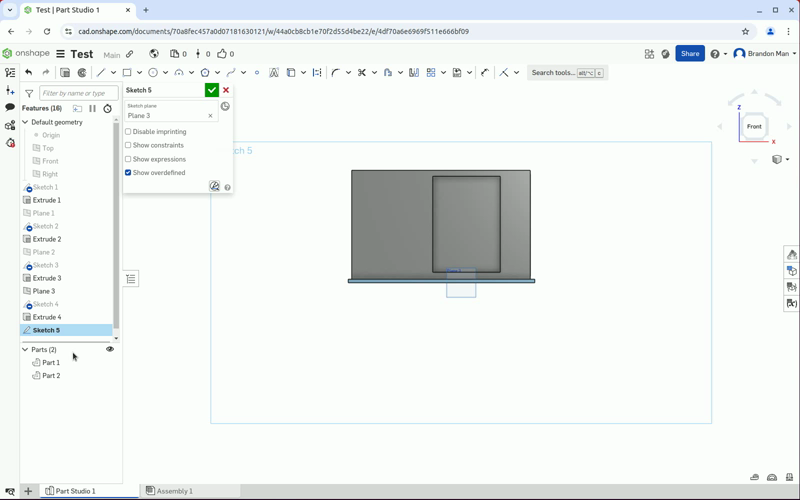
key(y)
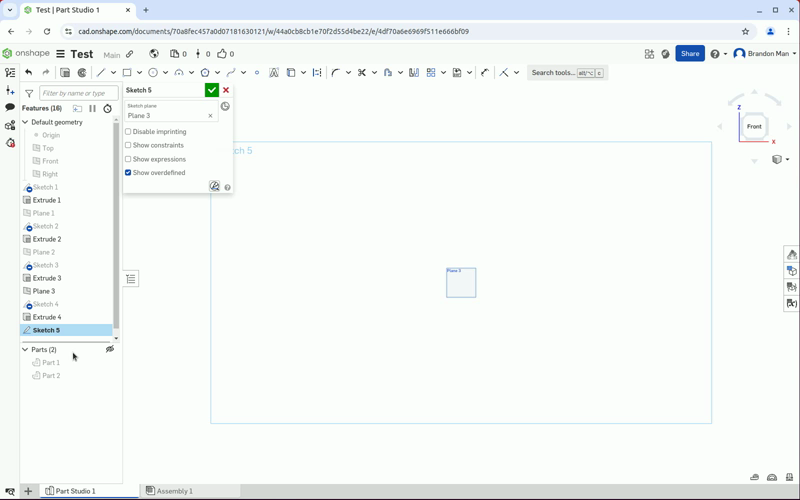
key(l)
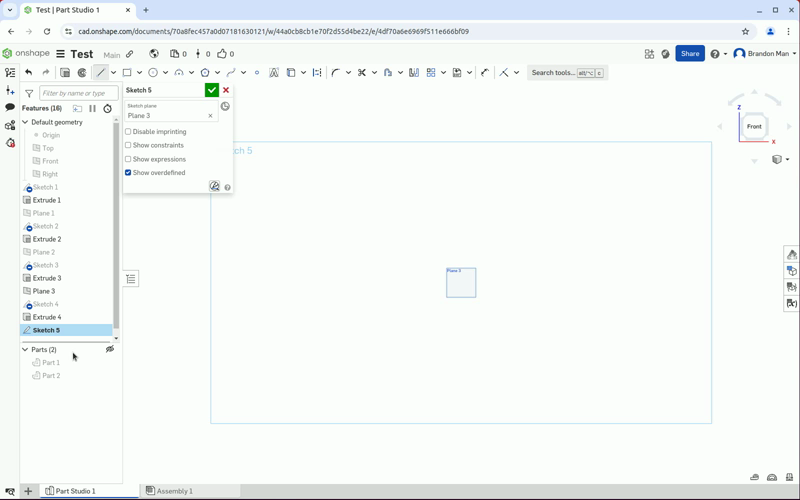
key_down(shift)
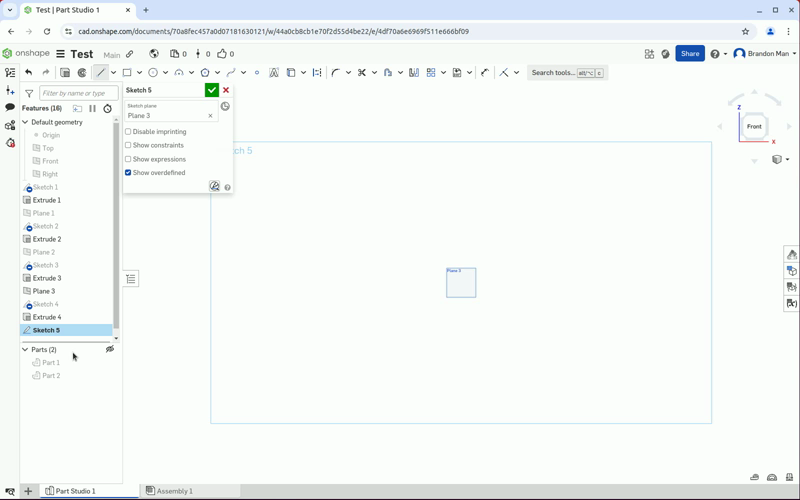
mouse_move(358, 272)
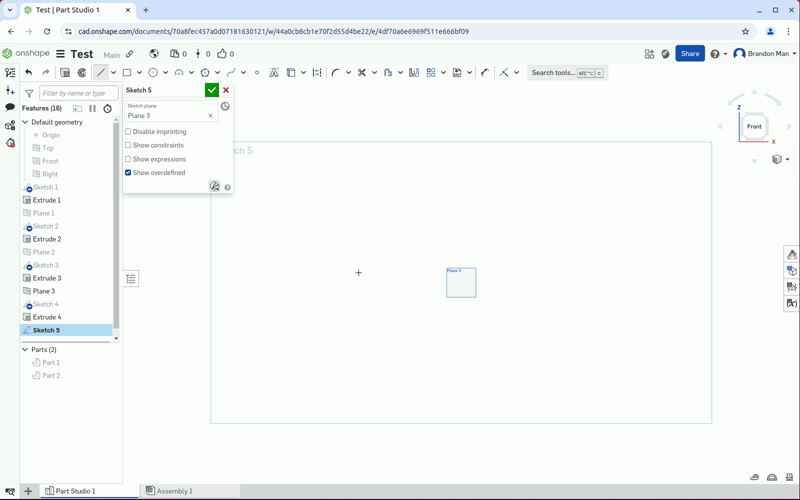
click(358, 272)
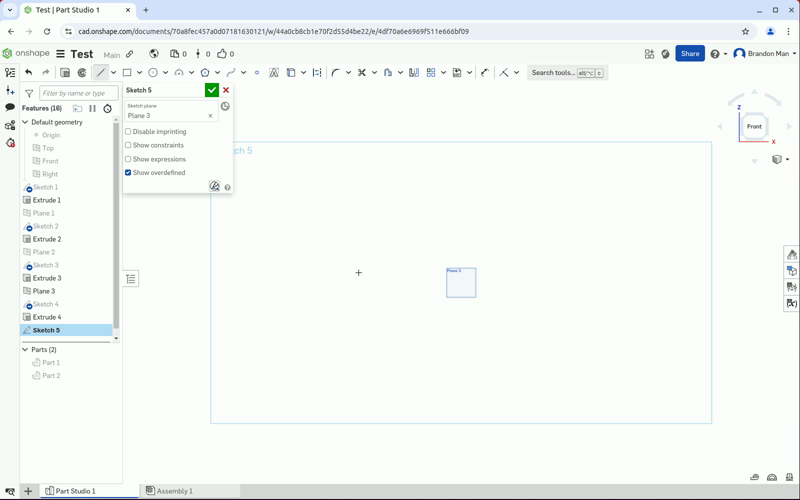
key_up(shift)
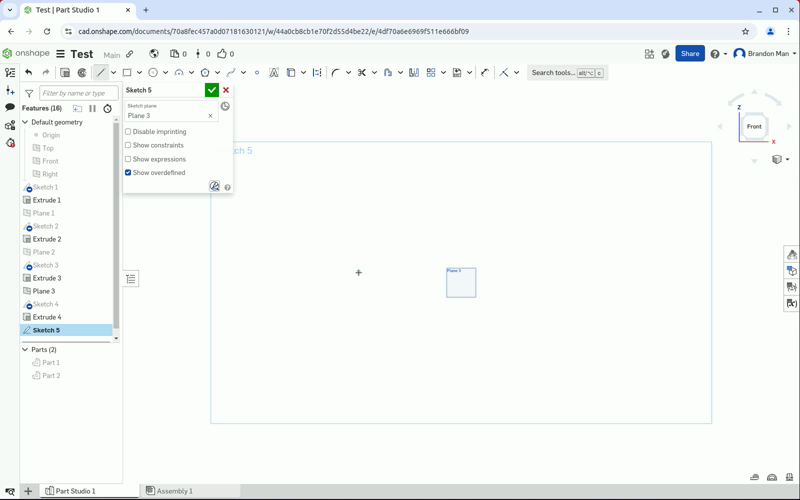
key_down(shift)
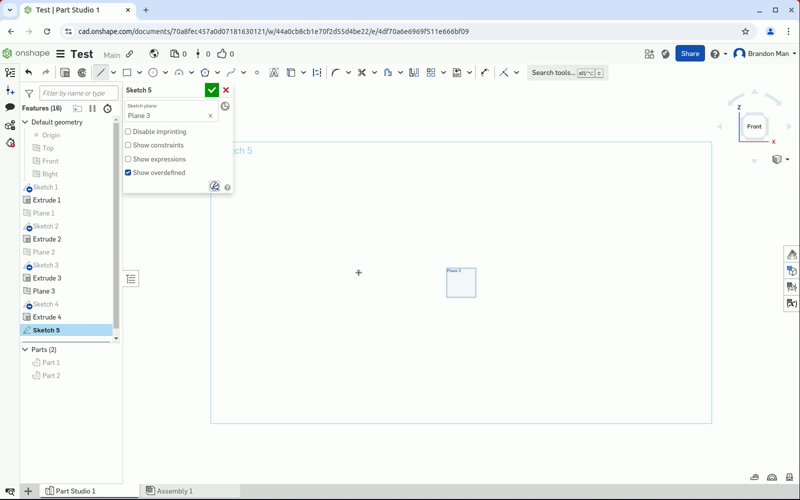
mouse_move(426, 272)
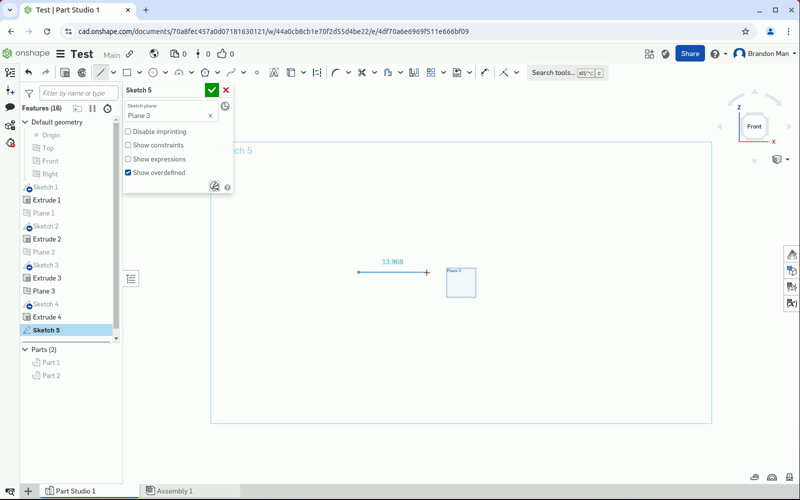
click(426, 272)
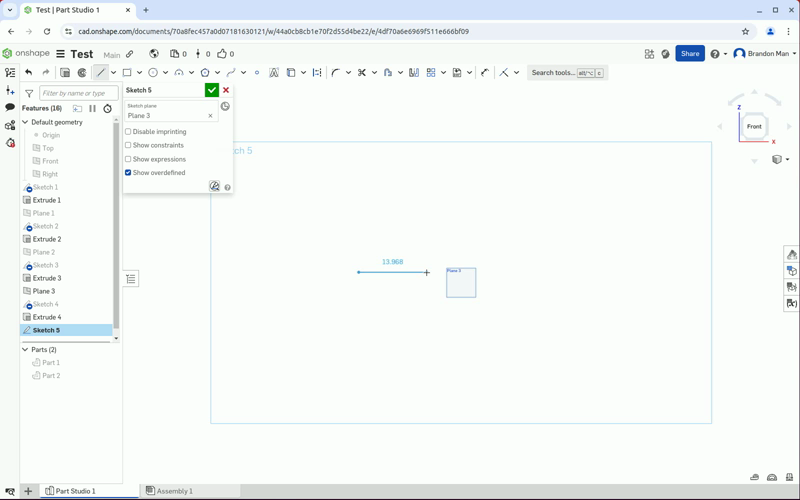
key_up(shift)
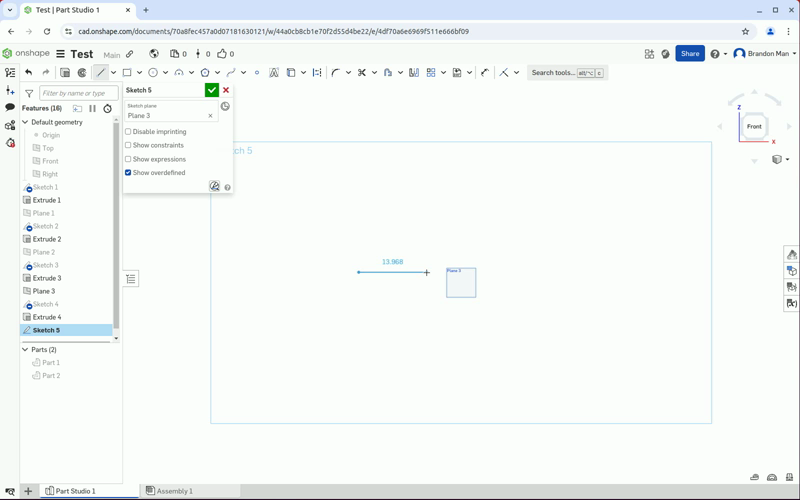
key_down(shift)
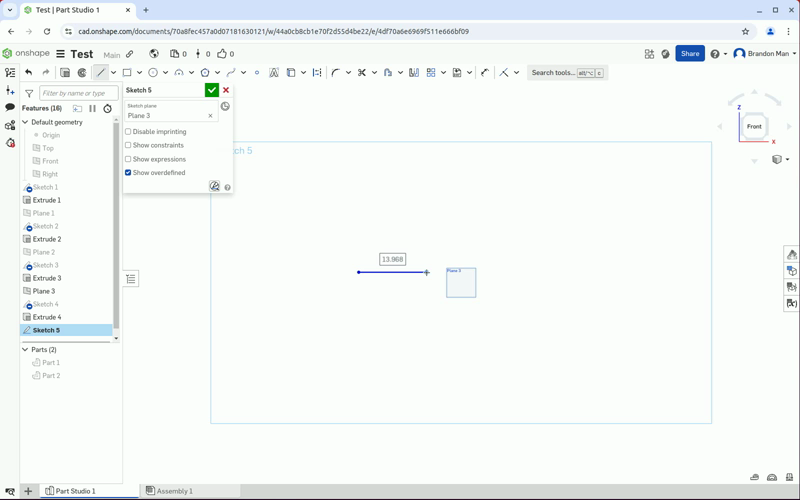
mouse_move(426, 176)
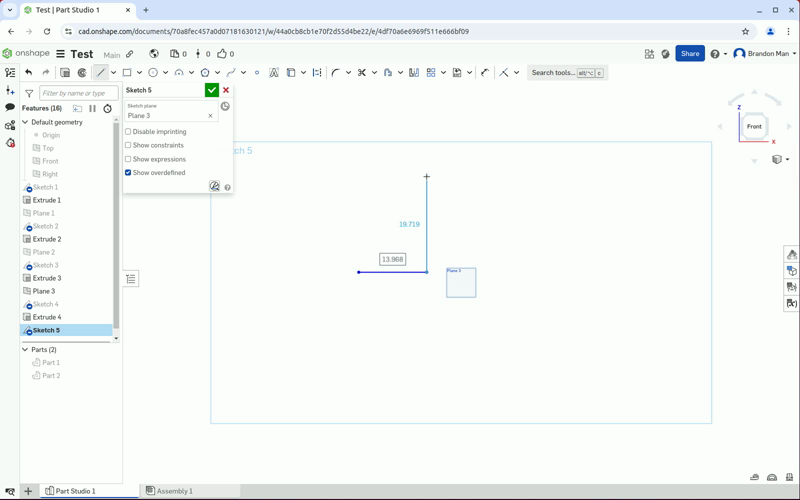
click(426, 176)
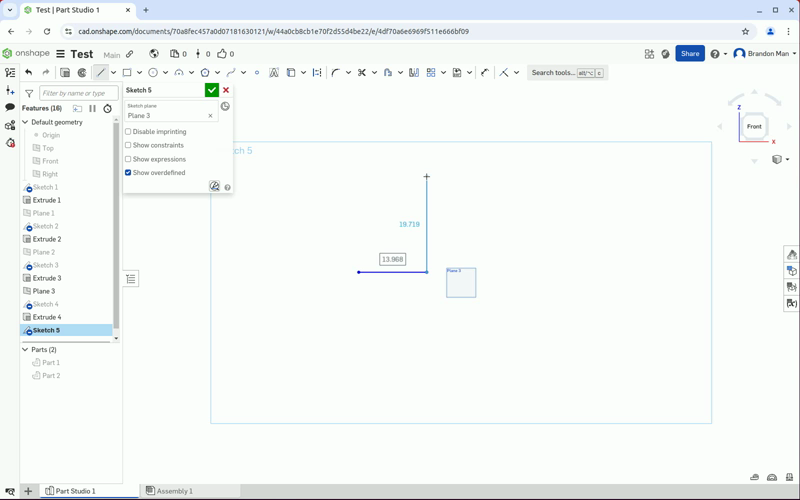
key_up(shift)
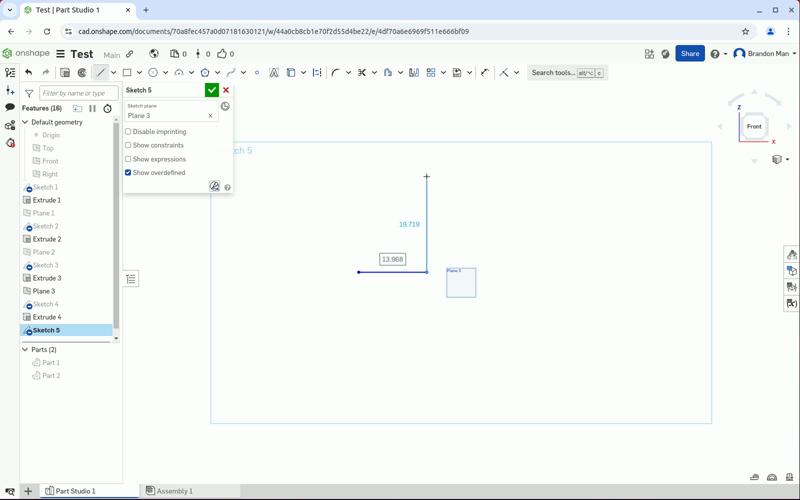
key_down(shift)
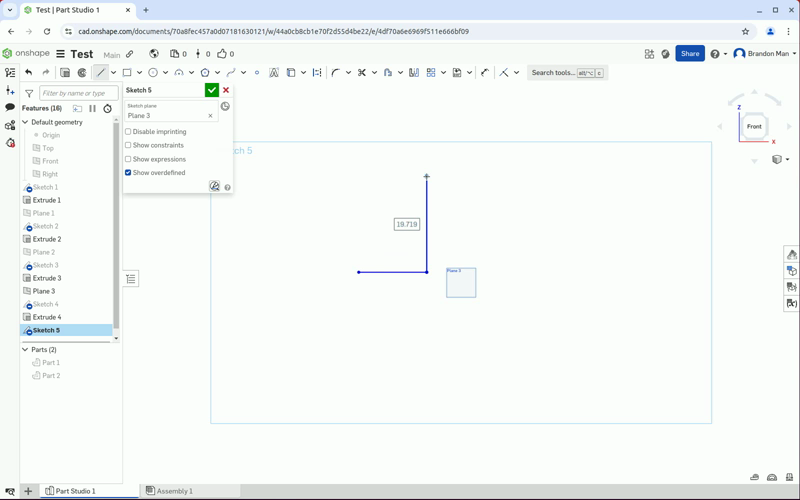
mouse_move(358, 176)
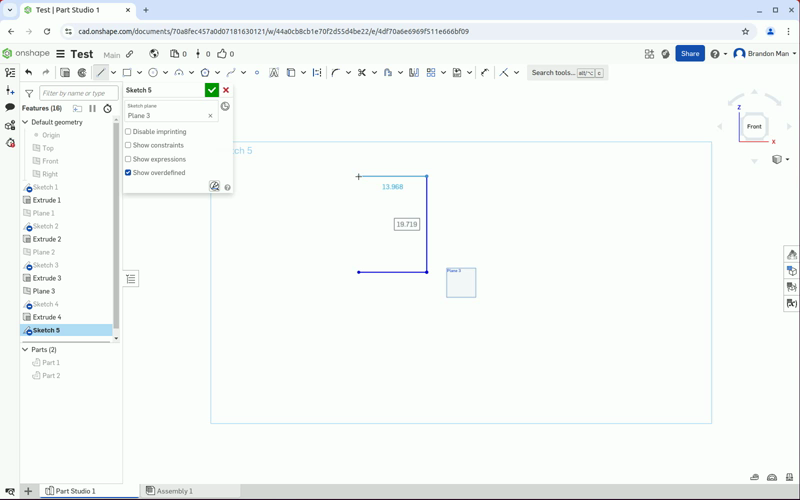
click(358, 176)
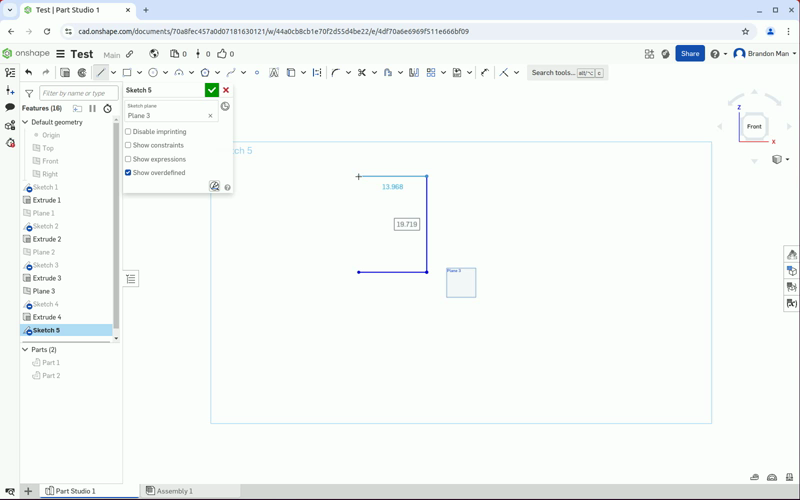
key_up(shift)
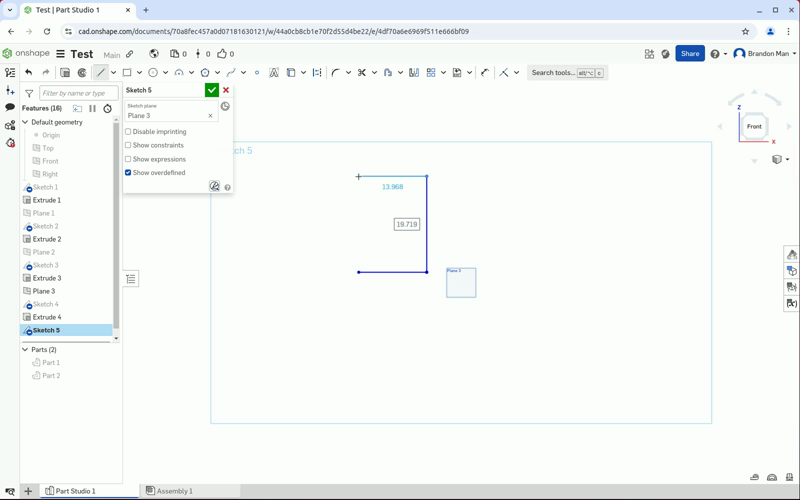
key_down(shift)
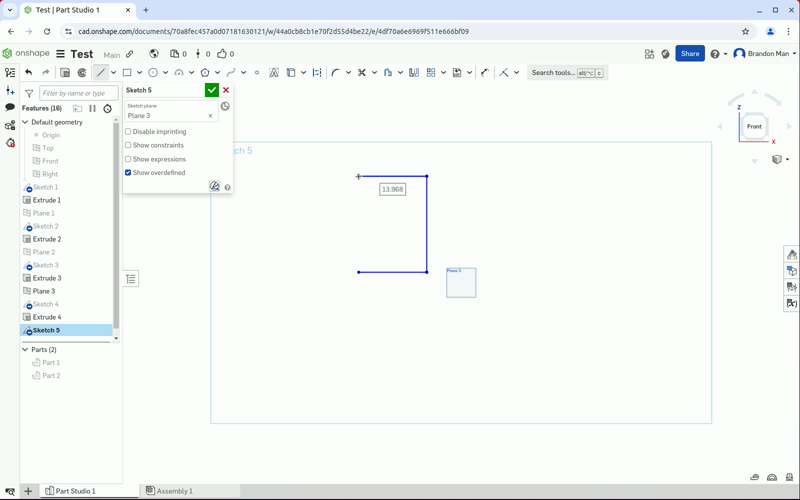
mouse_move(358, 272)
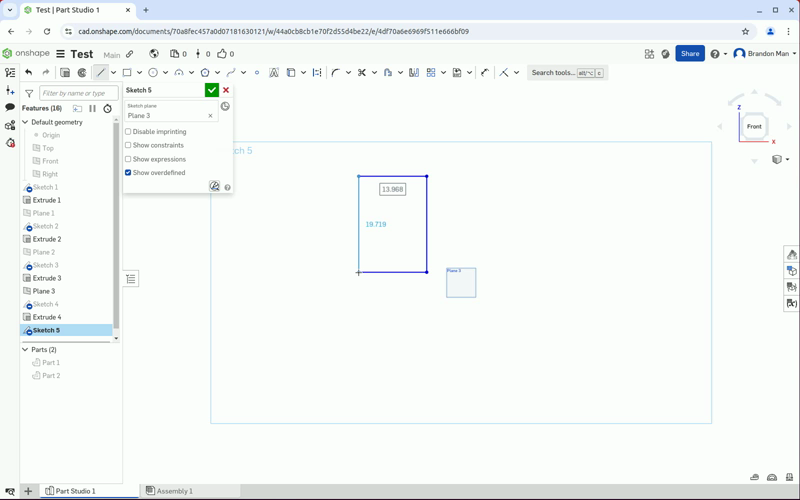
key_up(shift)
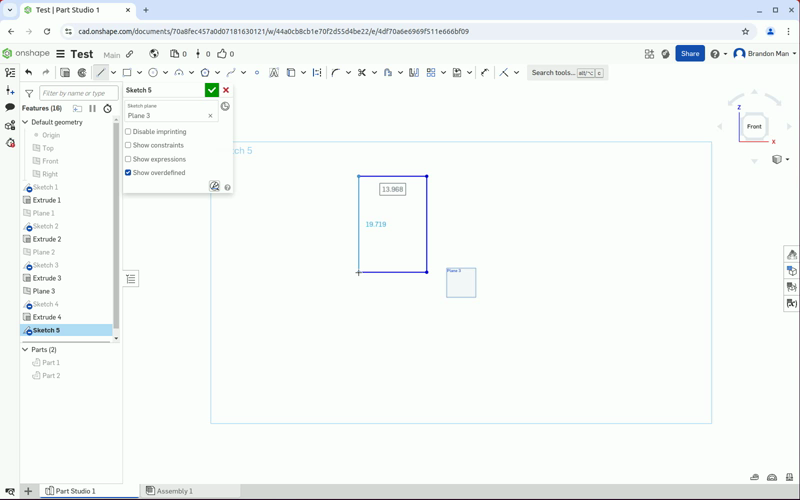
click(358, 272)
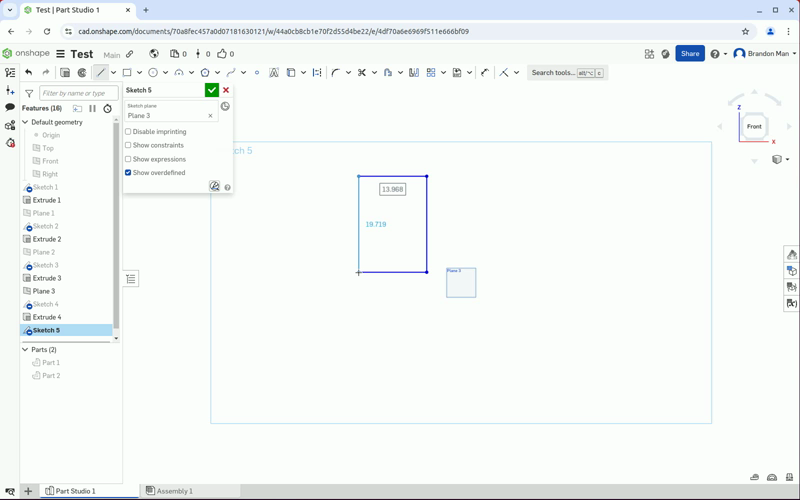
key(esc)
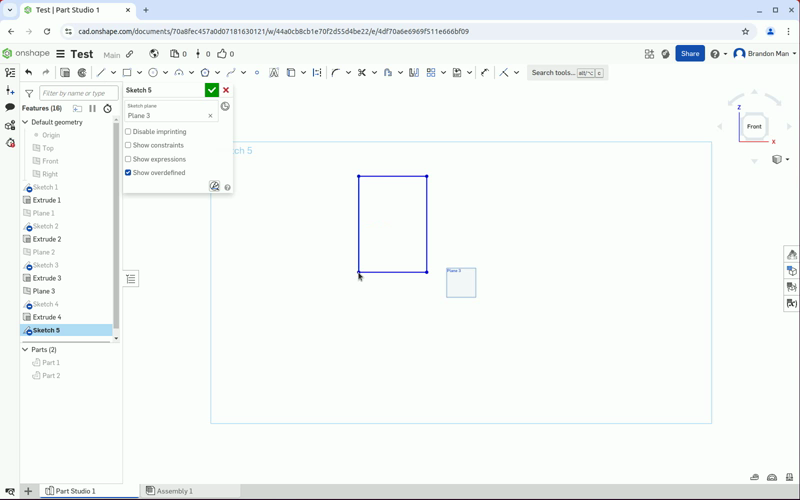
mouse_move(380, 182)
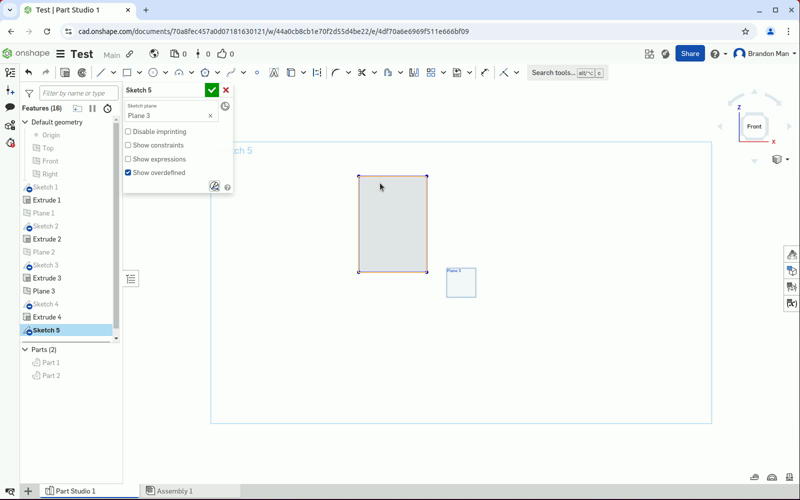
click(380, 182)
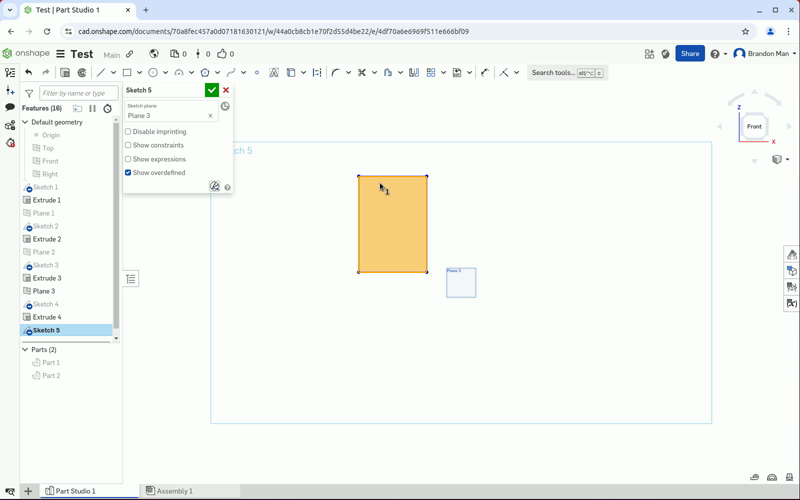
mouse_move(73, 352)
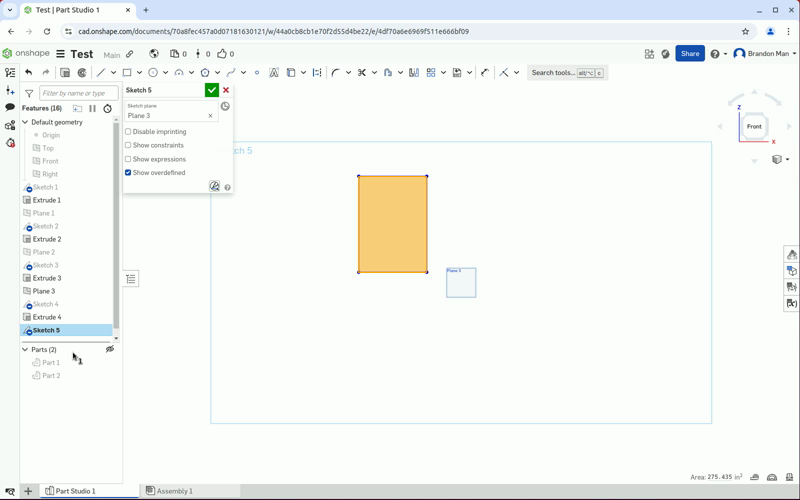
key(shift+y)
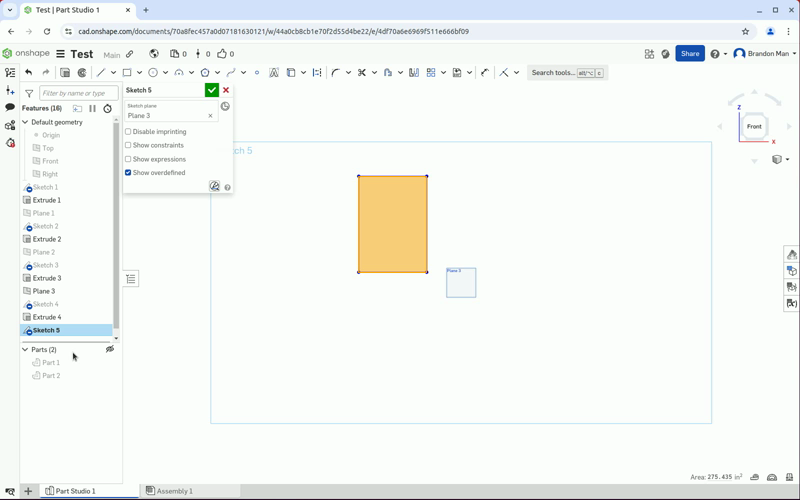
key(shift+e)
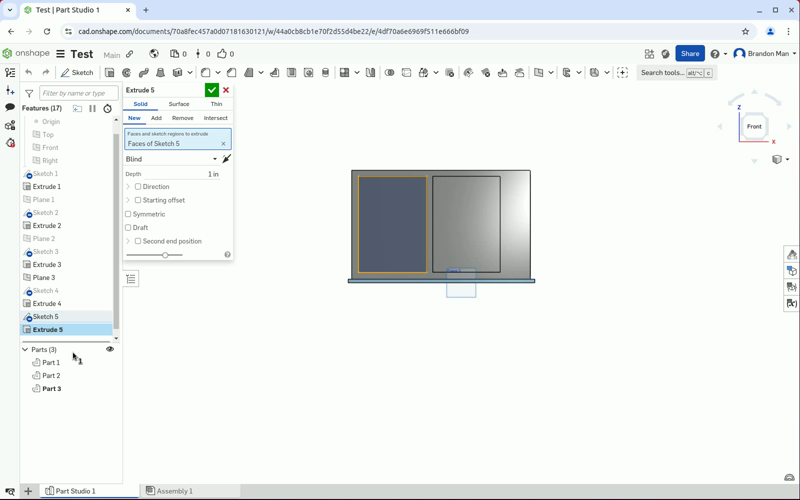
mouse_move(143, 106)
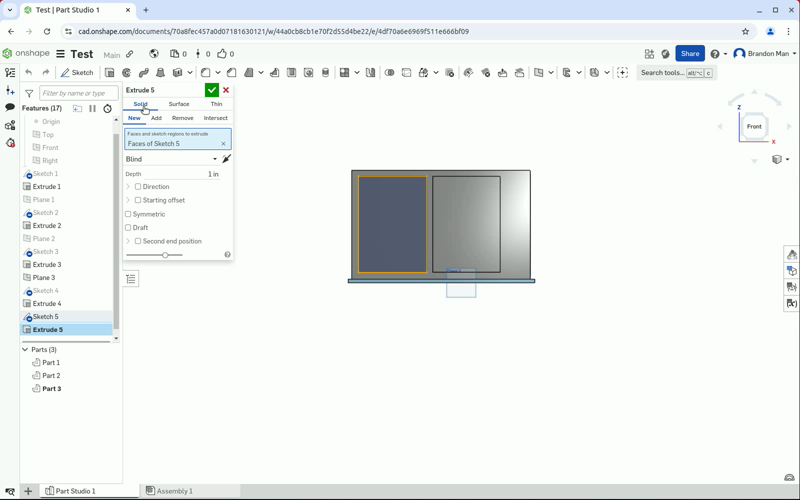
click(143, 106)
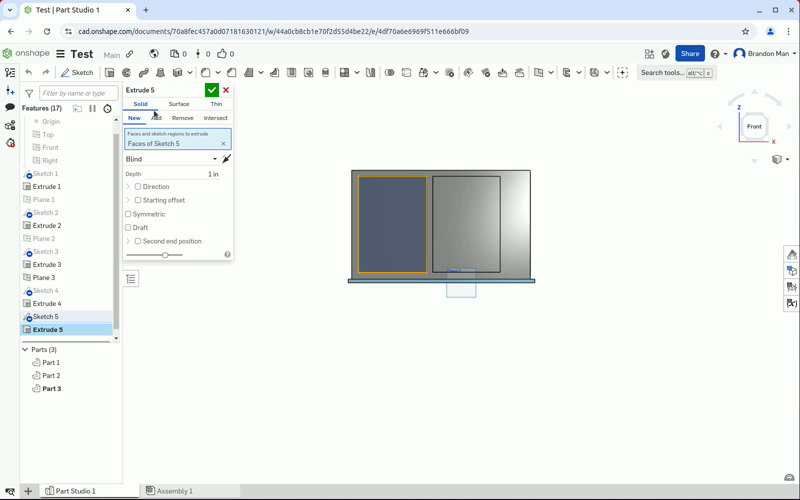
mouse_move(186, 120)
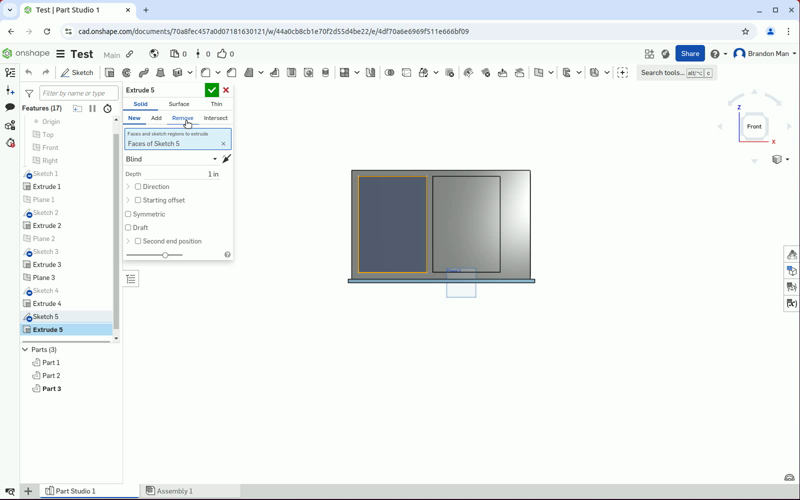
click(186, 120)
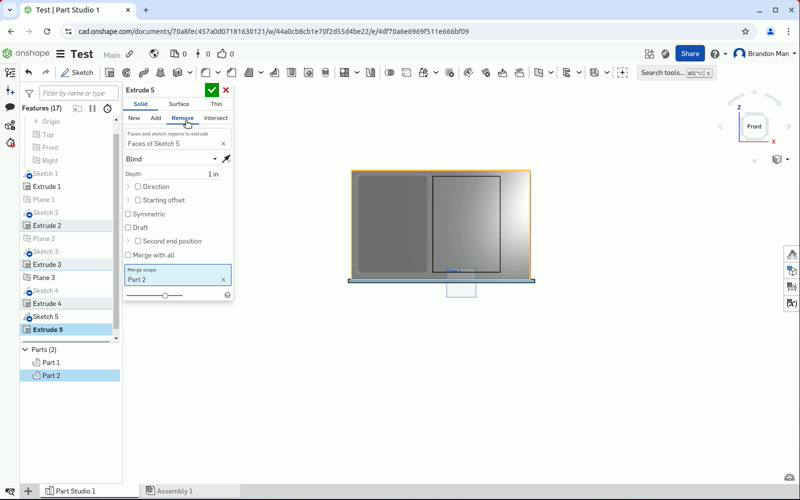
key(tab, 4)
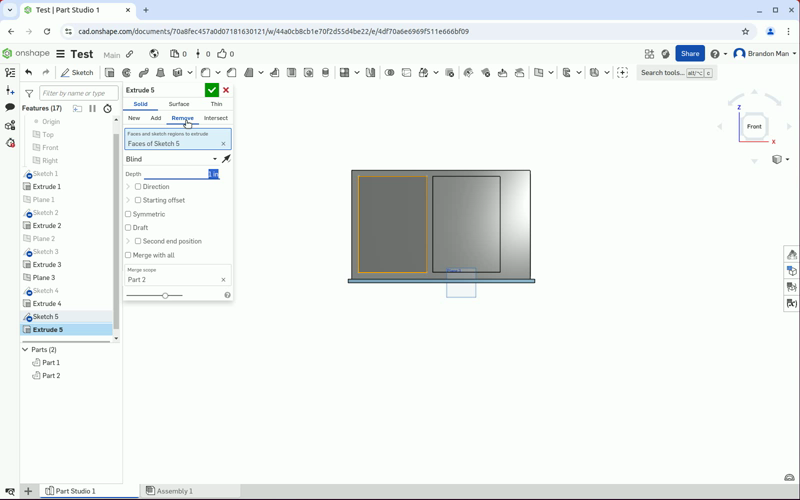
text(0.722)
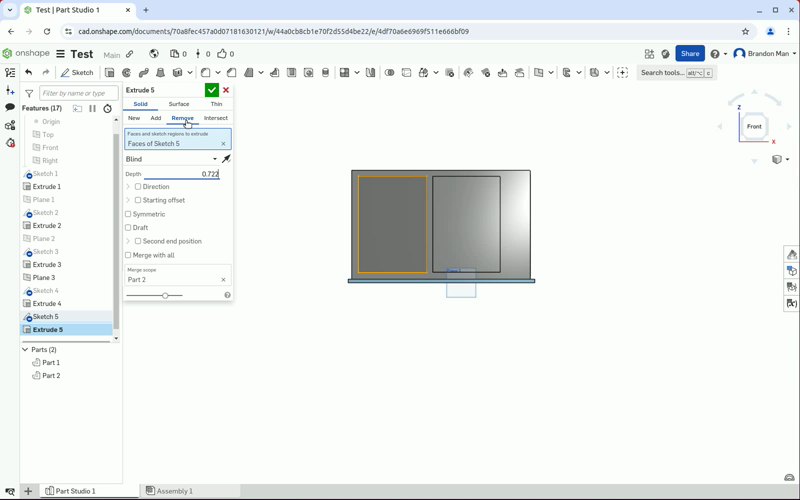
key(tab, 6)
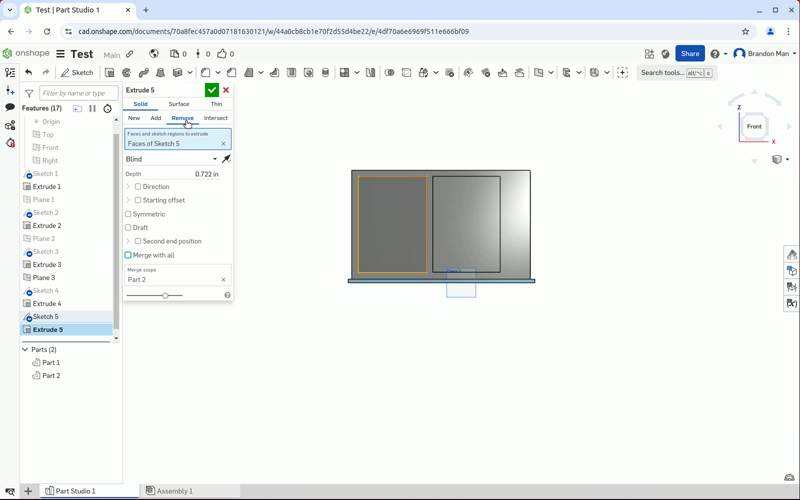
key(space)
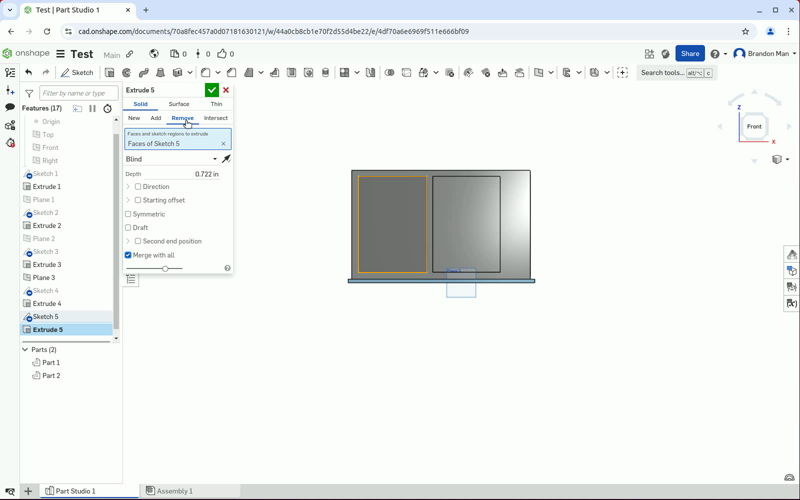
key(enter)
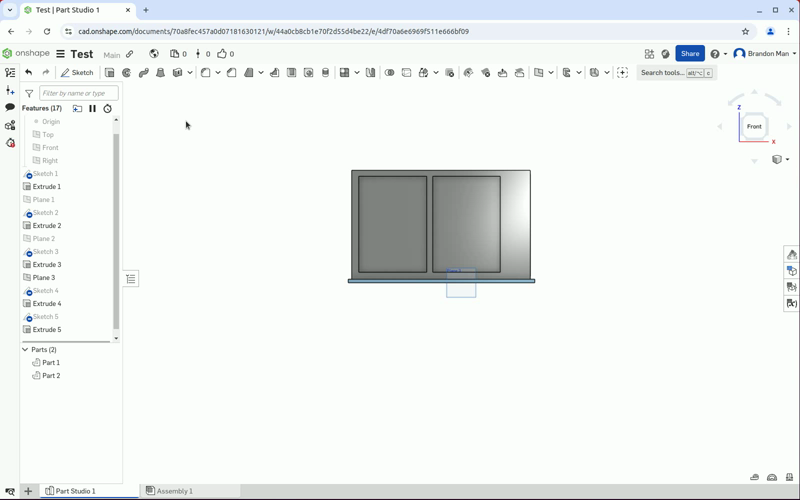
key(shift+h)
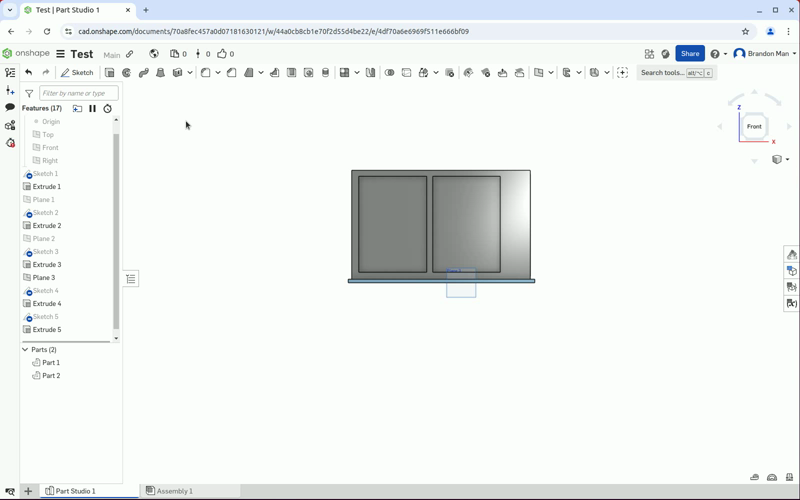
key(shift+h)
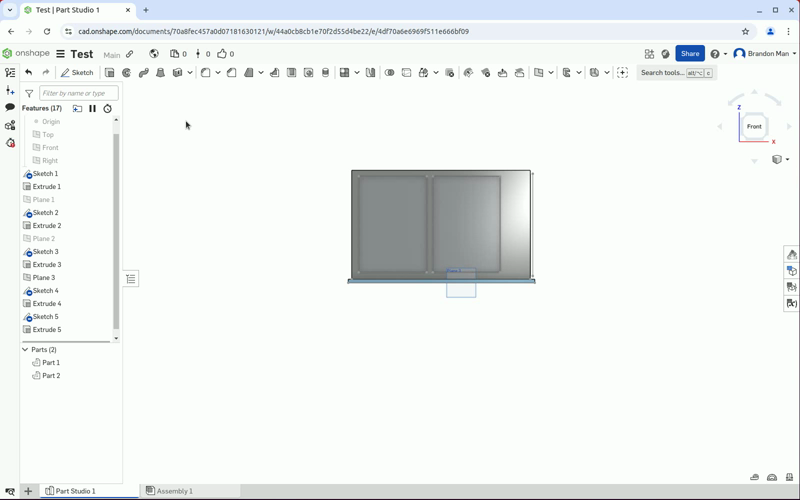
key(shift+7)
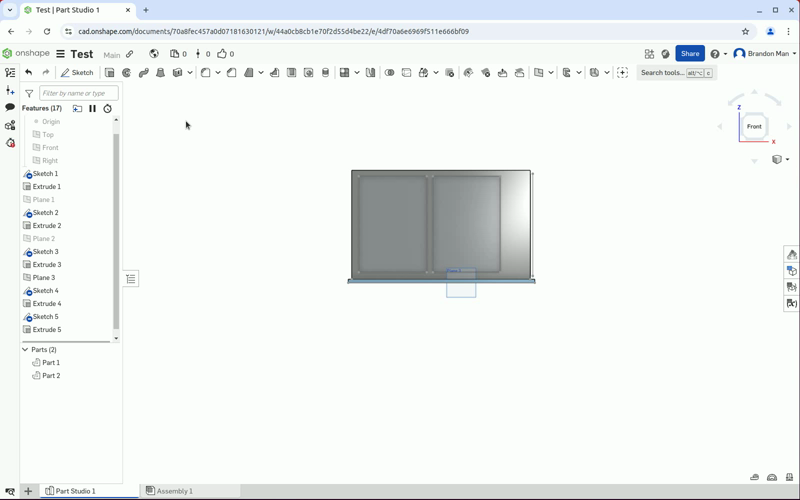
key(left, 2)
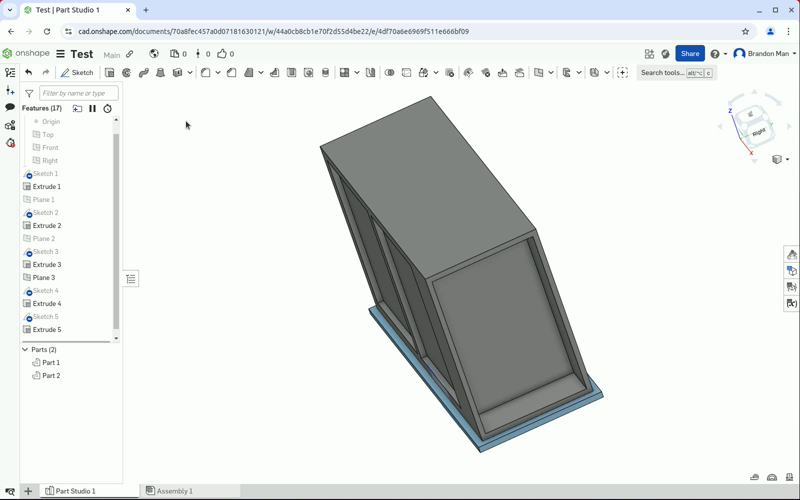
key(down, 2)
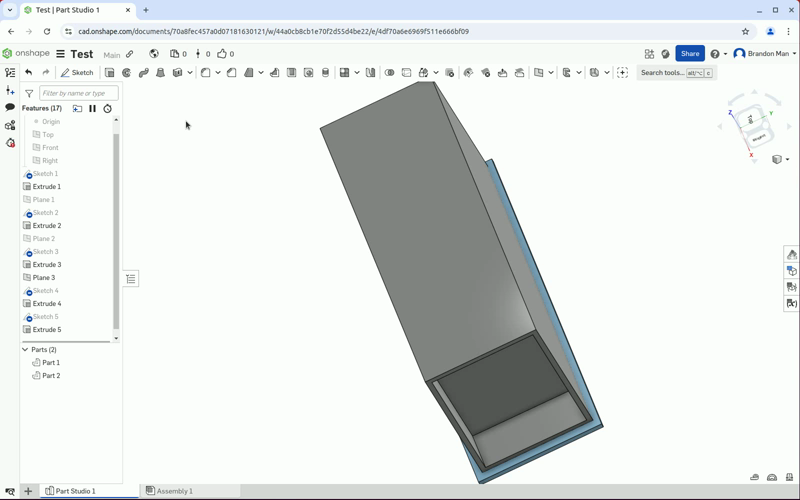
key(up, 2)
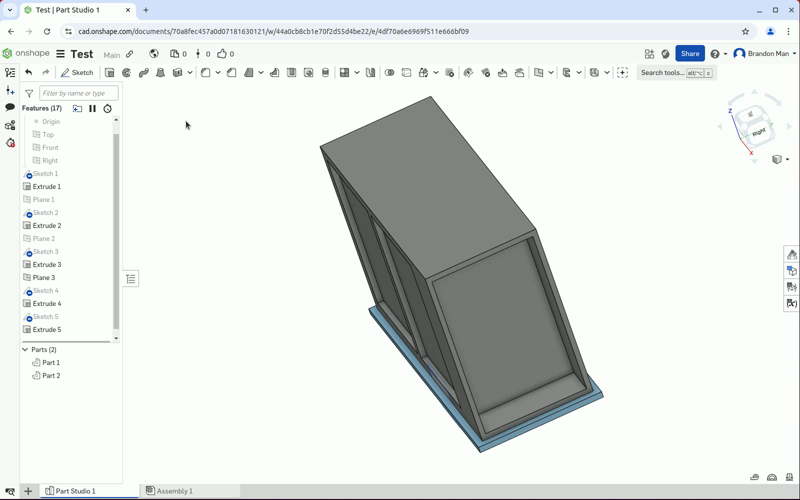
key(right, 2)
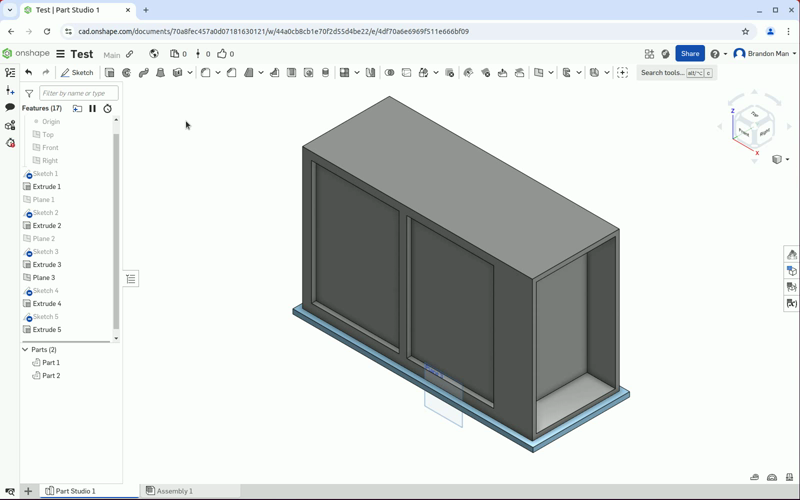
mouse_move(69, 176)
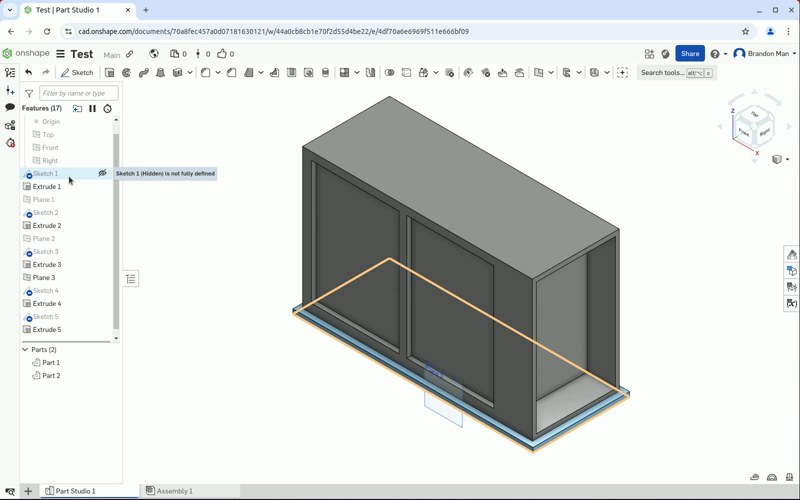
click(69, 176)